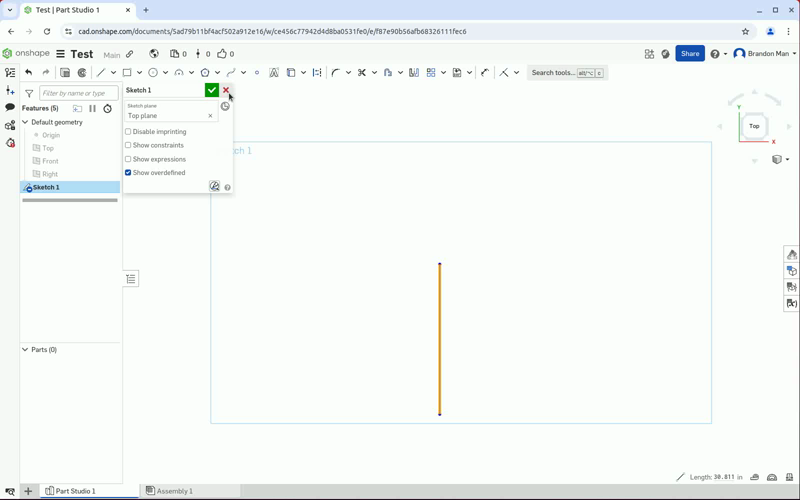
key(shift+h)
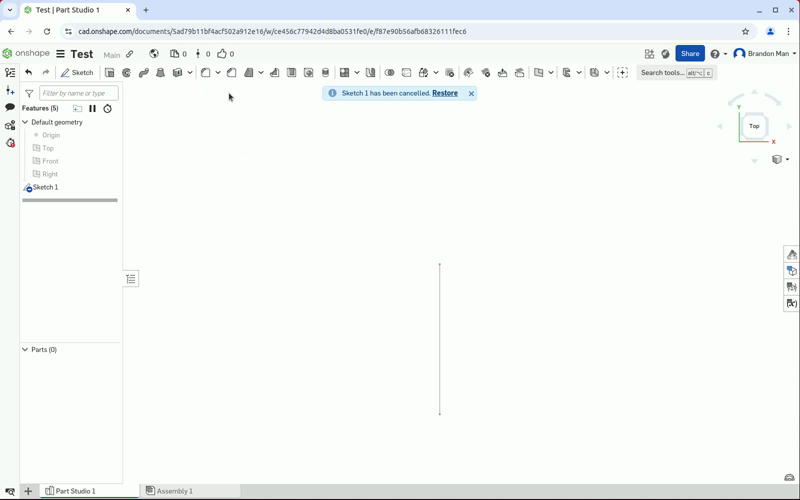
key(shift+s)
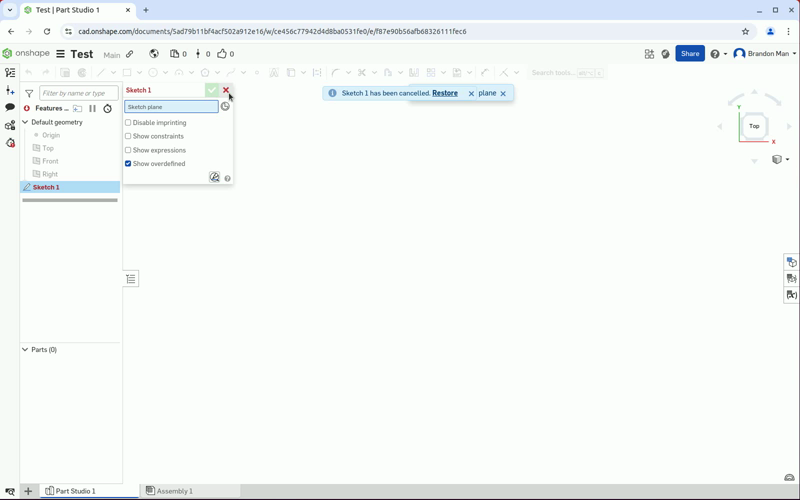
mouse_move(73, 150)
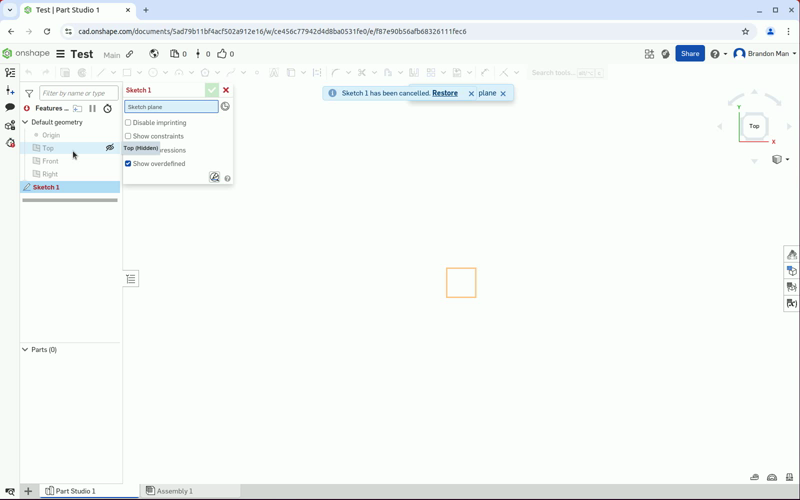
click(73, 150)
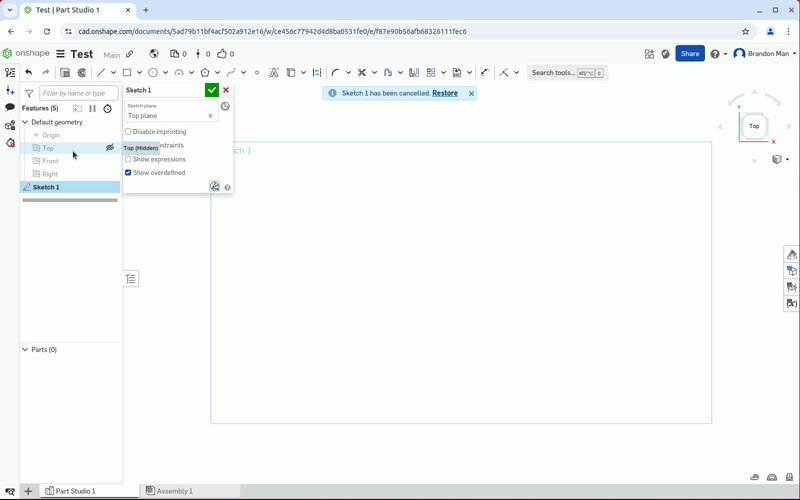
mouse_move(73, 352)
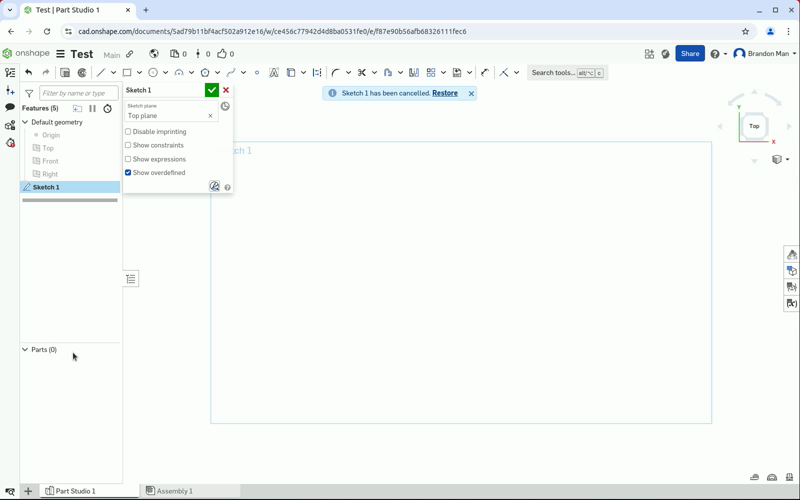
key(y)
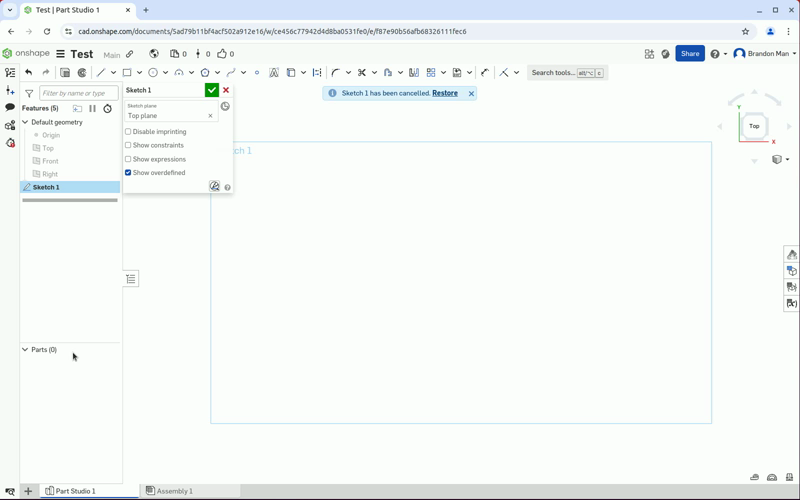
key(l)
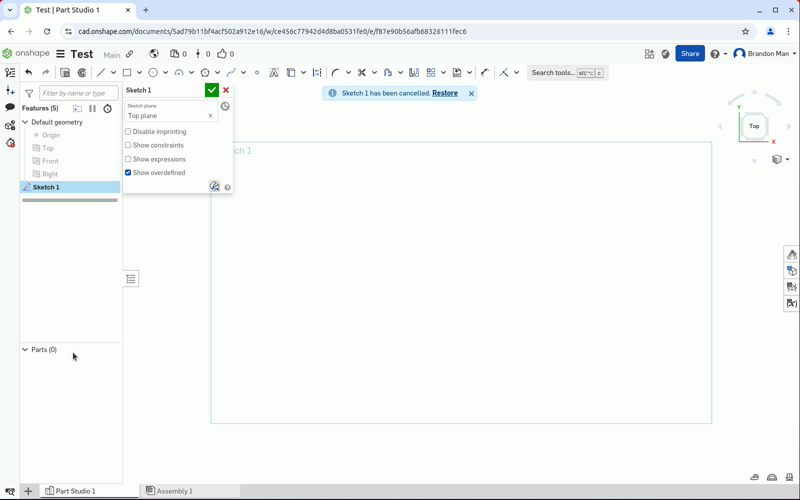
key_down(shift)
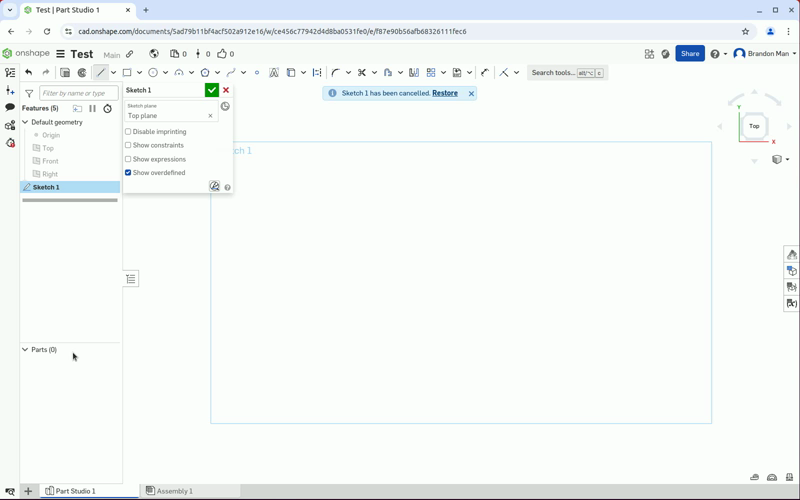
mouse_move(423, 353)
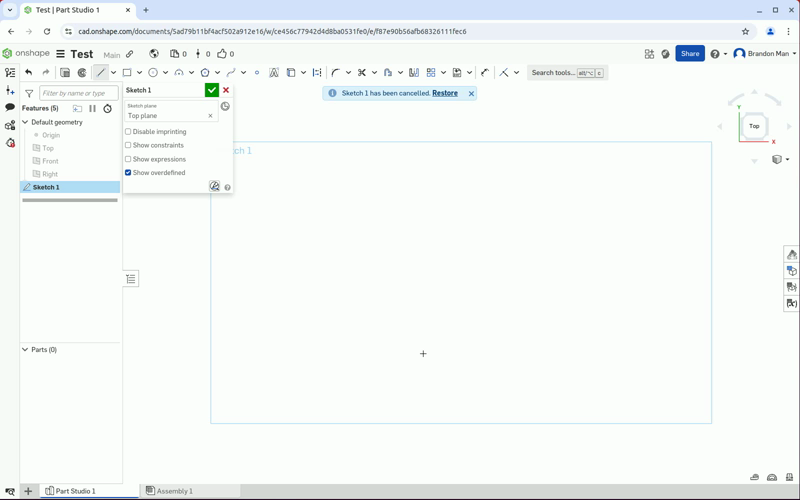
click(423, 353)
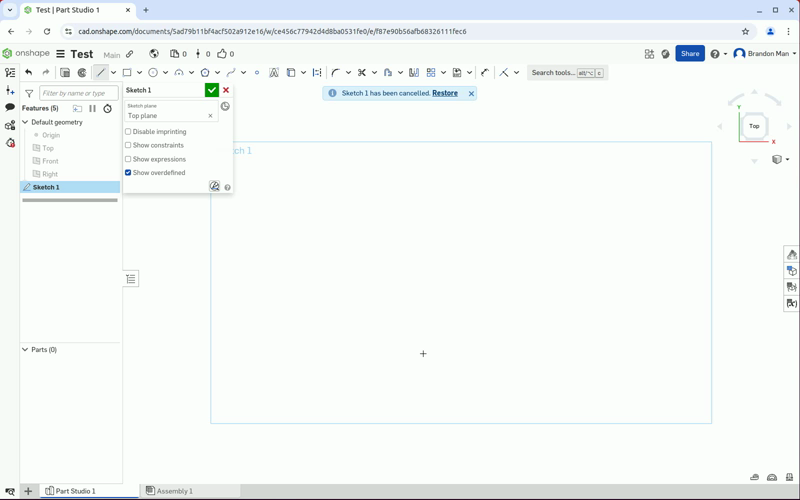
key_up(shift)
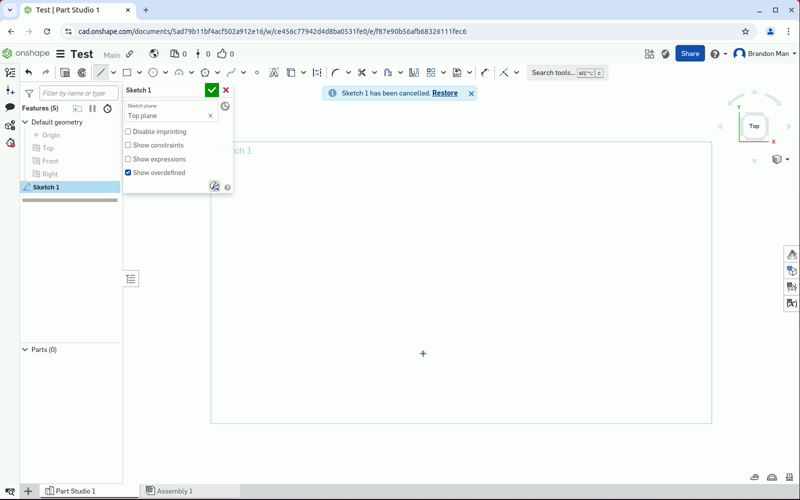
key_down(shift)
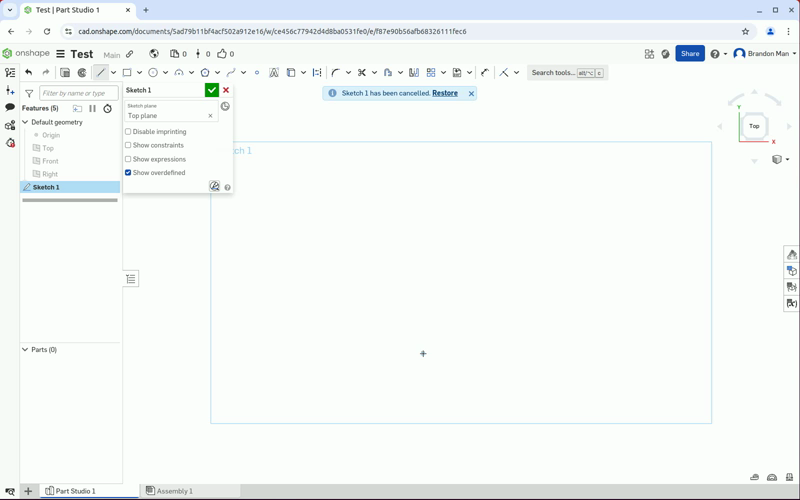
mouse_move(497, 353)
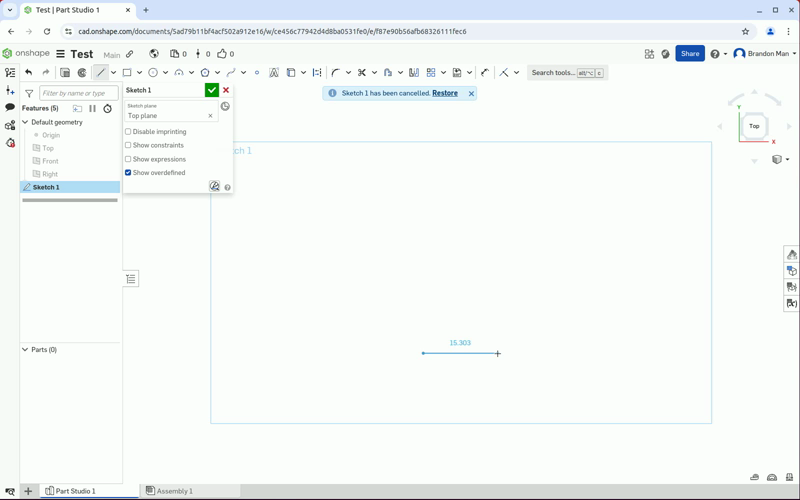
click(497, 353)
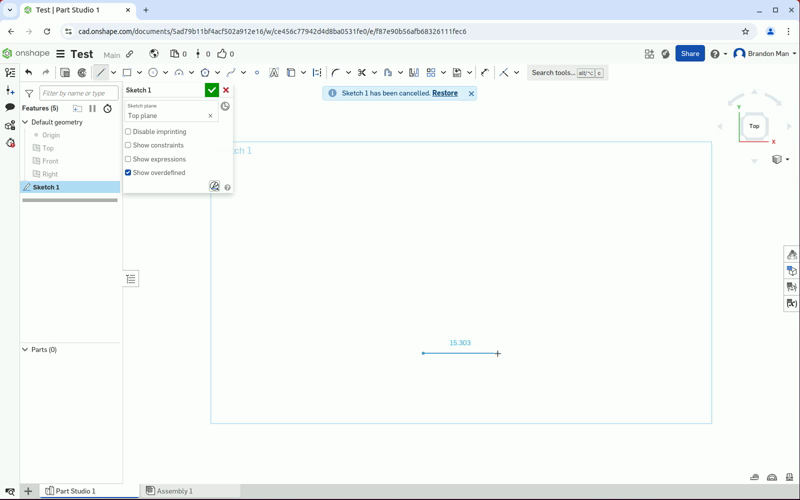
key_up(shift)
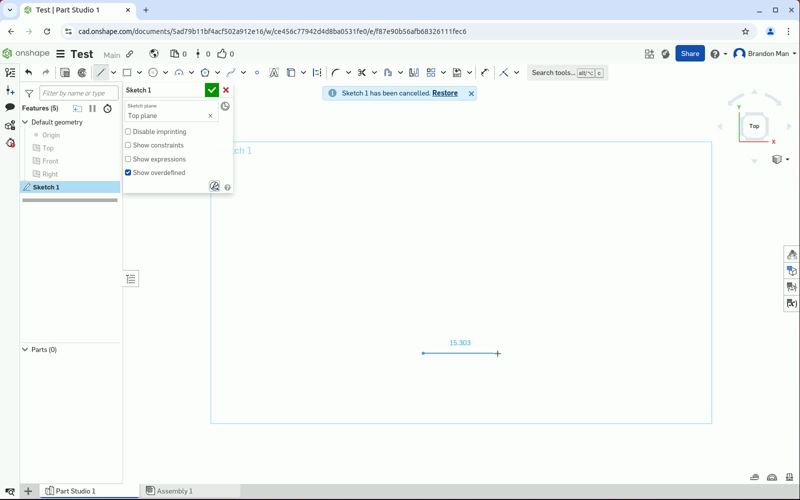
key_down(shift)
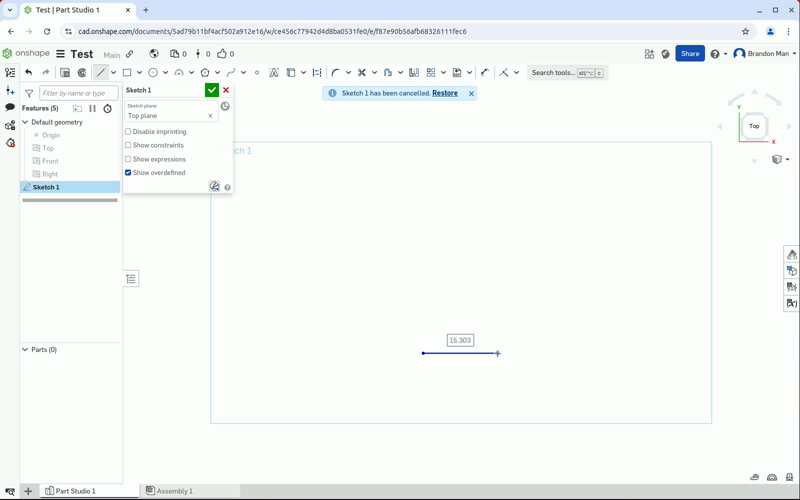
mouse_move(497, 223)
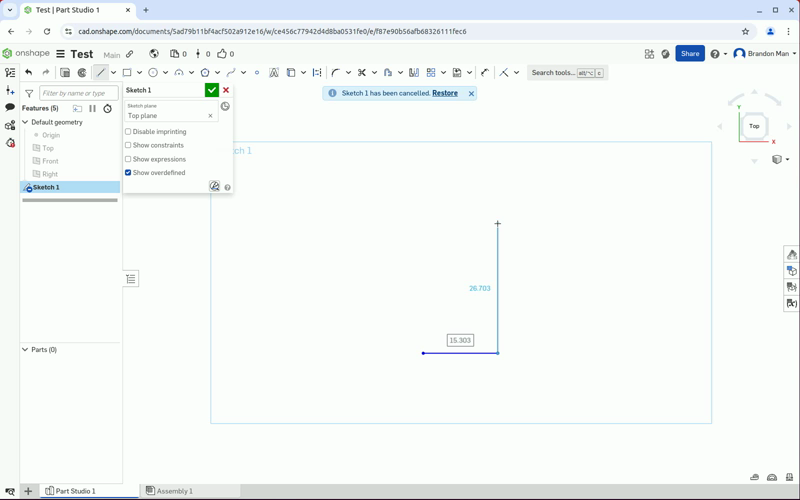
click(497, 223)
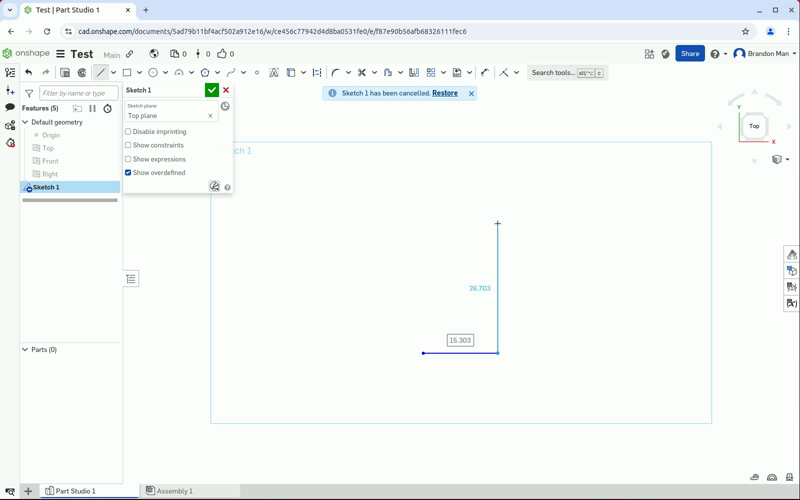
key_up(shift)
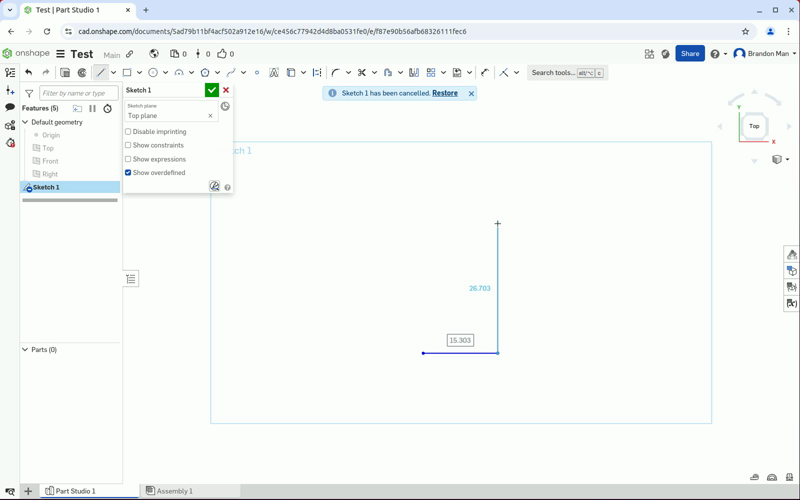
key_down(shift)
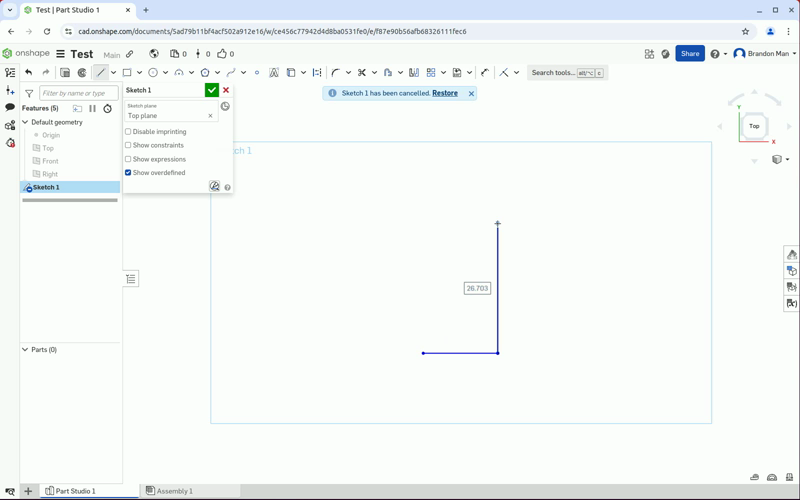
mouse_move(527, 223)
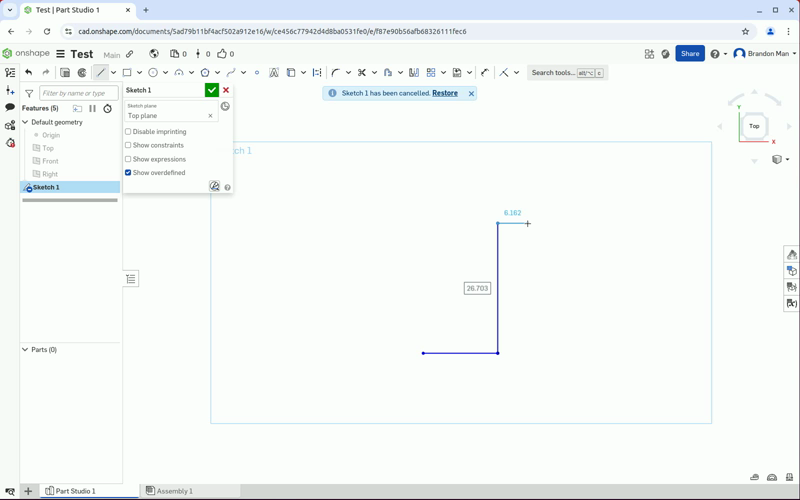
mouse_move(461, 188)
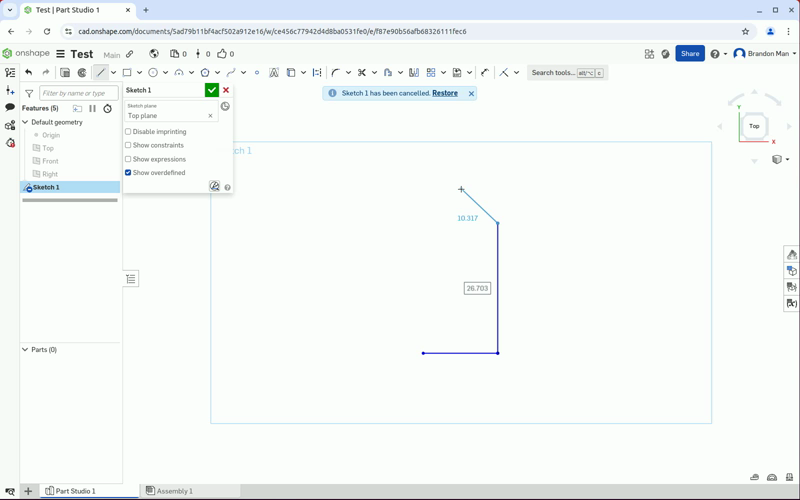
click(461, 188)
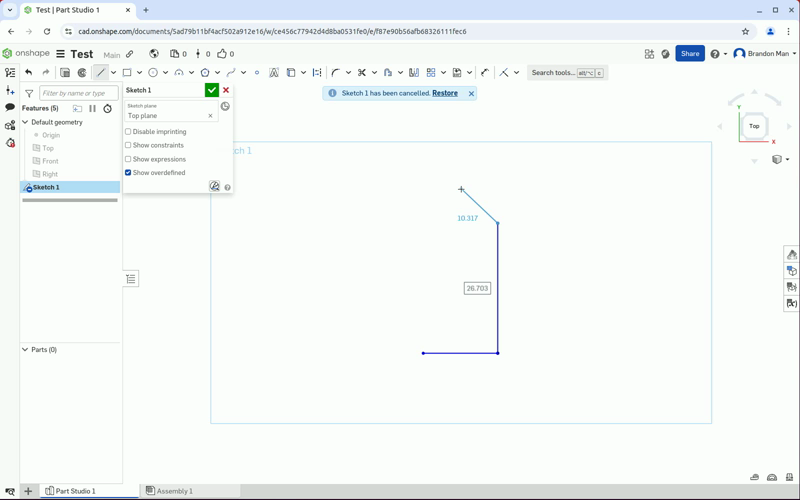
key_up(shift)
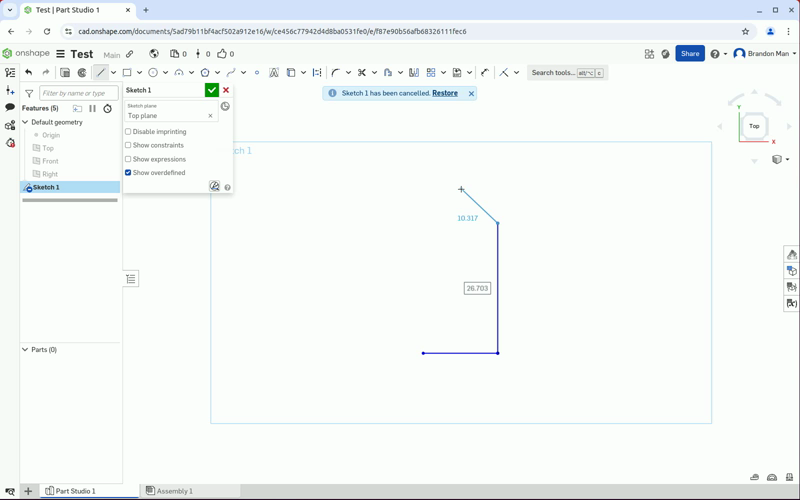
key_down(shift)
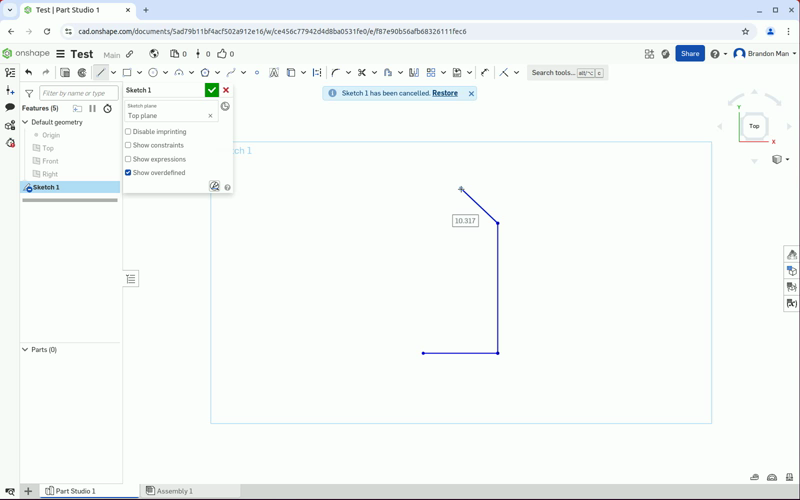
mouse_move(491, 188)
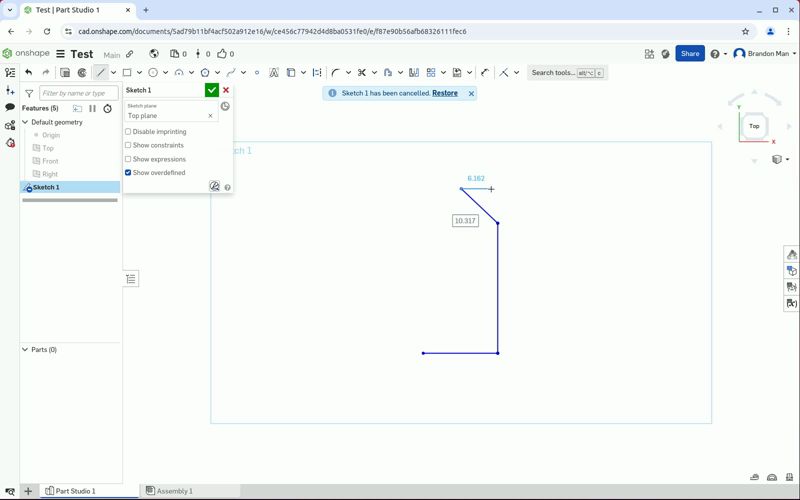
mouse_move(423, 223)
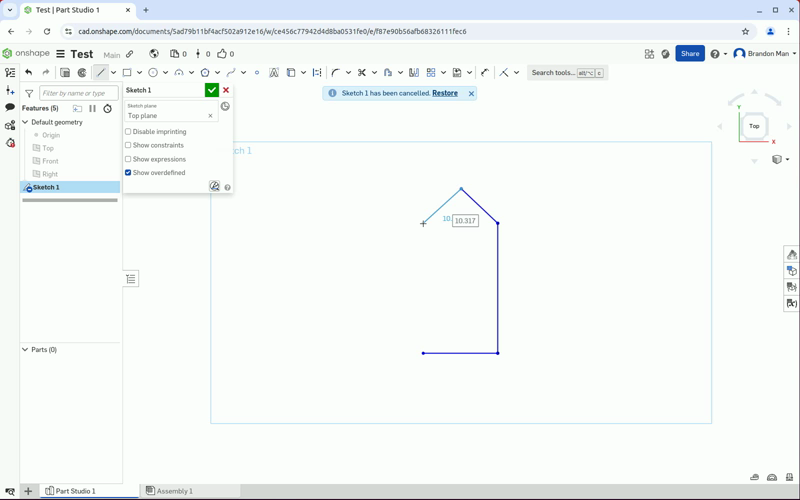
click(423, 223)
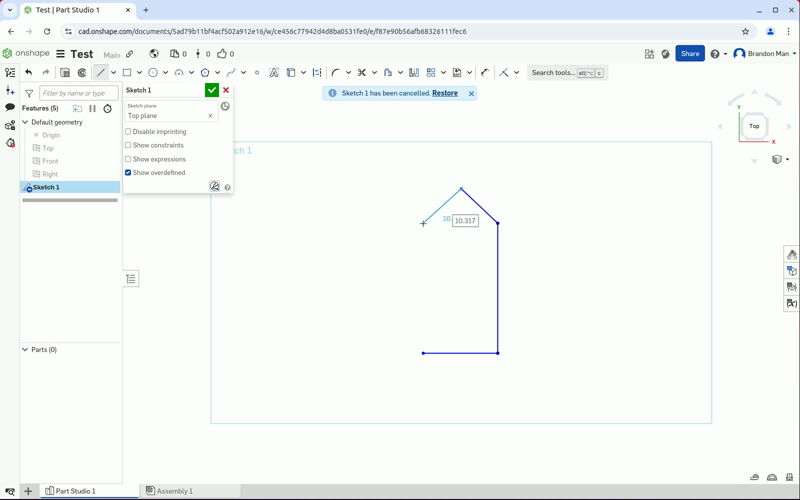
key_up(shift)
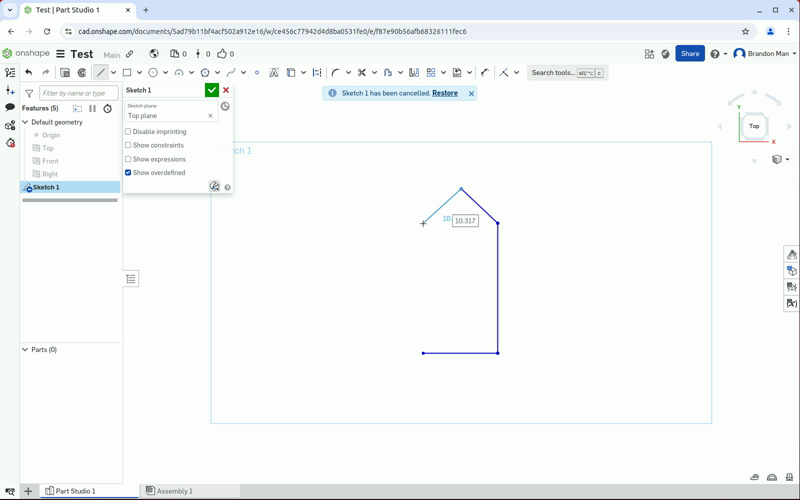
key_down(shift)
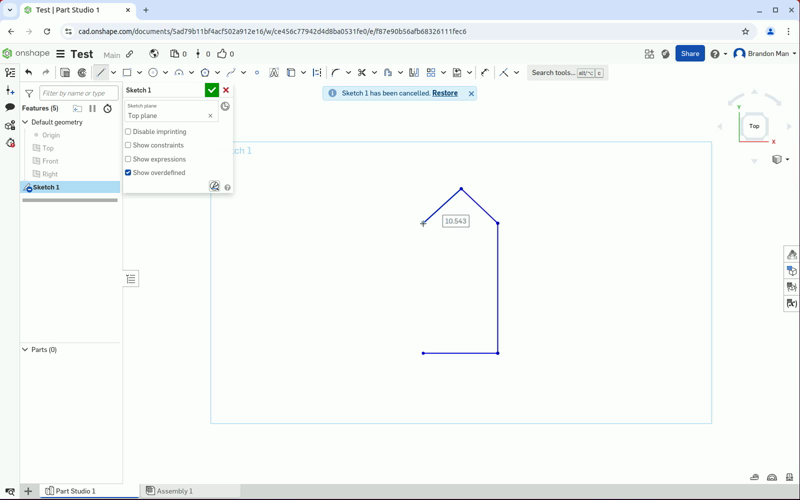
mouse_move(423, 353)
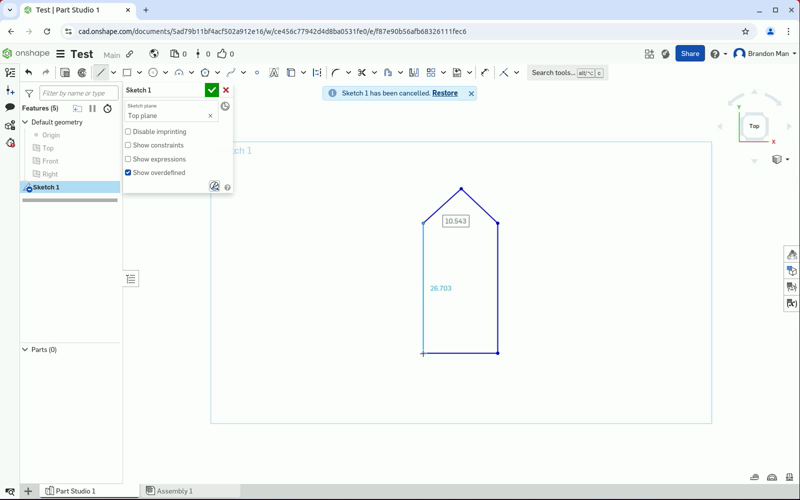
key_up(shift)
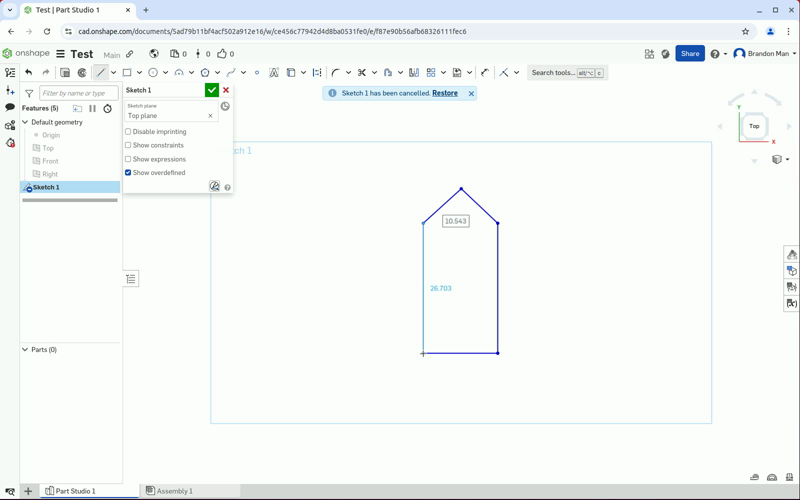
click(423, 353)
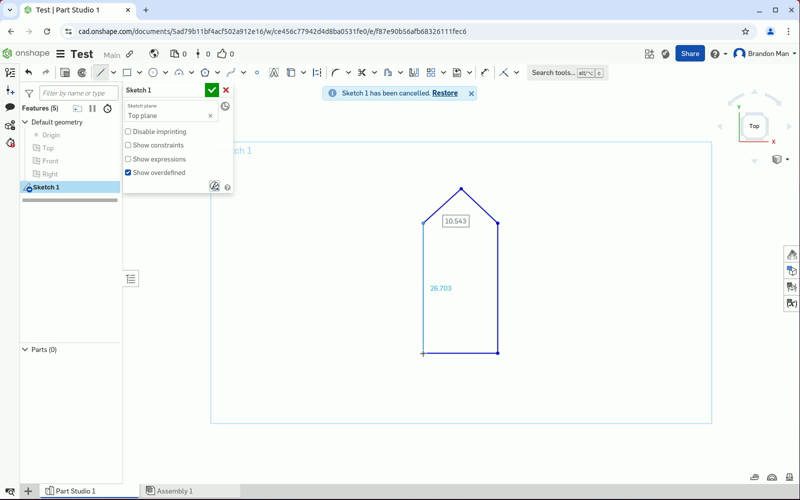
key(esc)
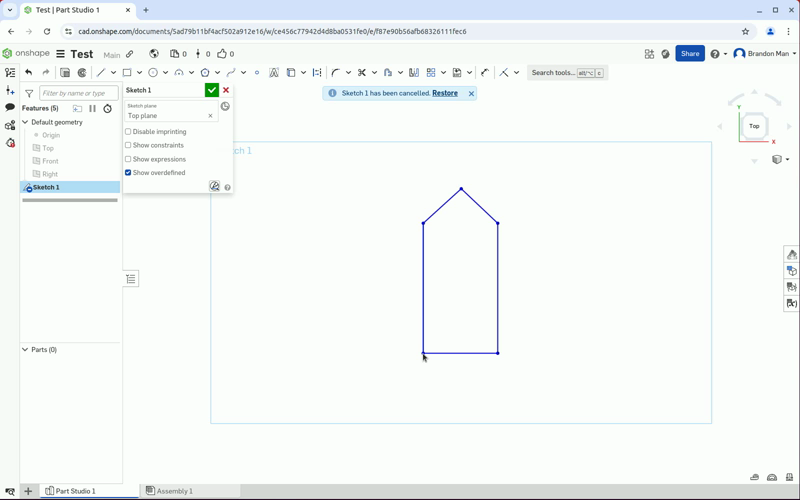
mouse_move(447, 224)
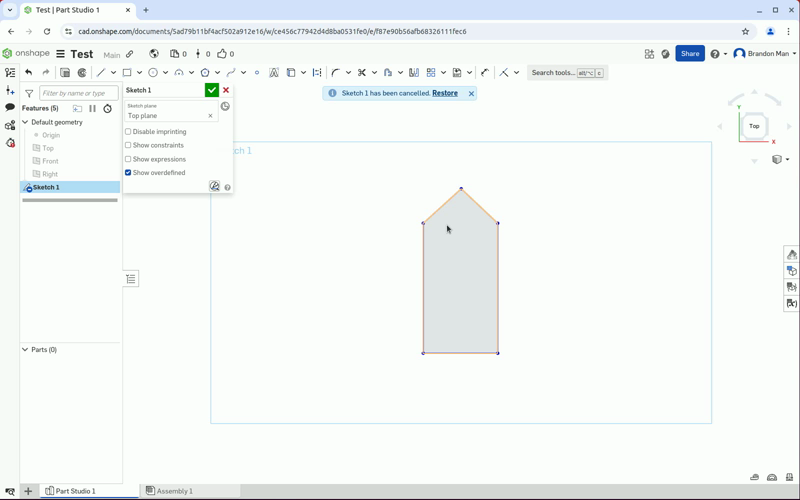
click(447, 224)
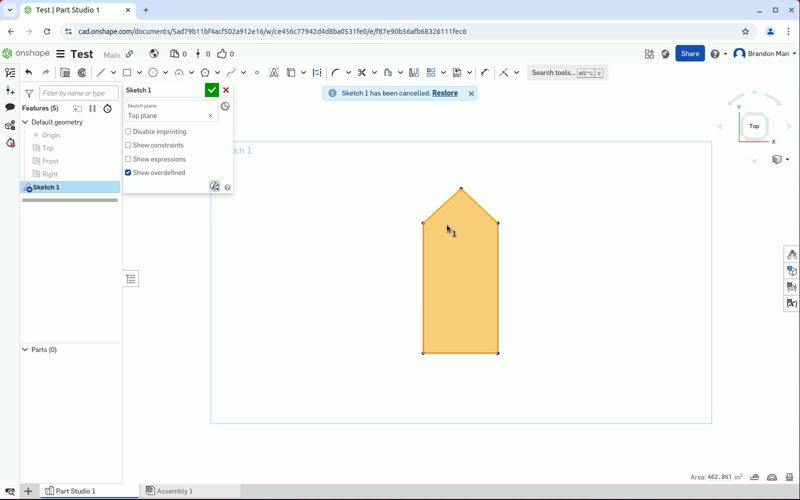
mouse_move(73, 352)
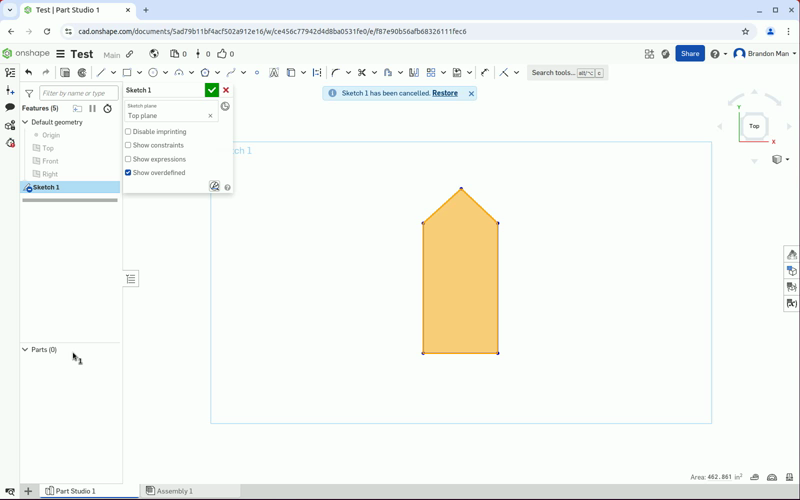
key(shift+y)
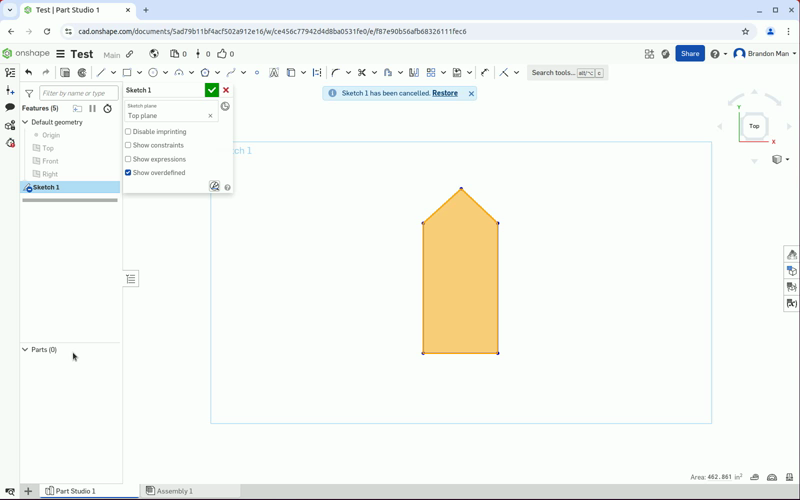
key(shift+e)
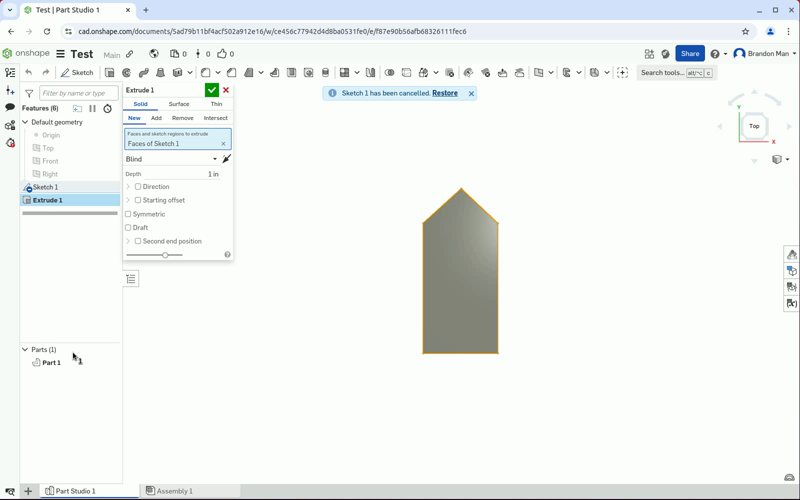
mouse_move(143, 106)
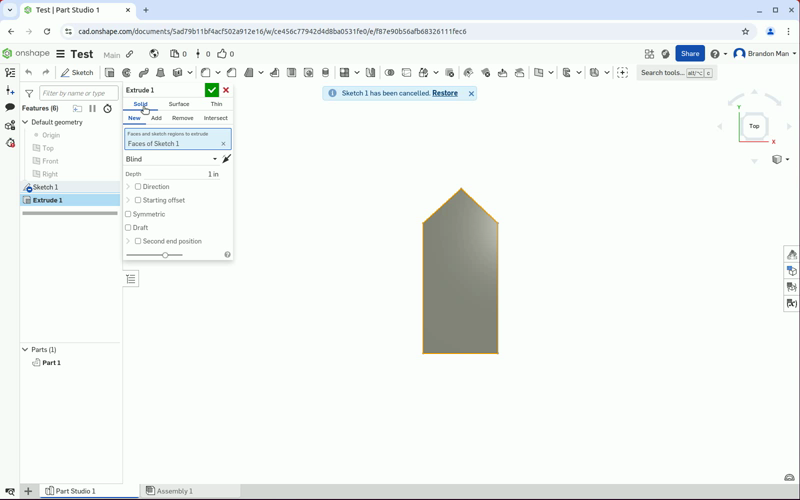
click(143, 106)
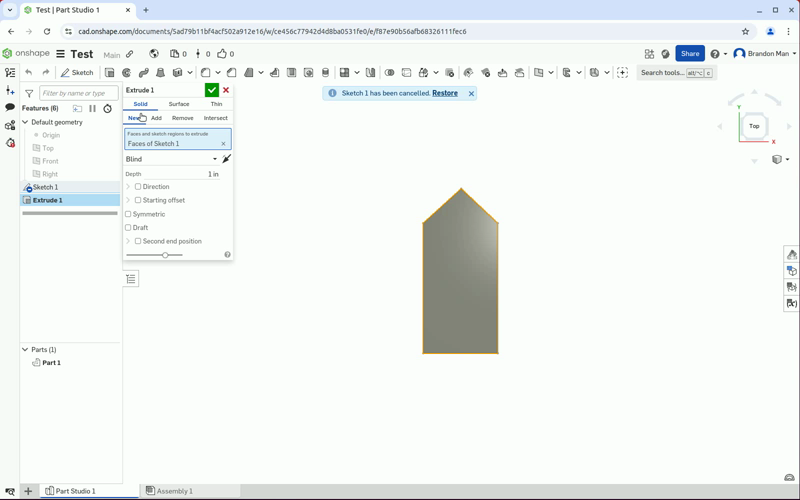
mouse_move(137, 120)
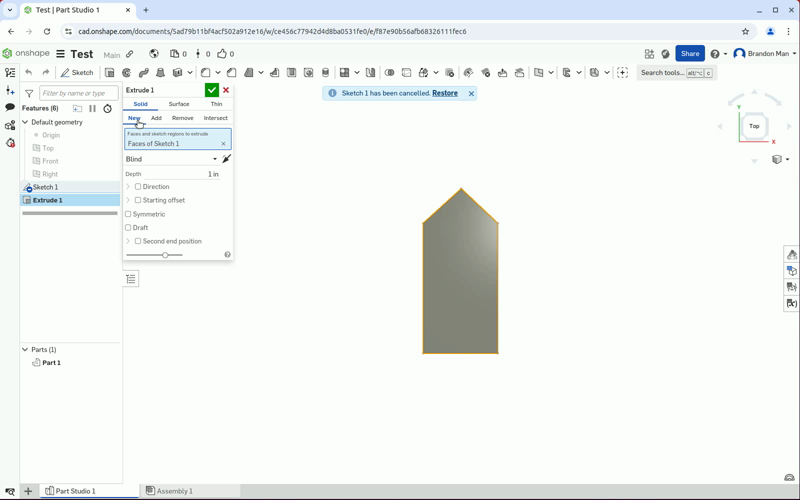
click(137, 120)
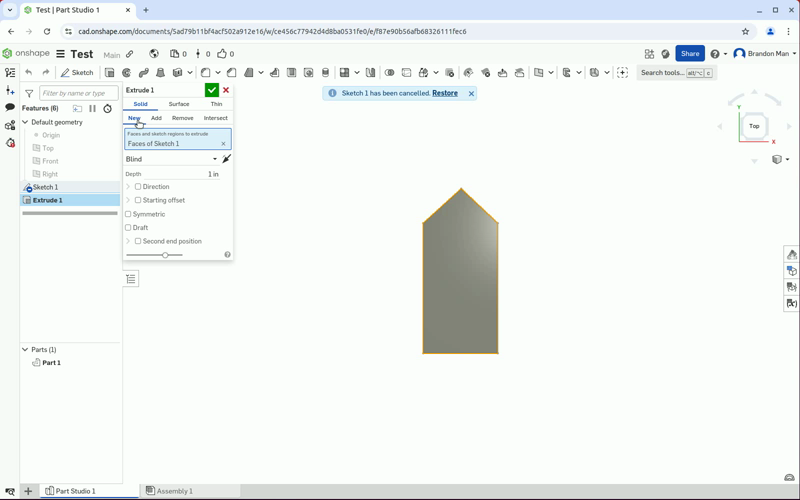
key(tab, 4)
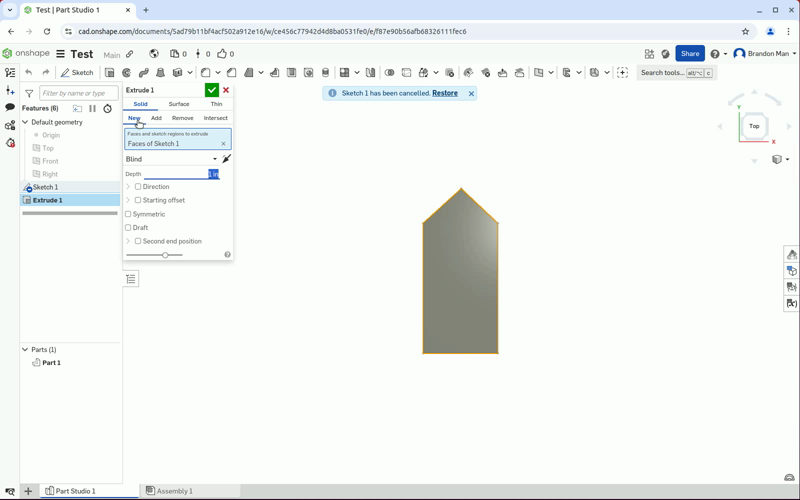
text(3.851)
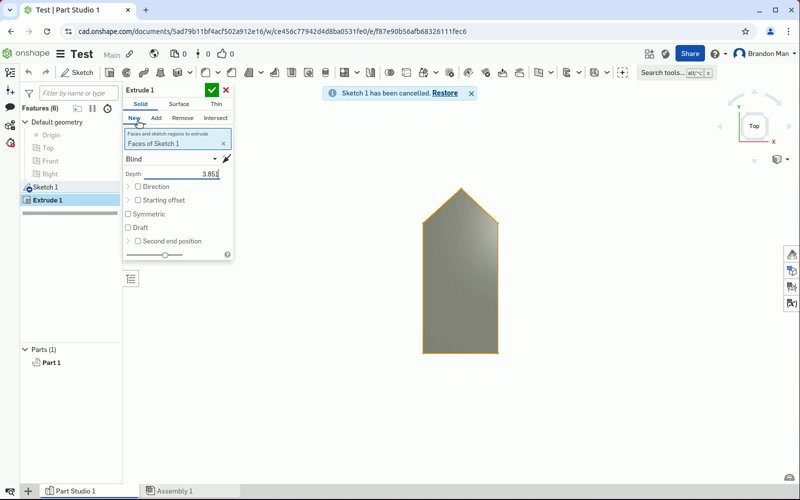
key(enter)
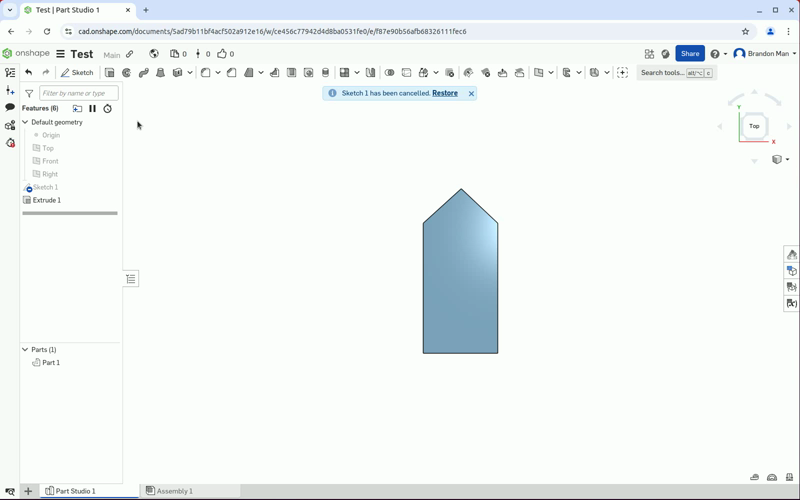
key(shift+h)
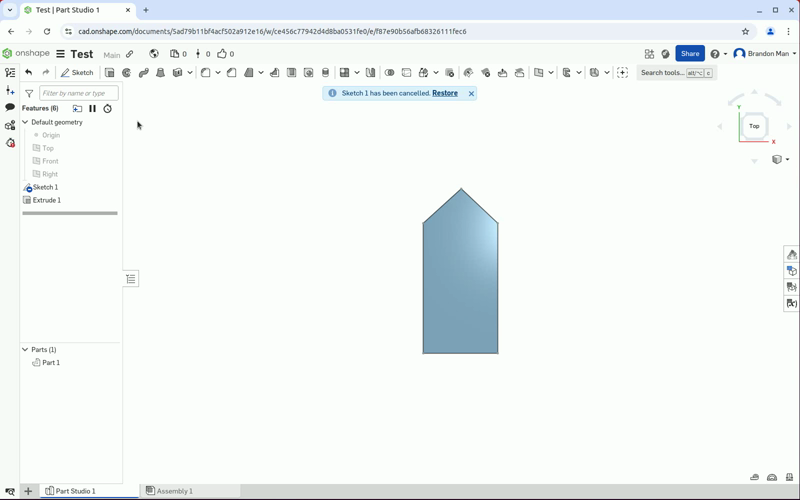
key(shift+h)
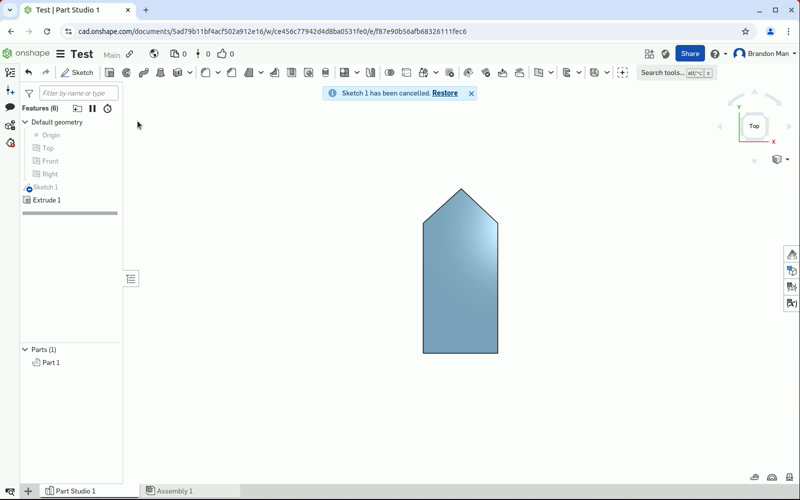
mouse_move(73, 189)
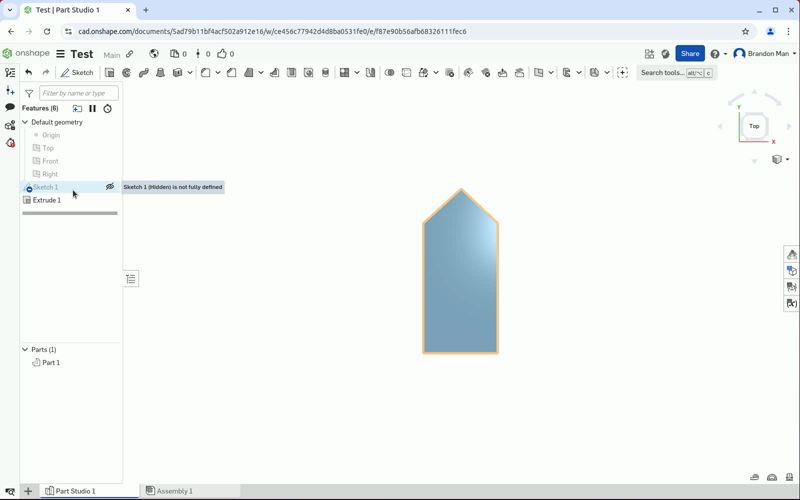
click(73, 189)
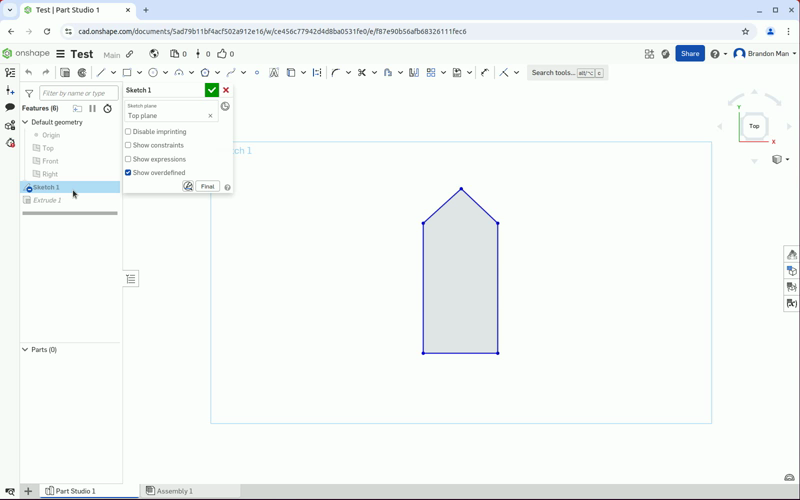
mouse_move(229, 92)
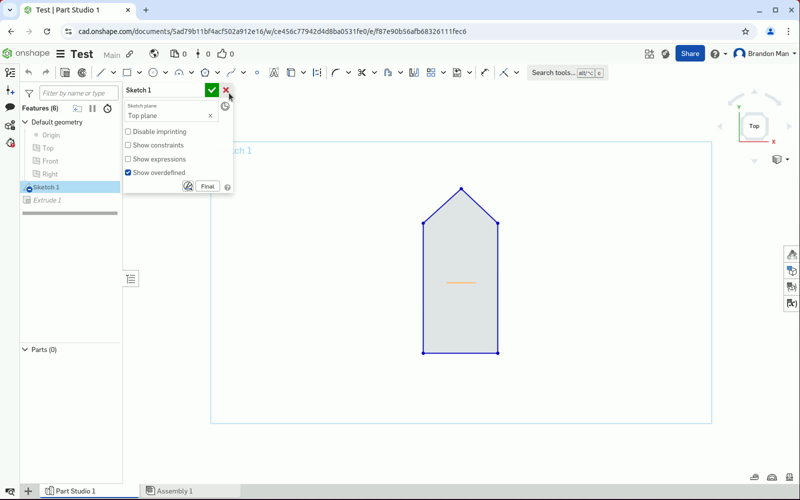
click(229, 92)
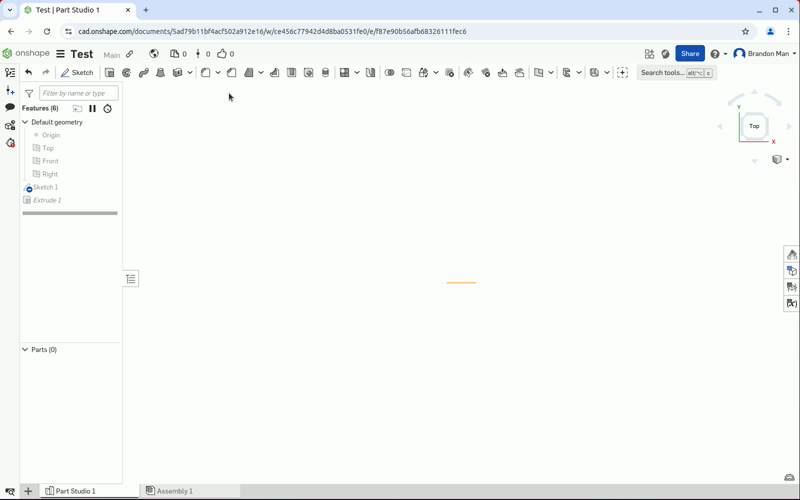
mouse_move(541, 75)
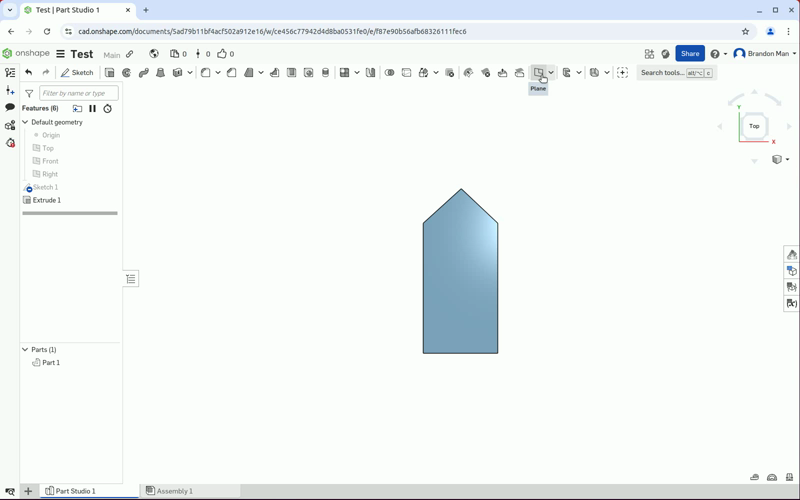
click(541, 75)
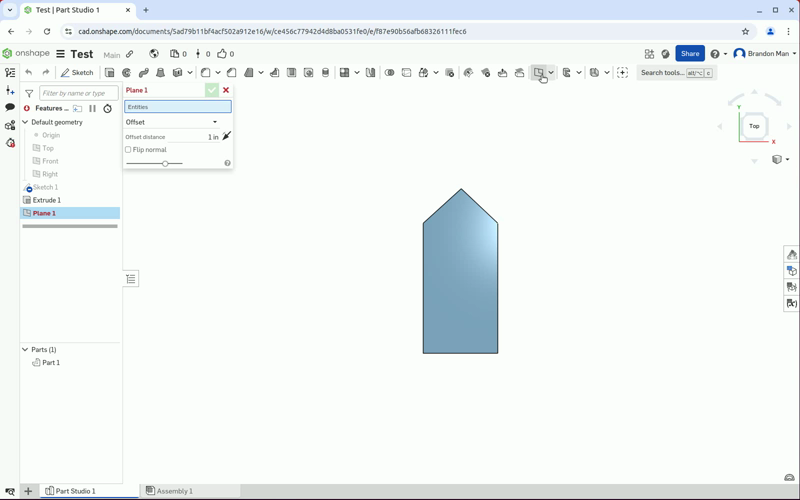
mouse_move(73, 150)
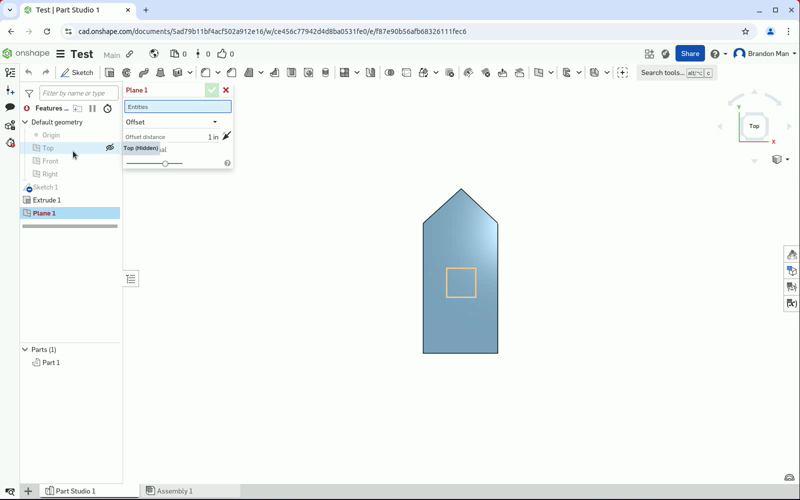
click(73, 150)
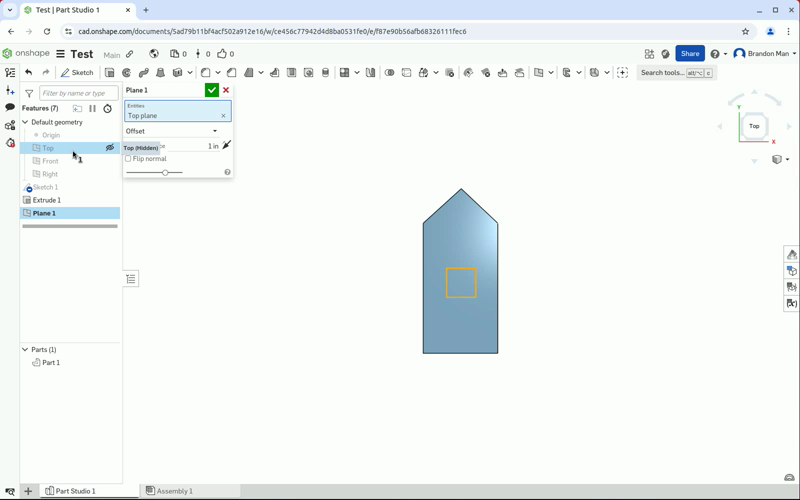
key(tab, 2)
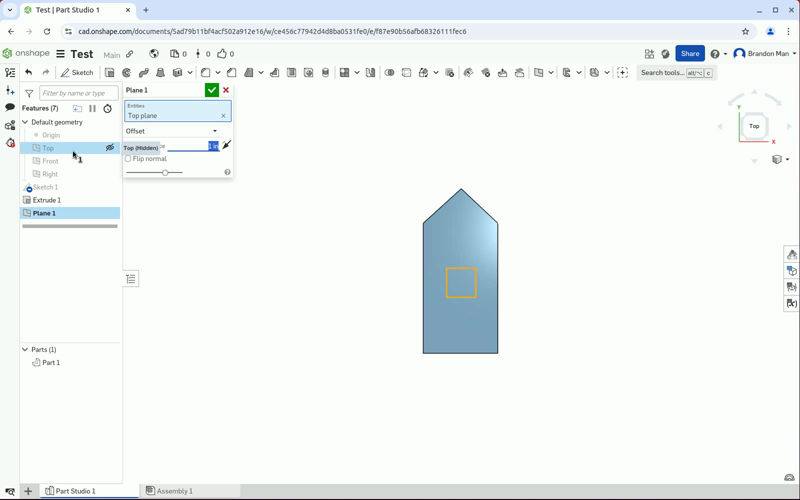
text(3.851)
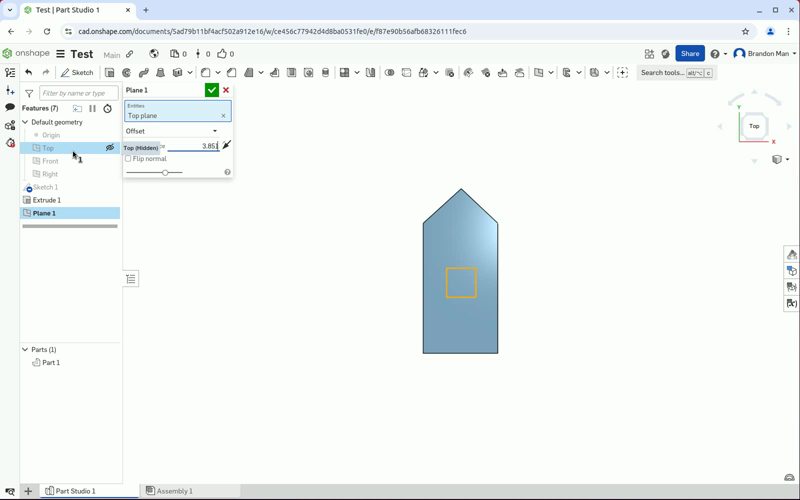
key(enter, 2)
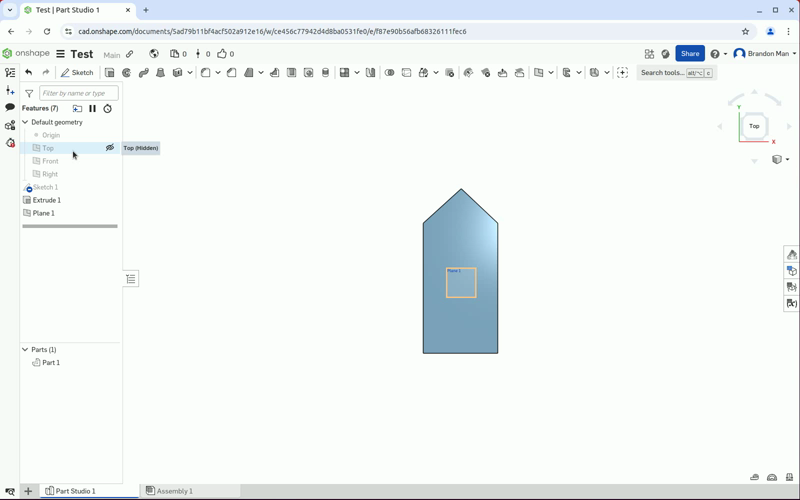
key(shift+s)
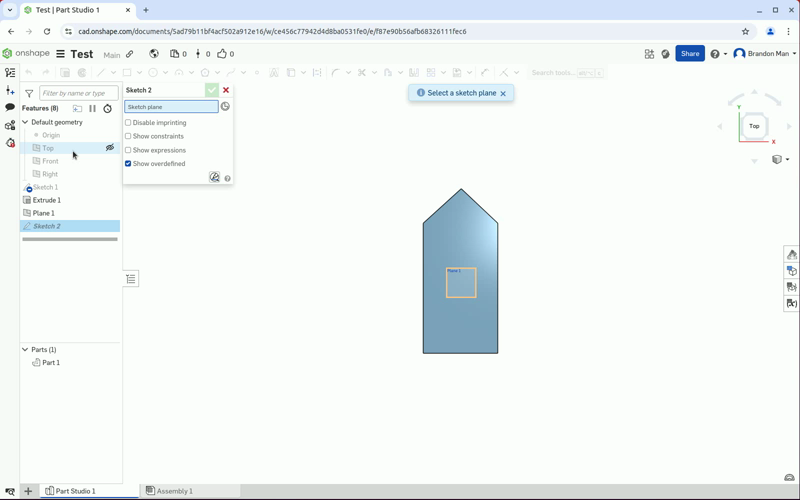
mouse_move(73, 215)
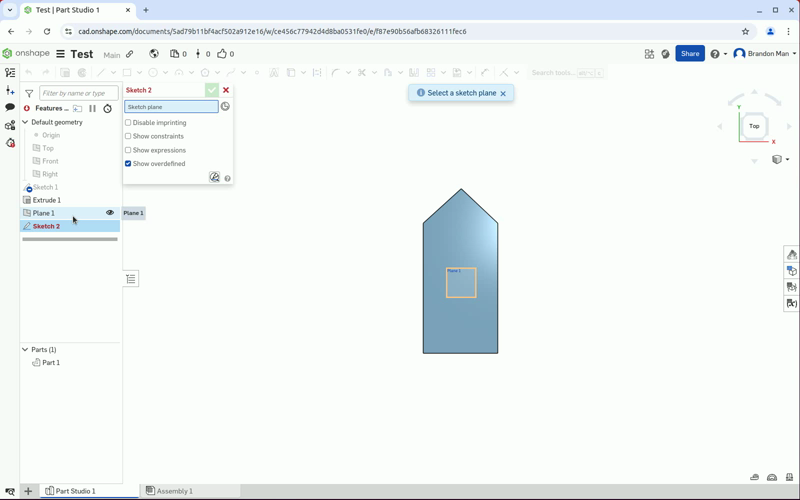
click(73, 215)
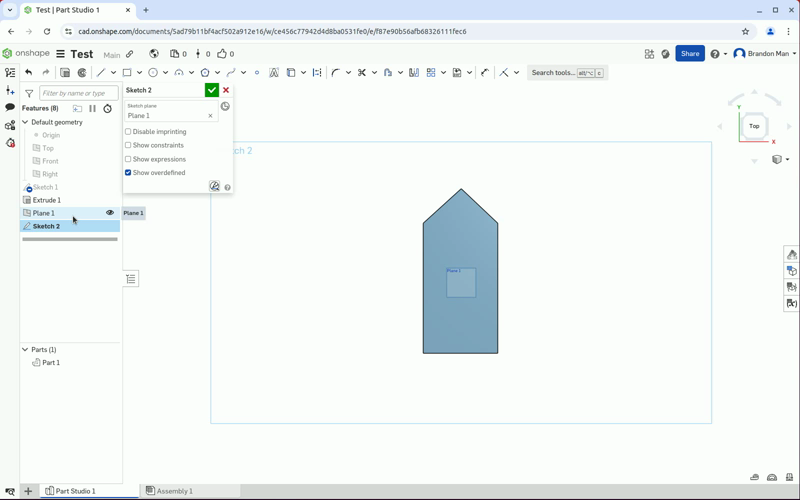
mouse_move(73, 352)
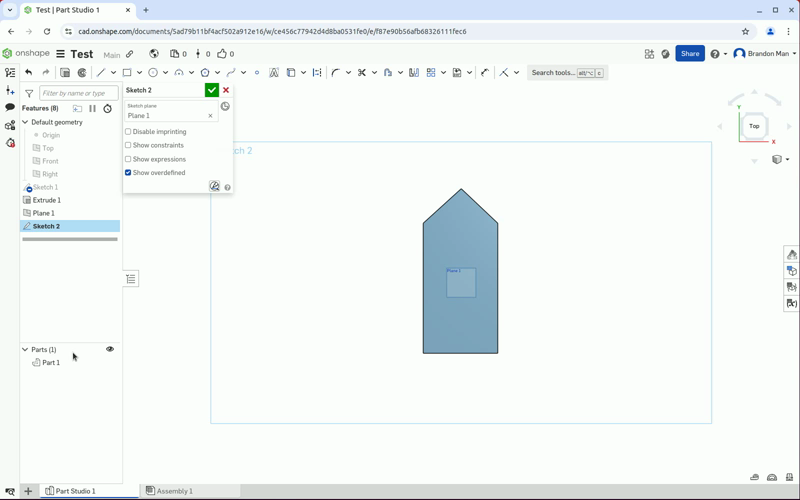
key(y)
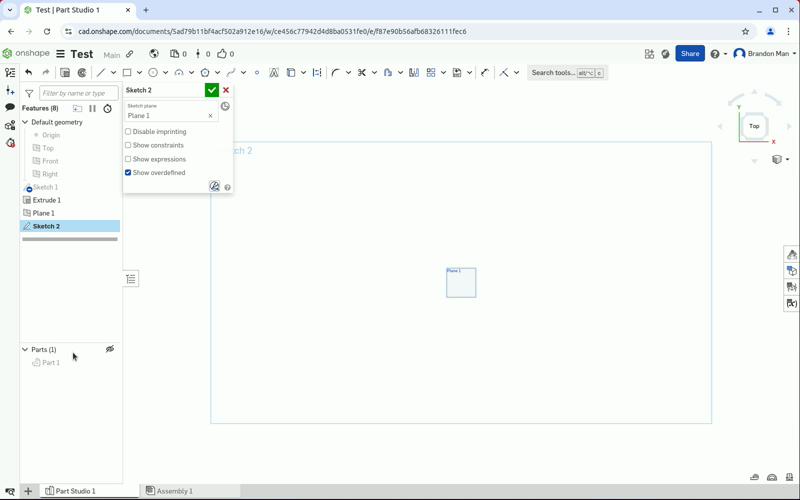
key(l)
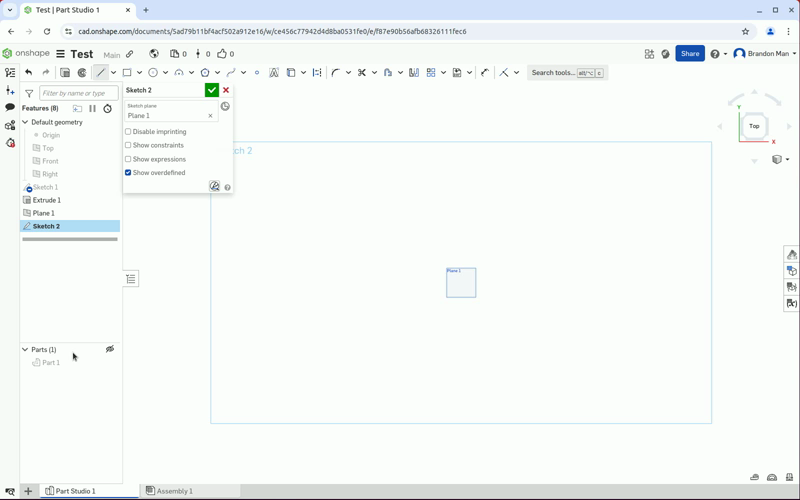
key_down(shift)
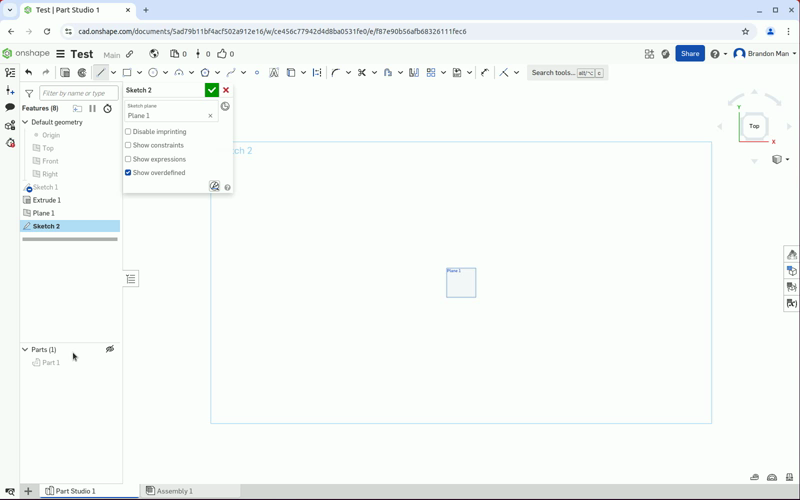
mouse_move(438, 337)
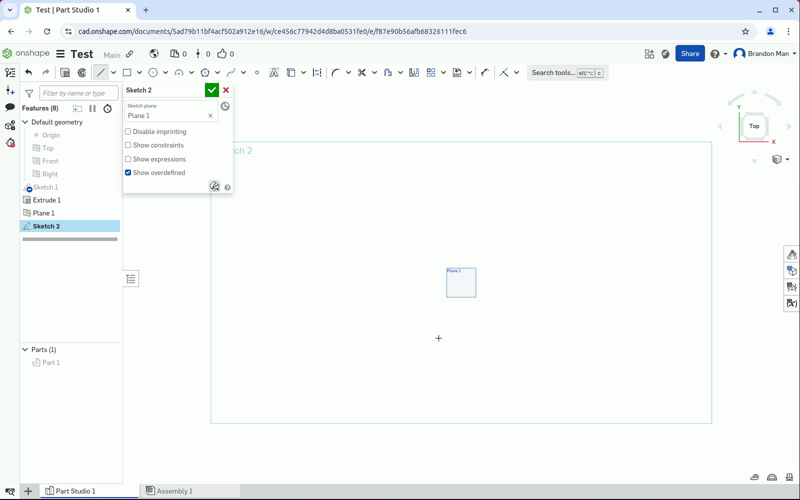
click(438, 337)
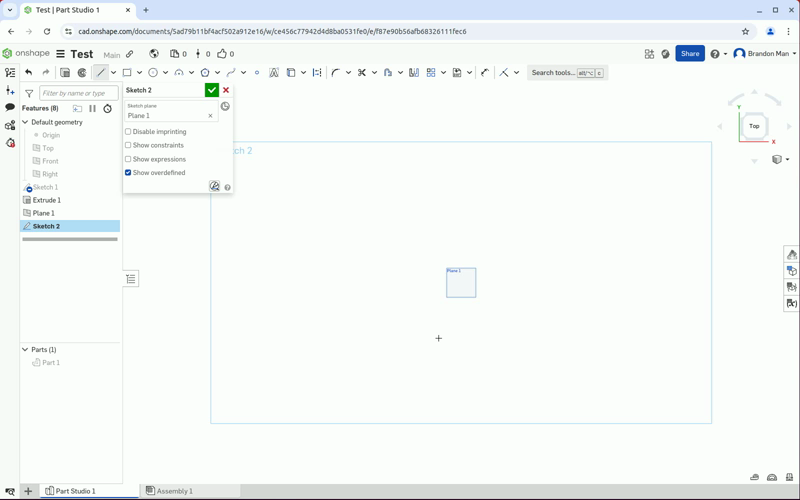
key_up(shift)
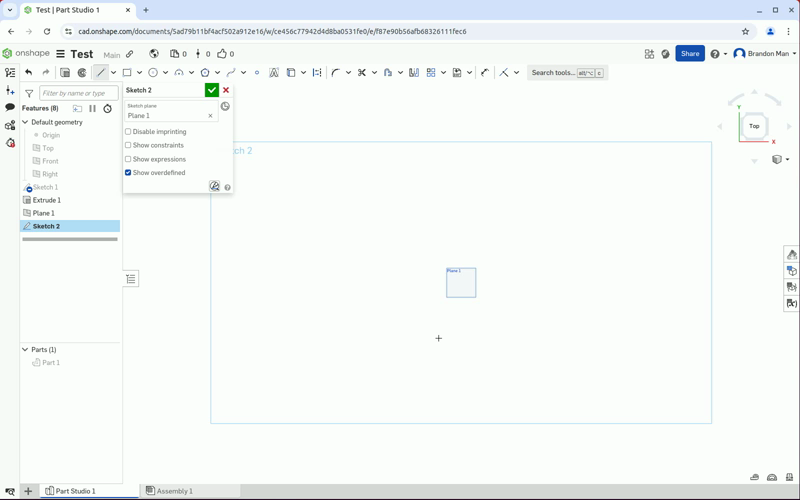
key_down(shift)
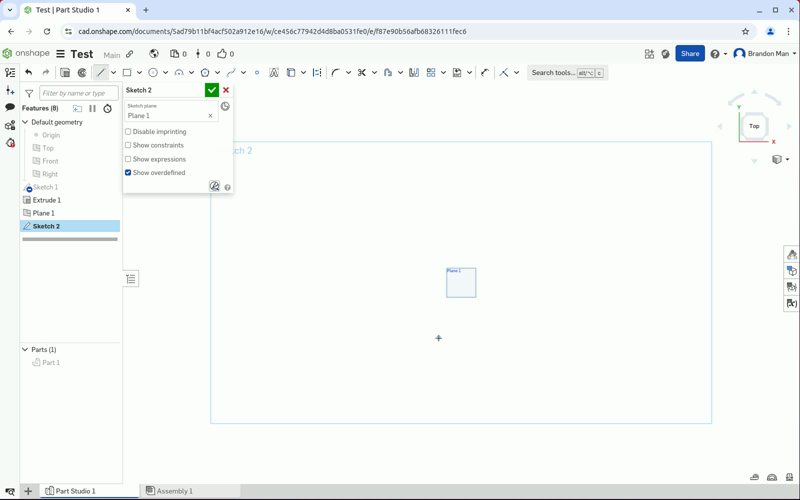
mouse_move(468, 337)
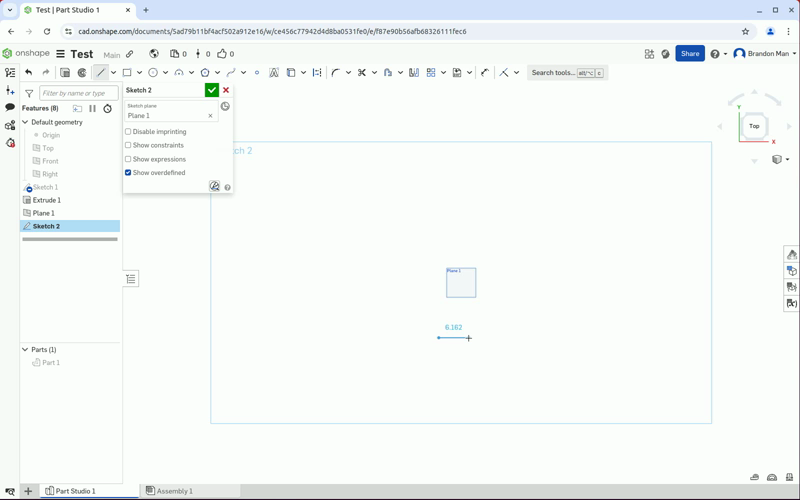
mouse_move(483, 337)
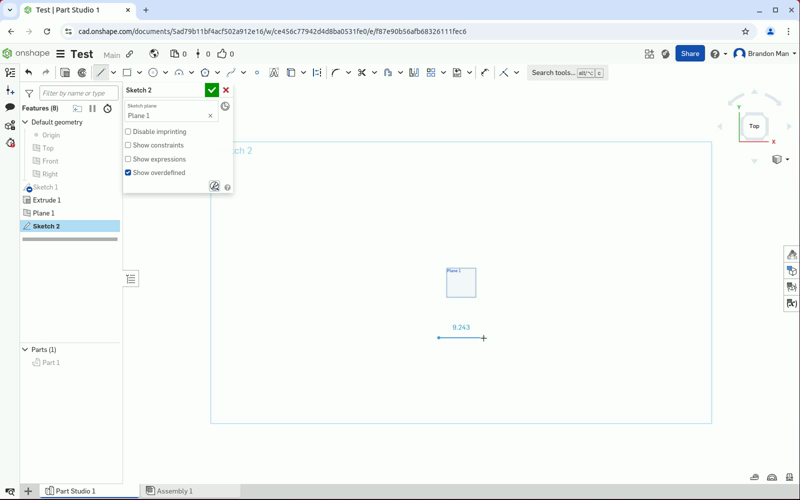
click(483, 337)
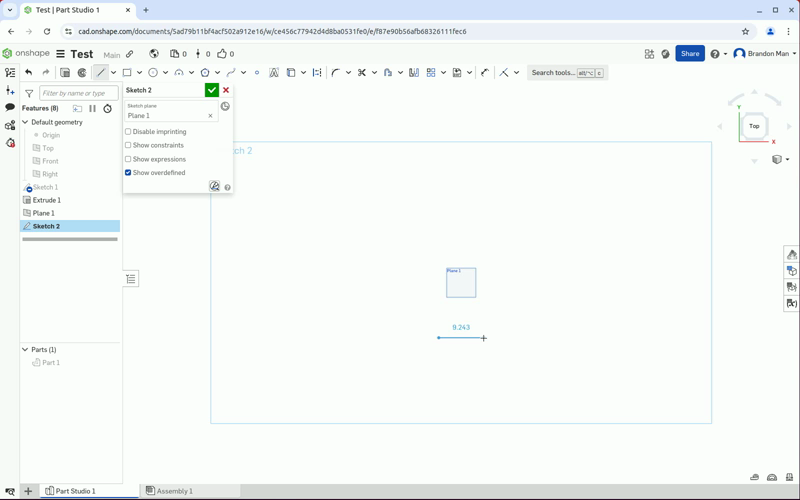
key_up(shift)
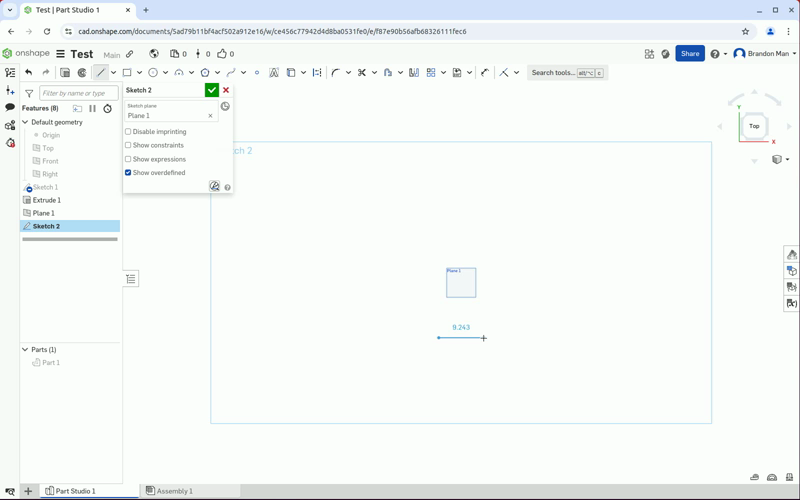
key_down(shift)
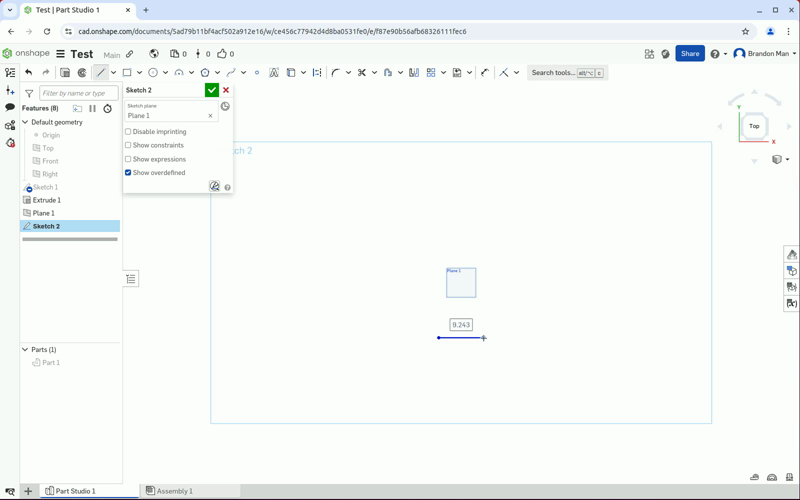
mouse_move(483, 225)
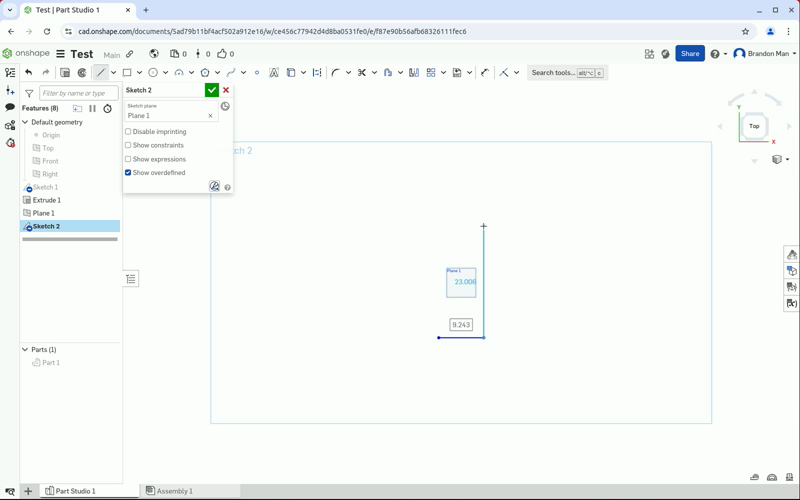
click(483, 225)
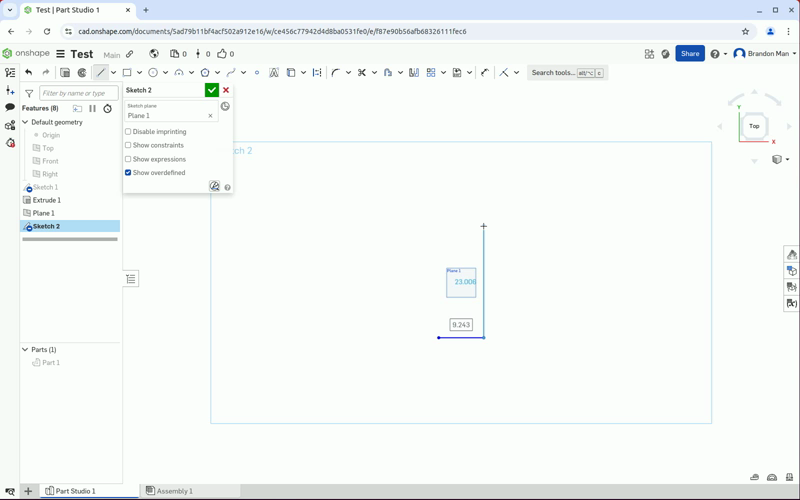
key_up(shift)
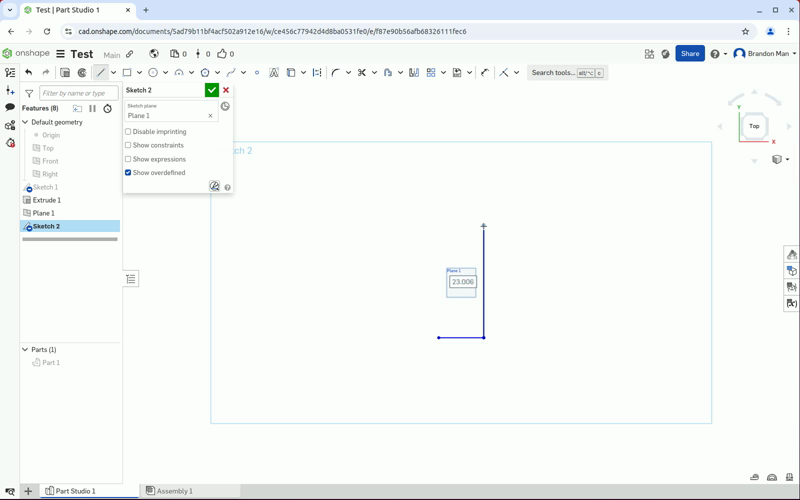
key_down(shift)
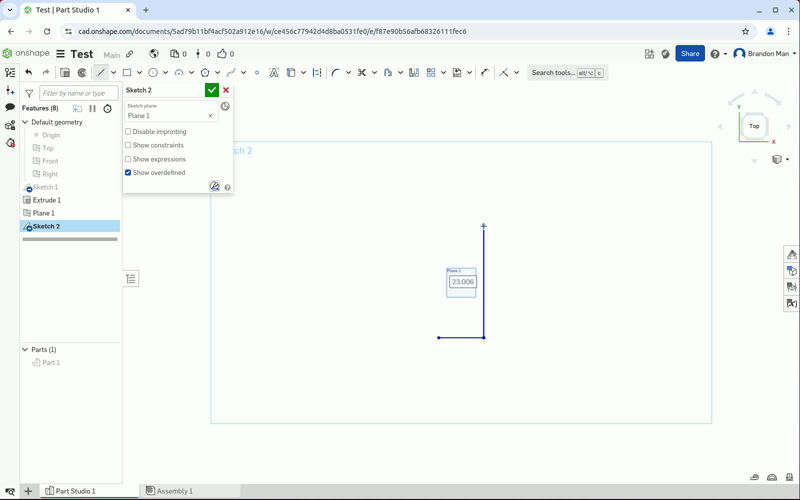
mouse_move(513, 225)
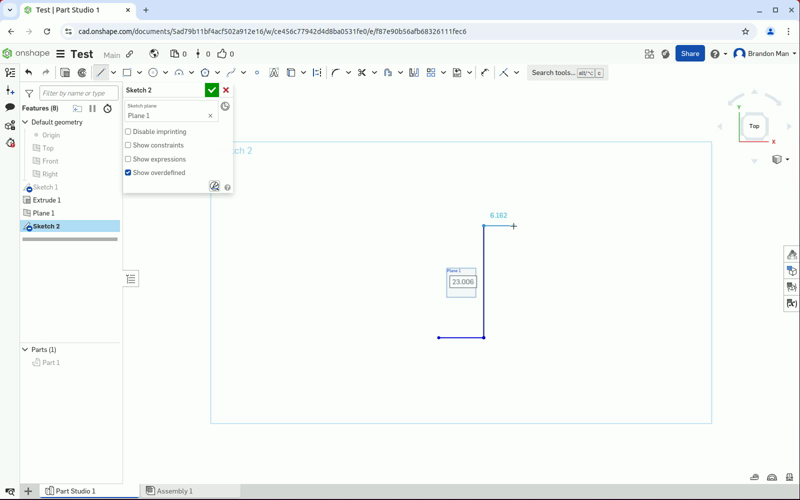
mouse_move(438, 225)
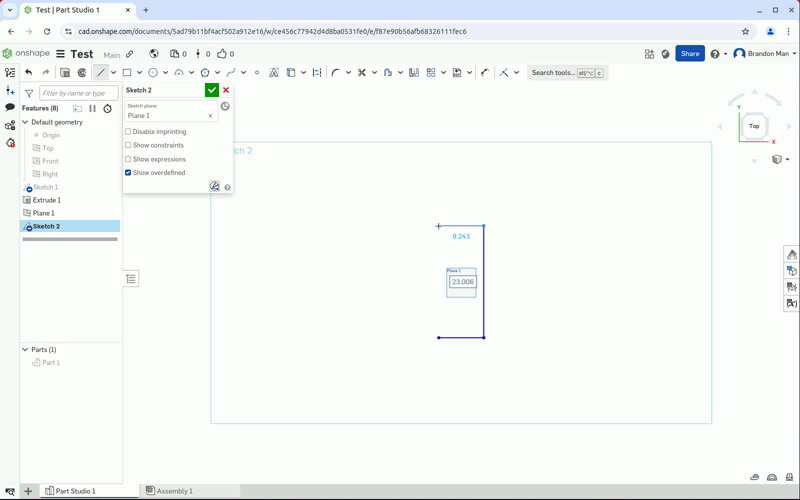
click(438, 225)
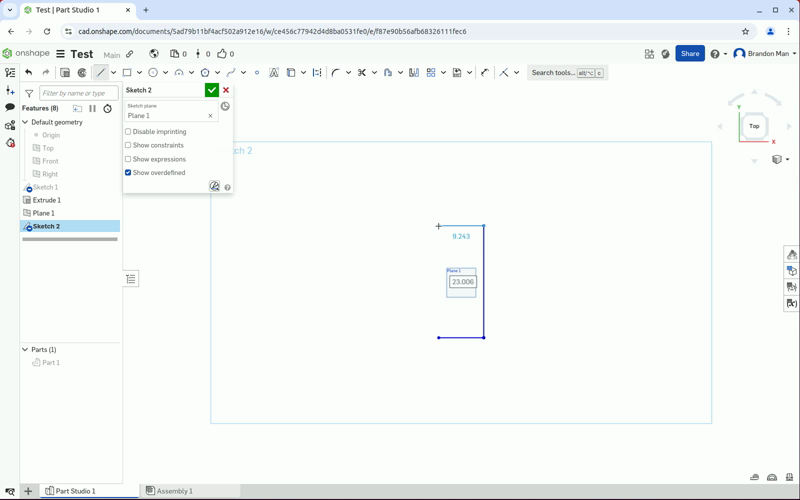
key_up(shift)
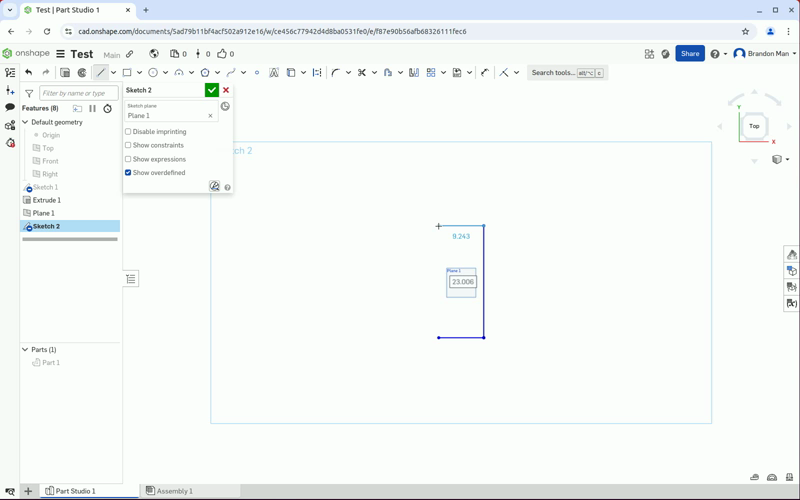
key_down(shift)
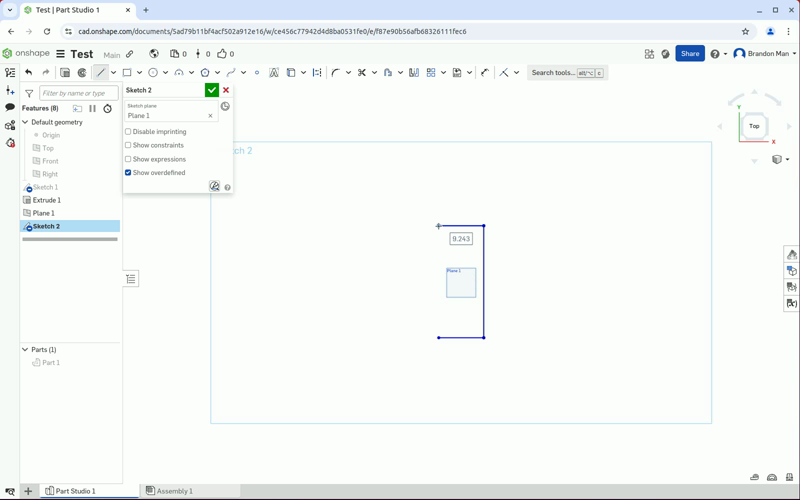
mouse_move(438, 337)
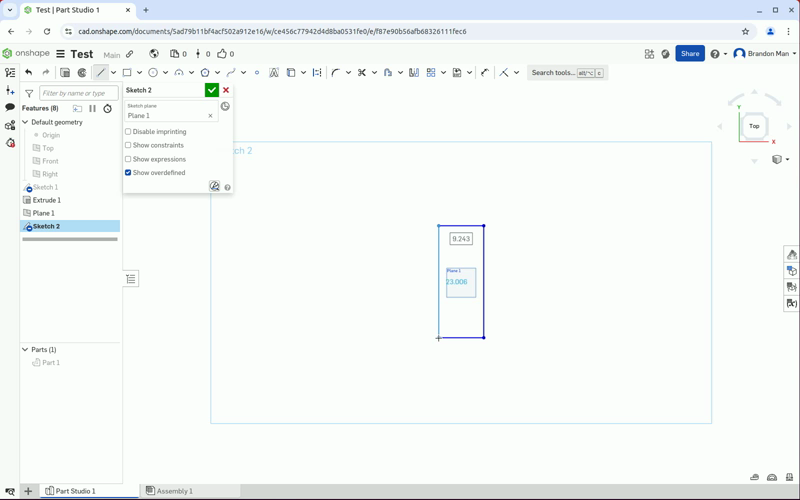
key_up(shift)
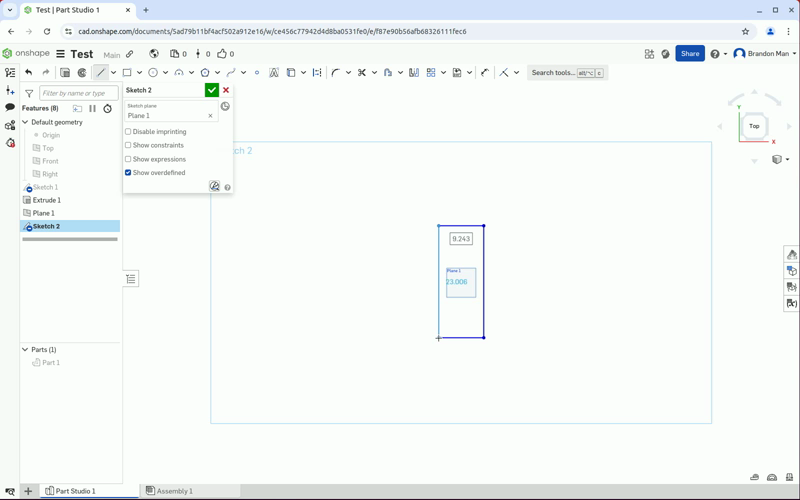
click(438, 337)
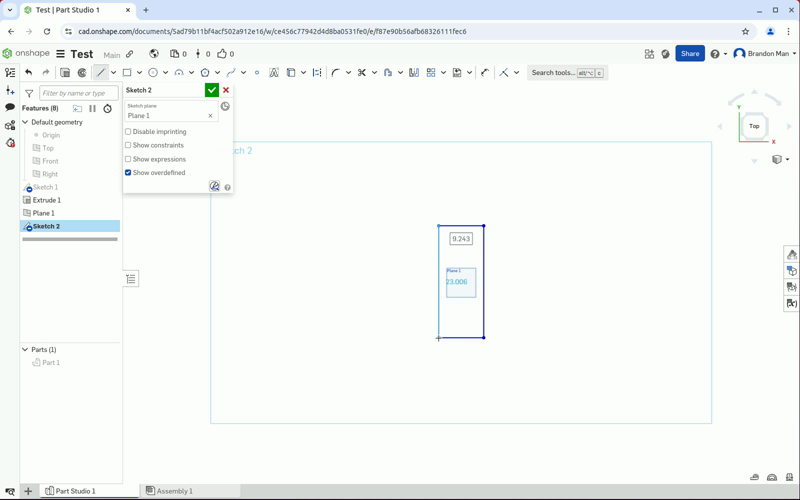
key(esc)
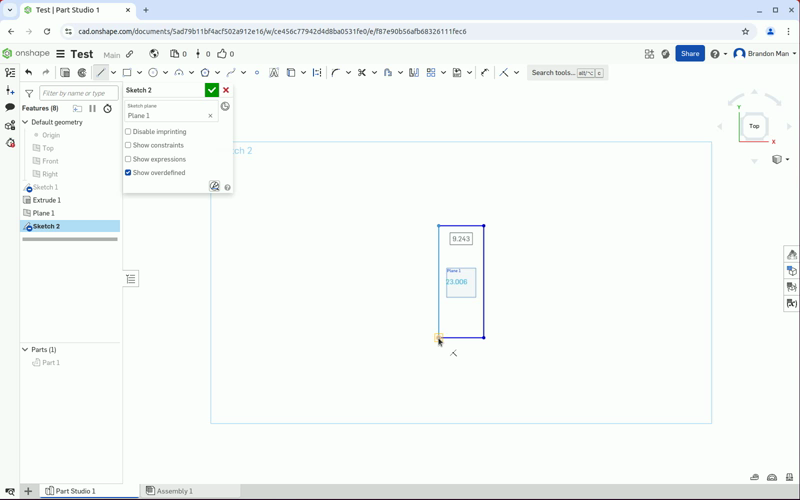
mouse_move(443, 285)
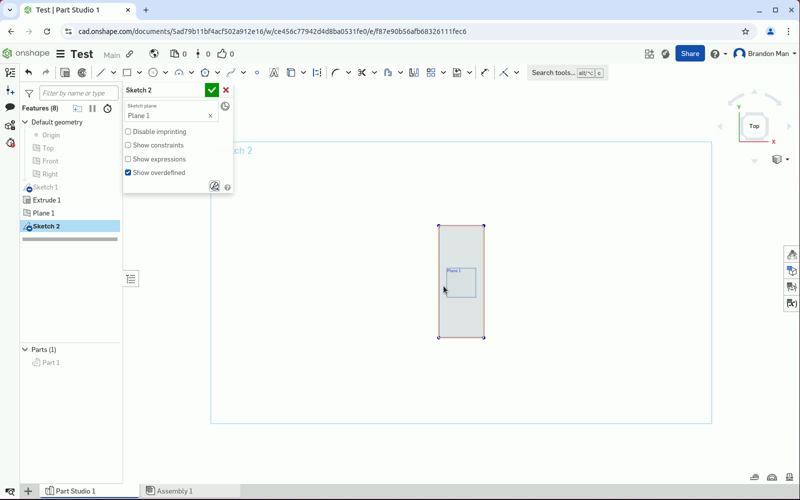
click(443, 285)
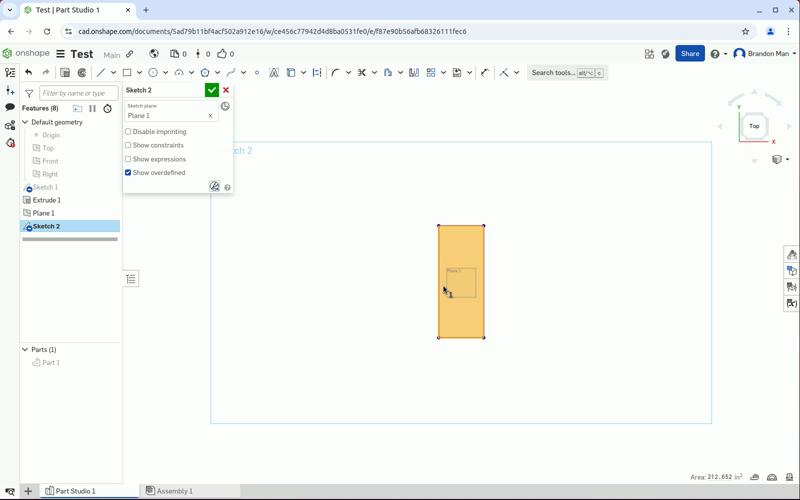
mouse_move(73, 352)
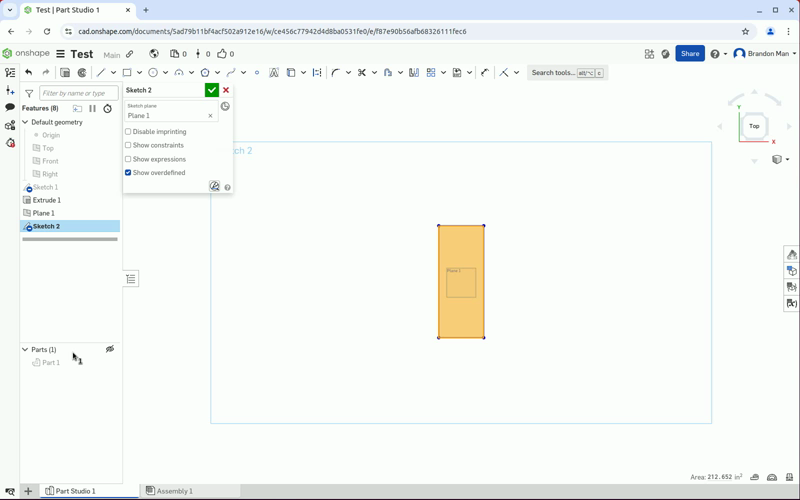
key(shift+y)
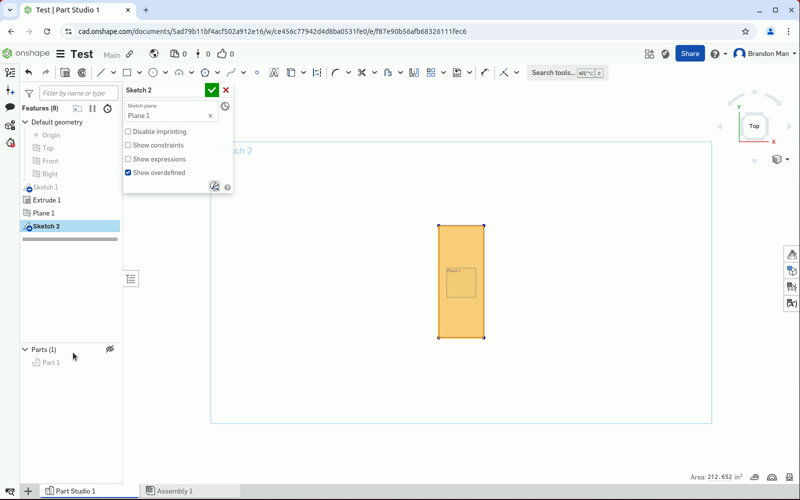
key(shift+e)
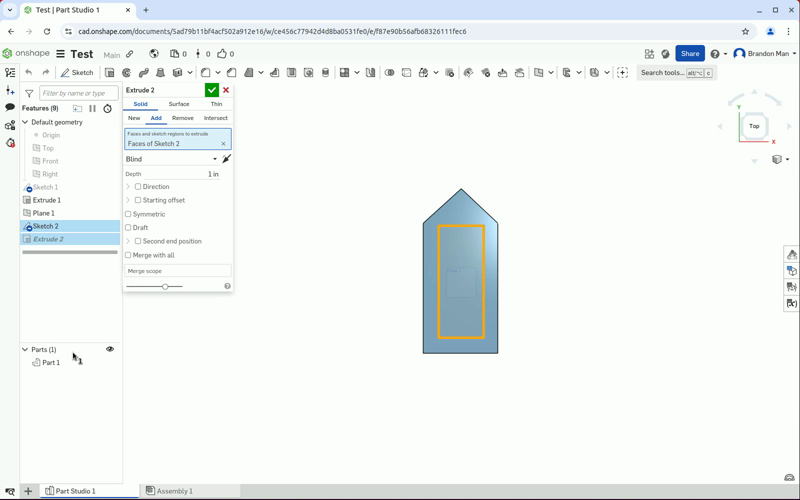
mouse_move(143, 106)
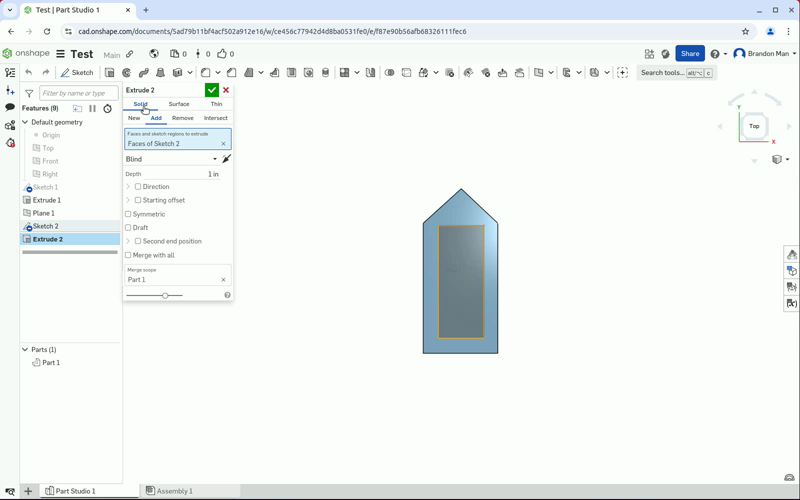
click(143, 106)
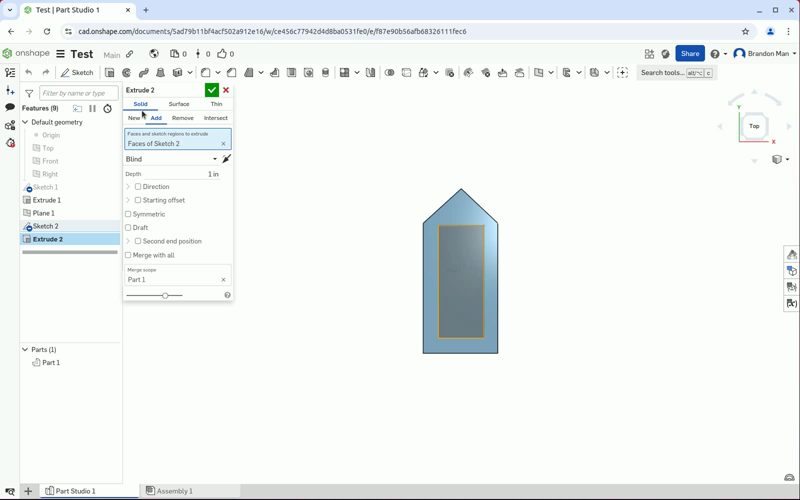
mouse_move(137, 120)
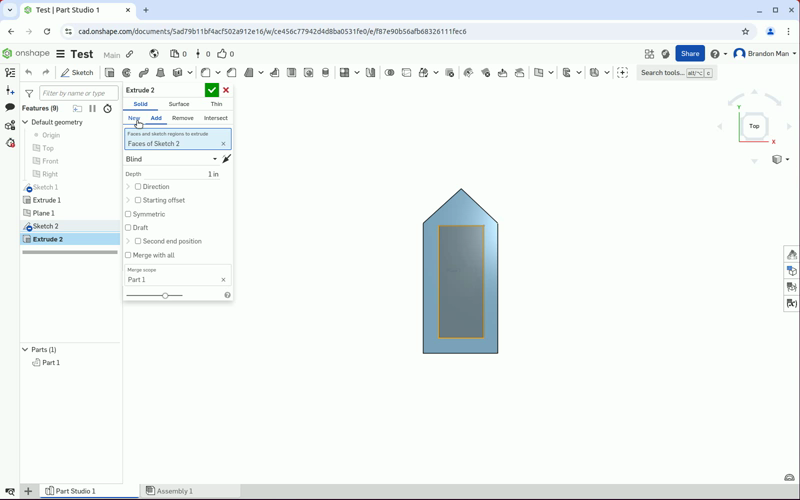
click(137, 120)
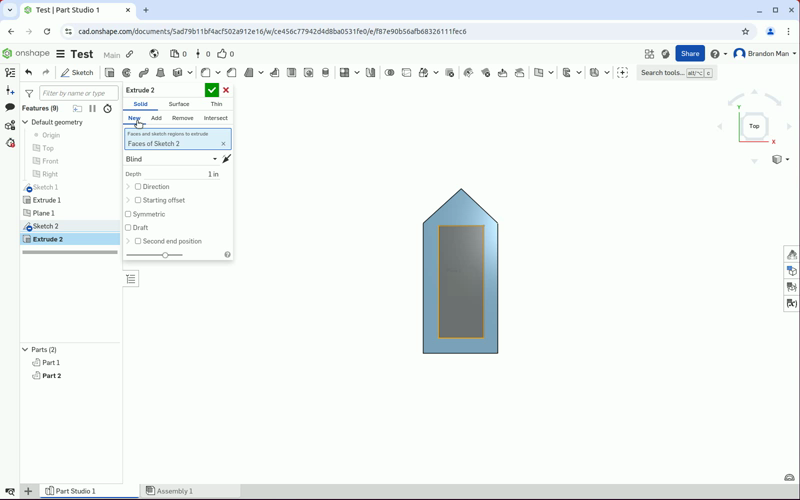
key(tab, 4)
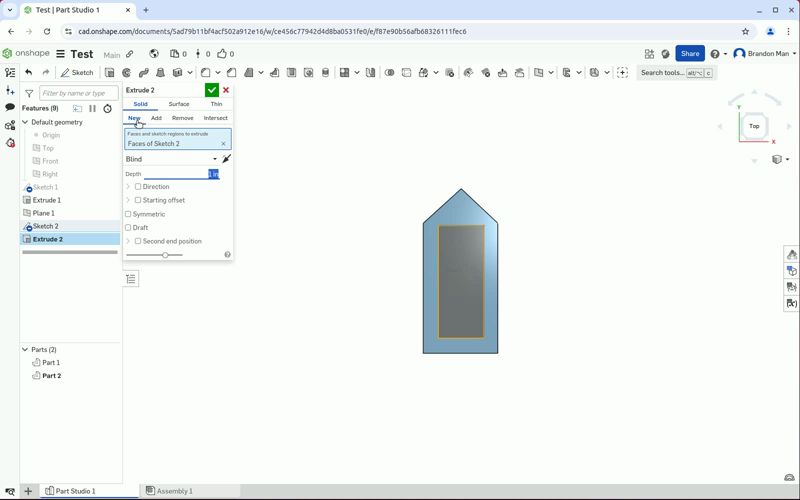
text(9.628)
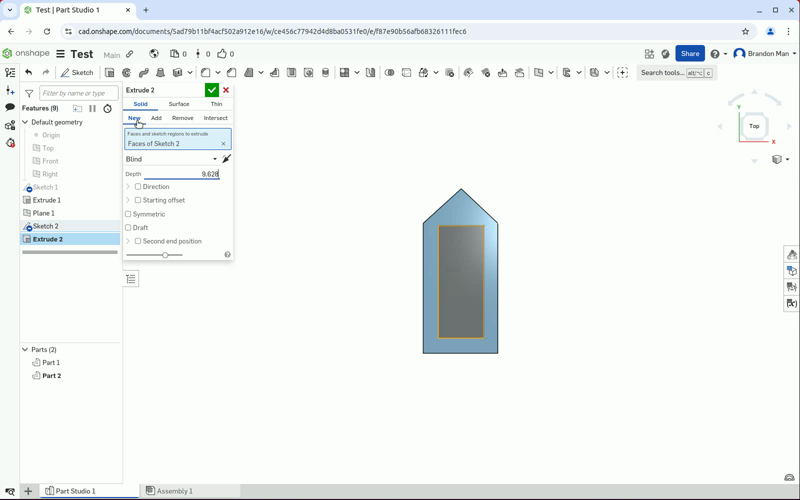
key(enter)
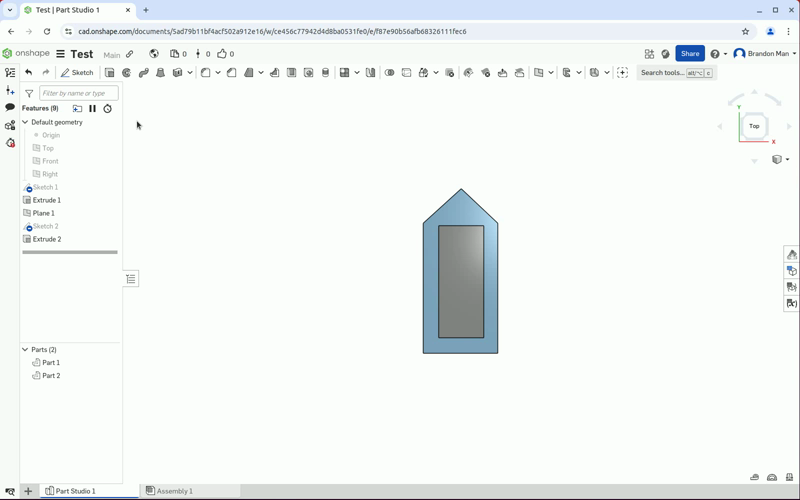
key(shift+h)
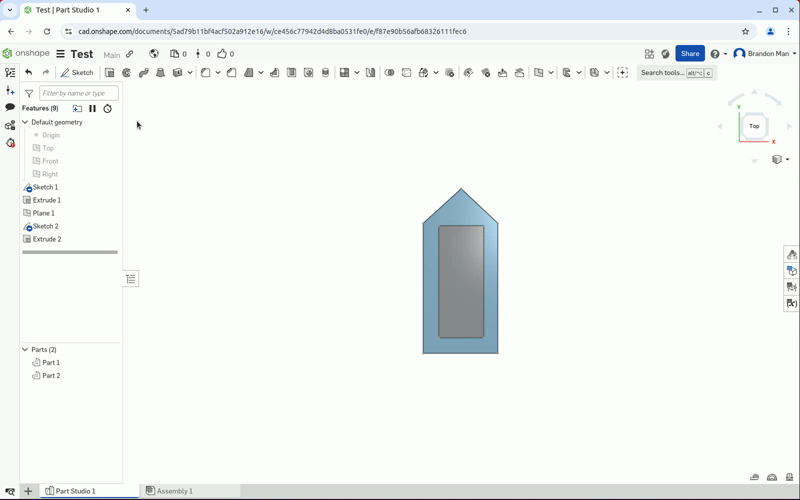
key(shift+h)
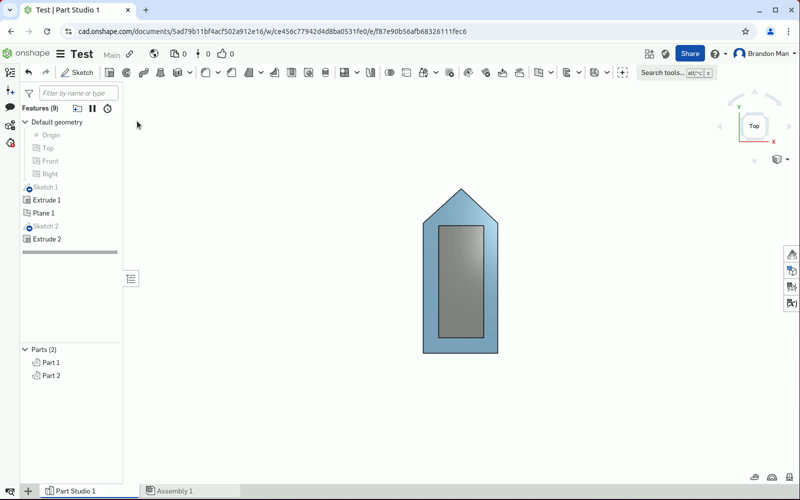
mouse_move(73, 189)
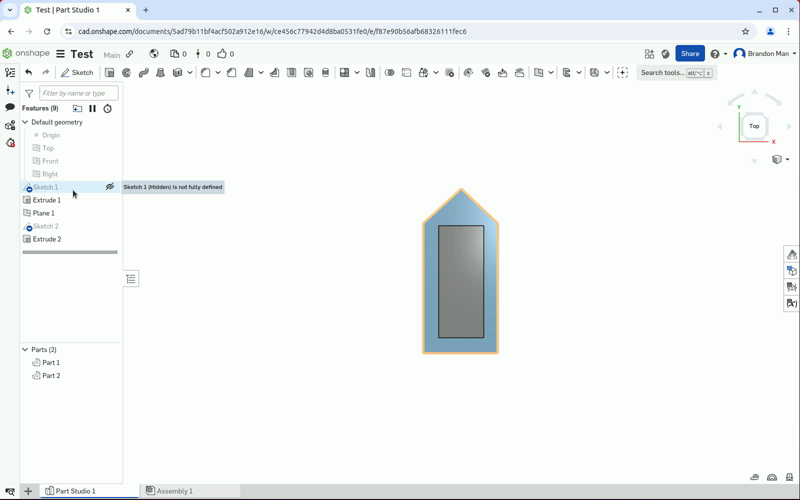
click(73, 189)
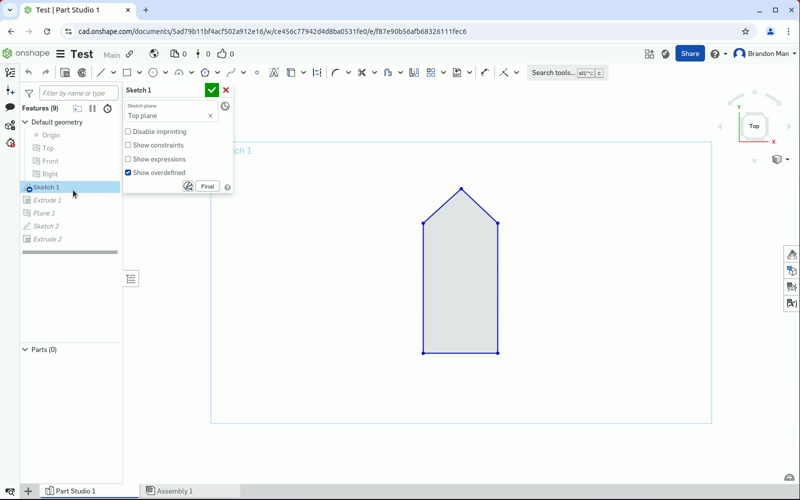
mouse_move(229, 92)
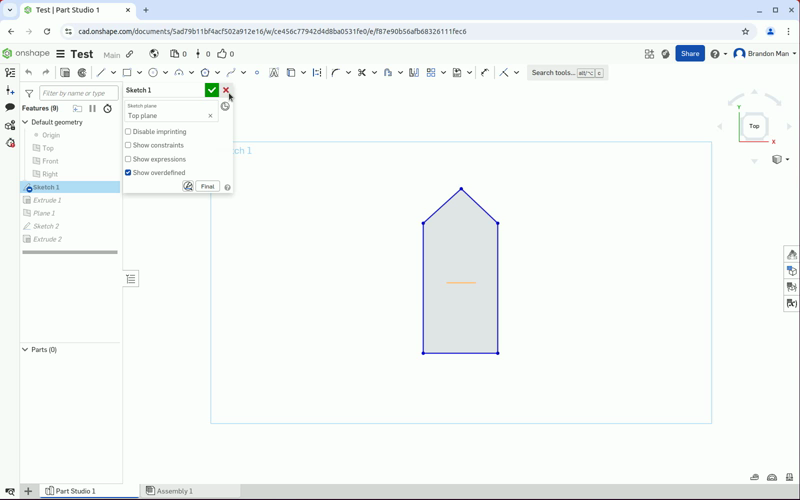
click(229, 92)
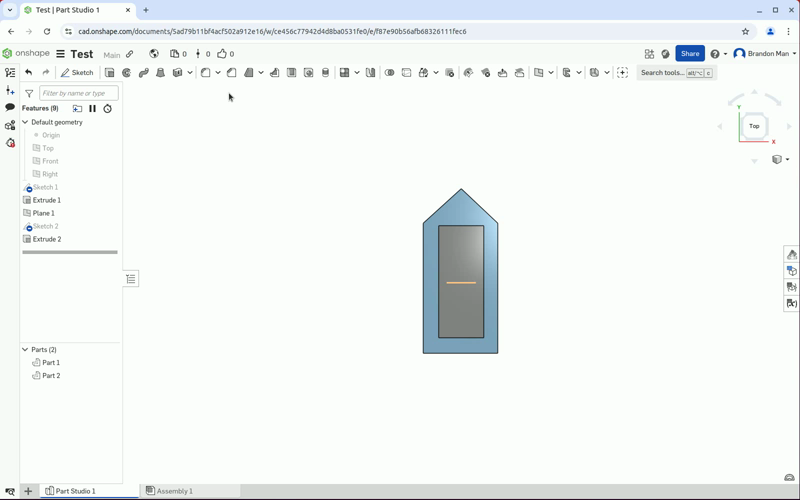
mouse_move(541, 75)
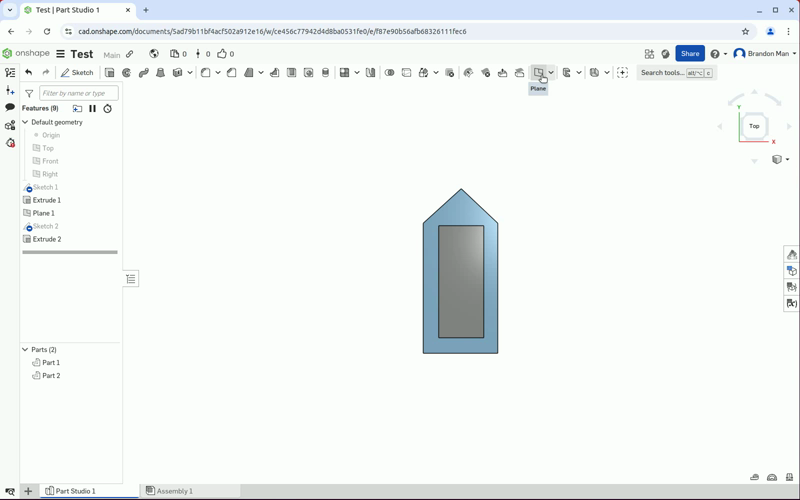
click(541, 75)
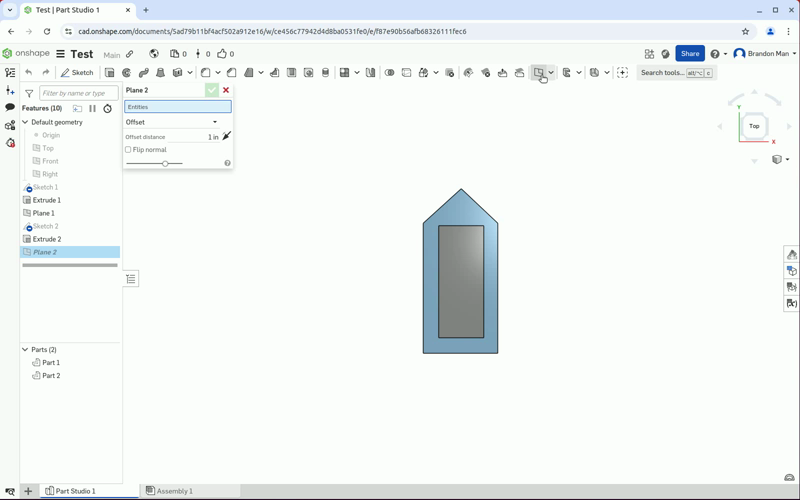
mouse_move(73, 150)
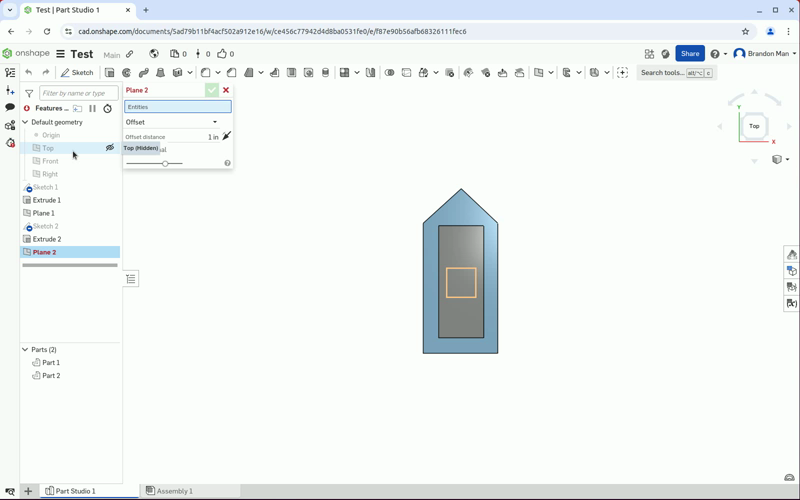
click(73, 150)
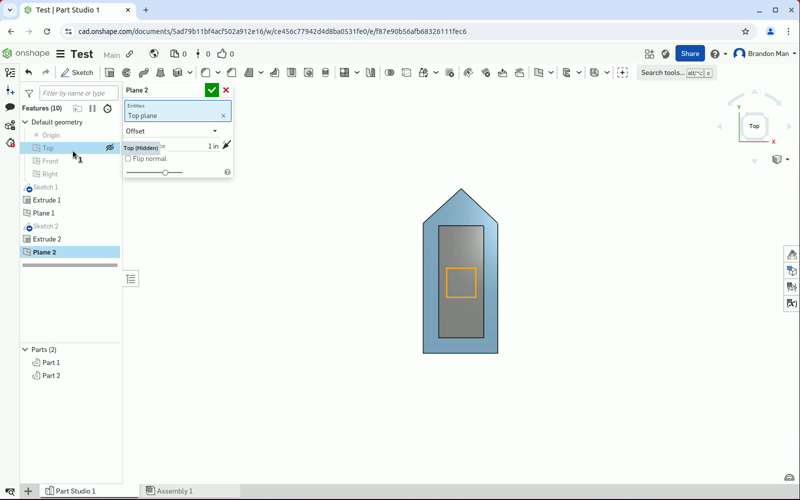
key(tab, 2)
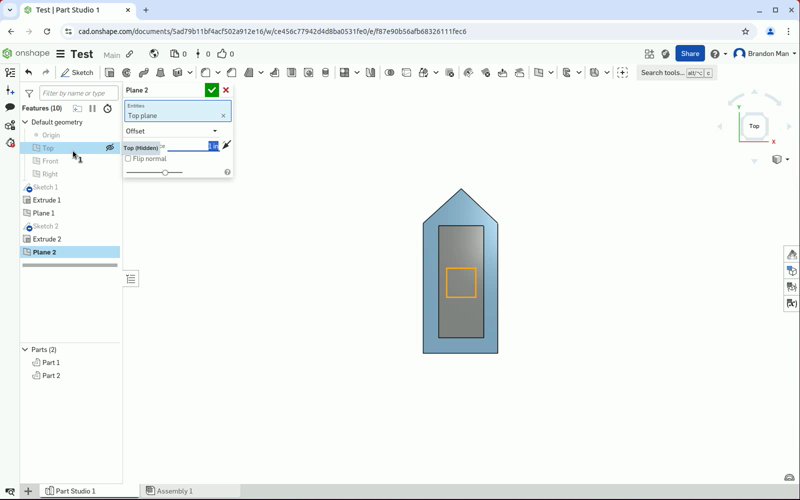
text(13.495)
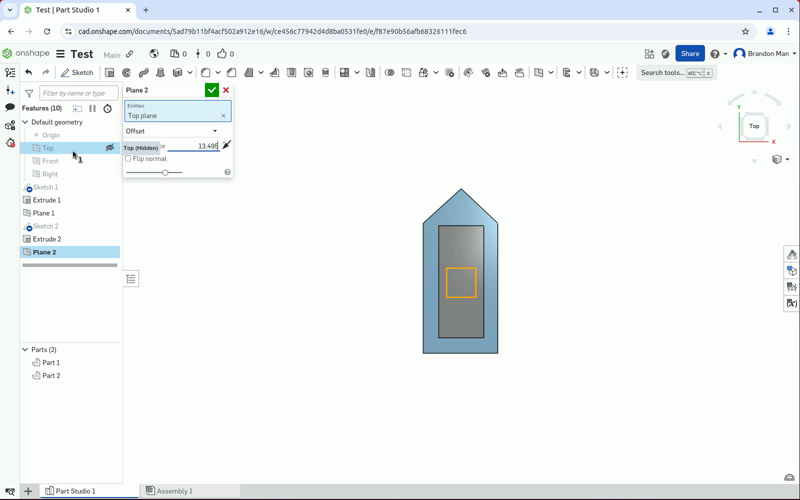
key(enter, 2)
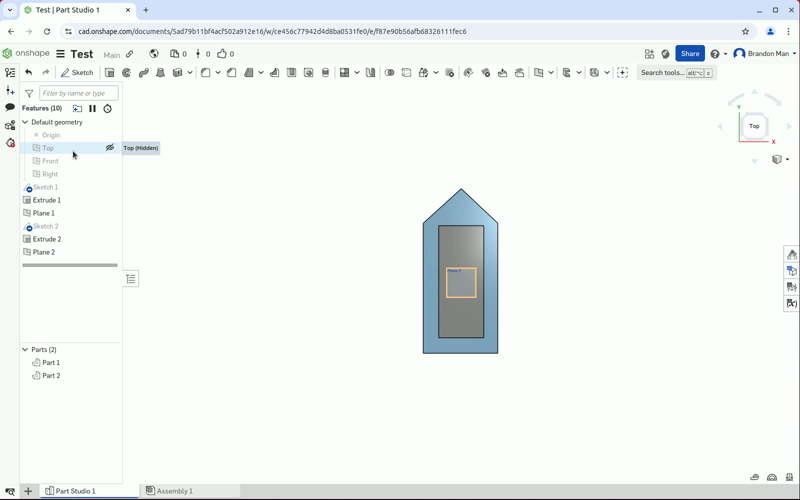
key(shift+s)
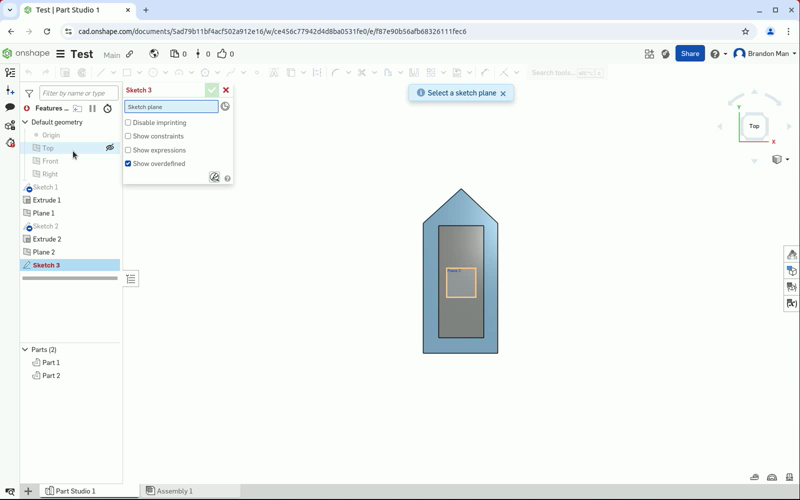
mouse_move(73, 254)
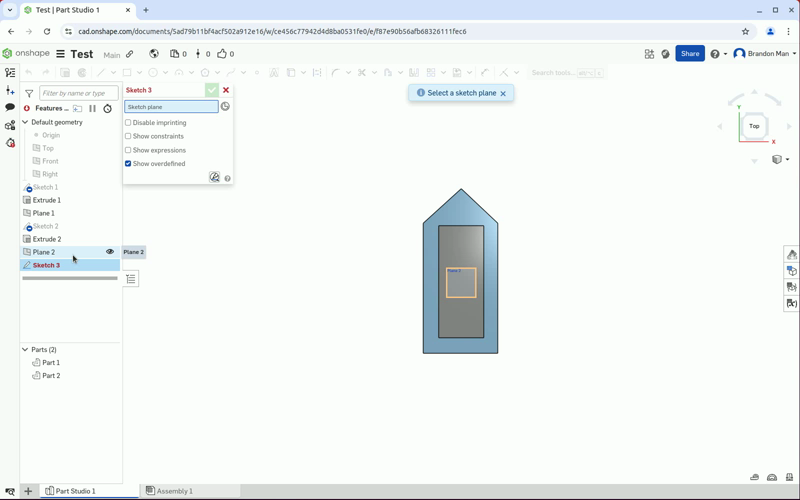
click(73, 254)
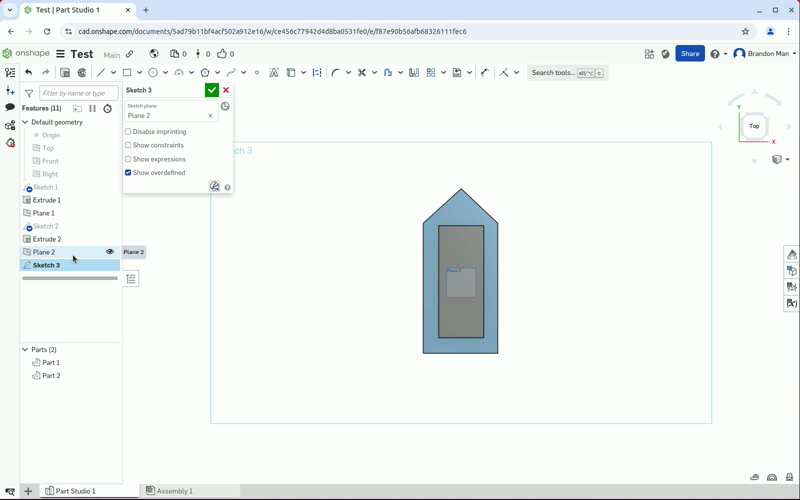
mouse_move(73, 352)
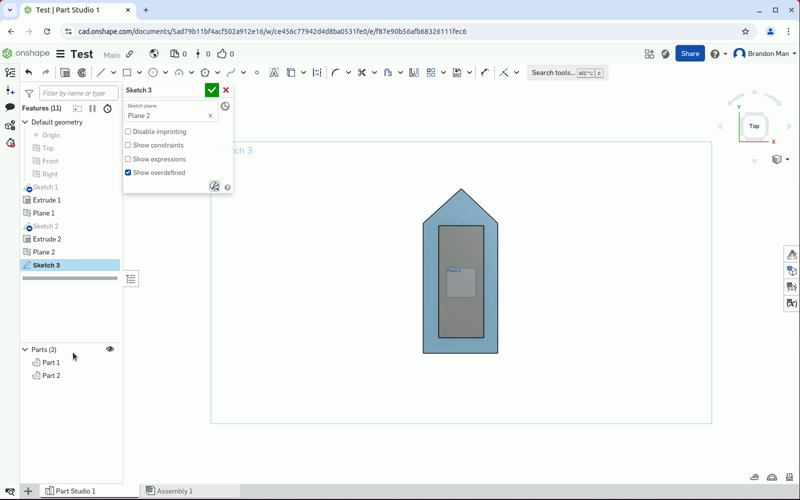
key(y)
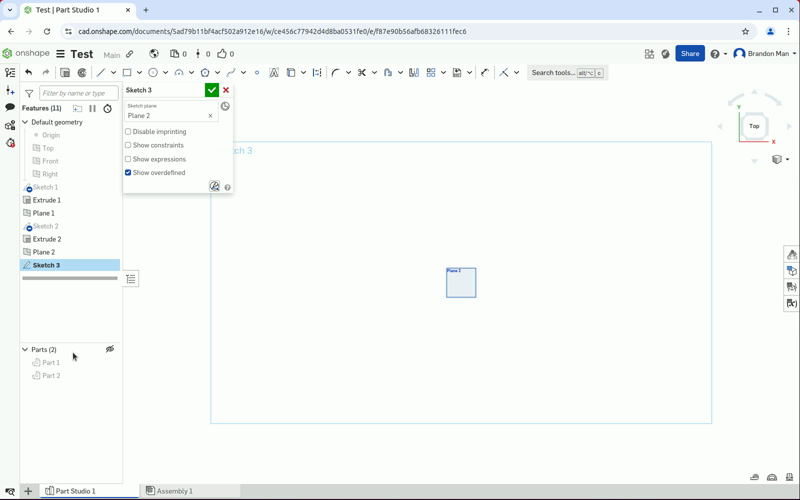
key(c)
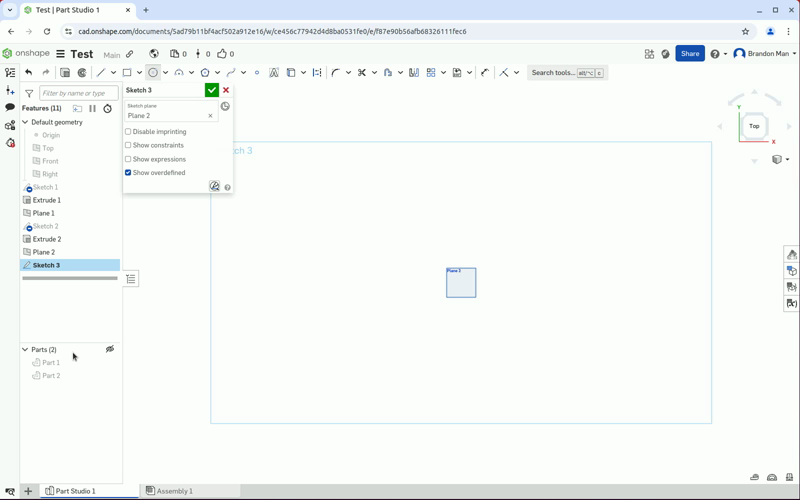
key_down(shift)
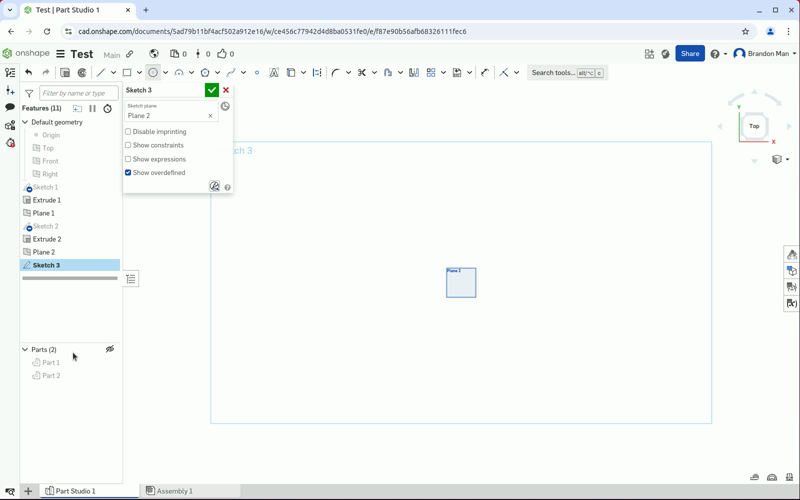
mouse_move(461, 245)
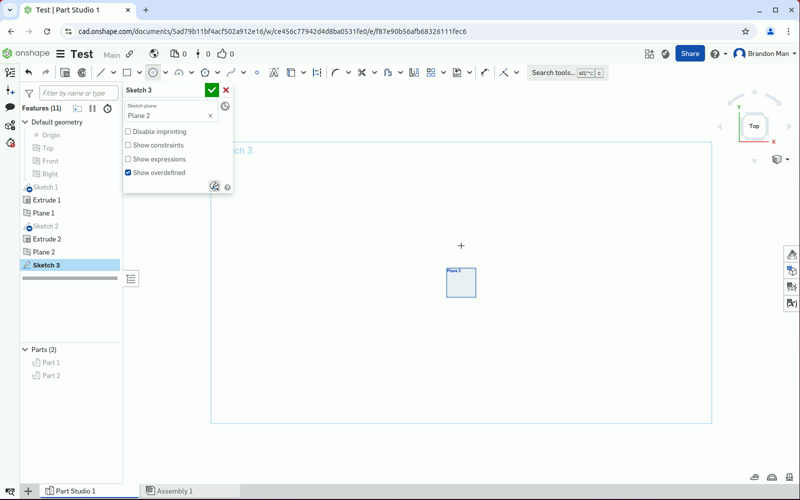
click(461, 245)
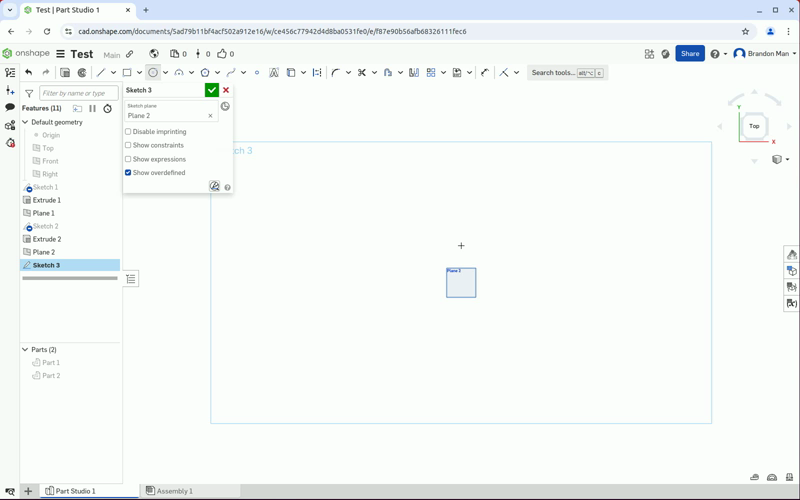
key_up(shift)
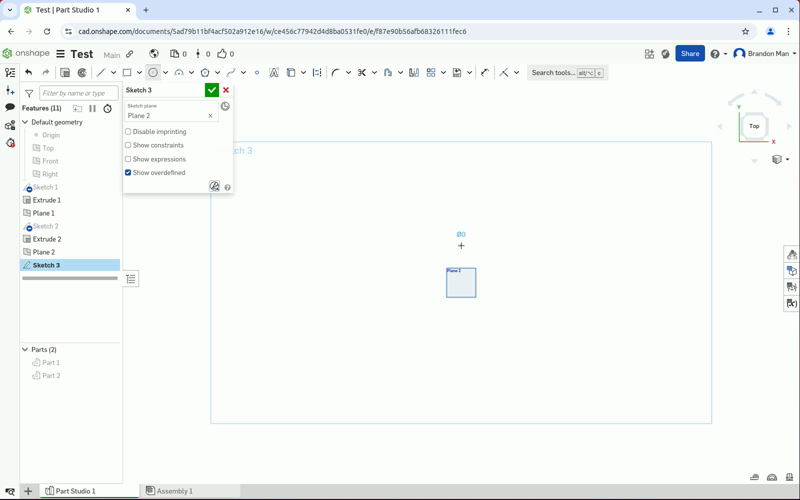
mouse_move(474, 245)
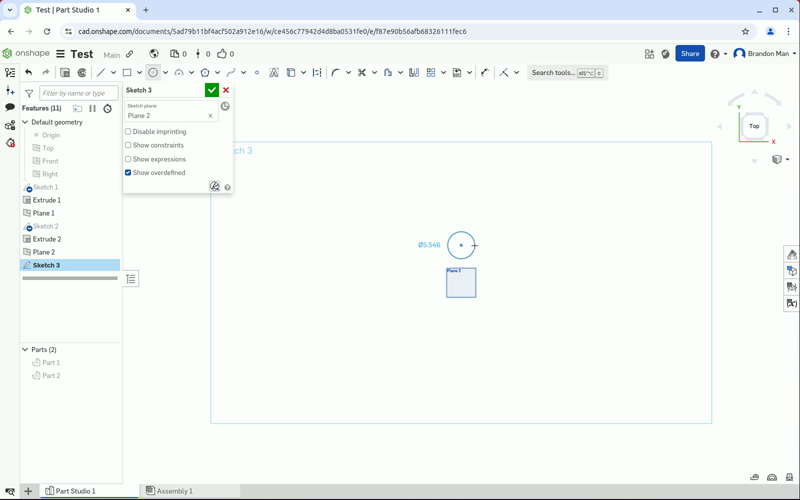
click(474, 245)
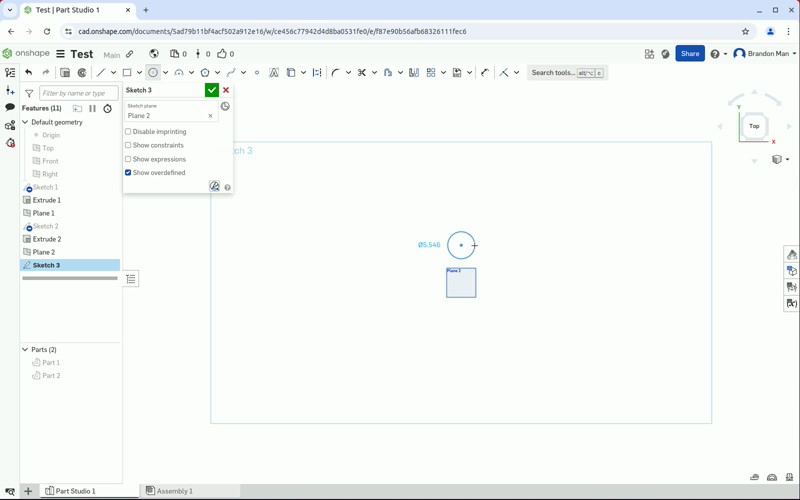
key(esc)
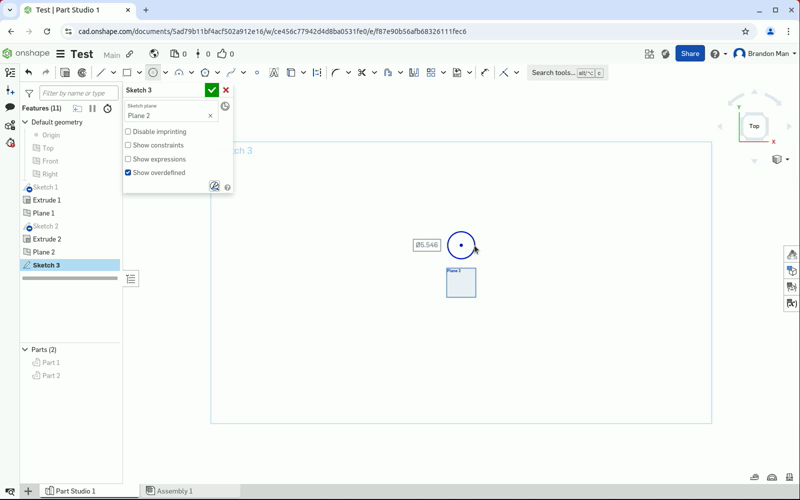
mouse_move(467, 243)
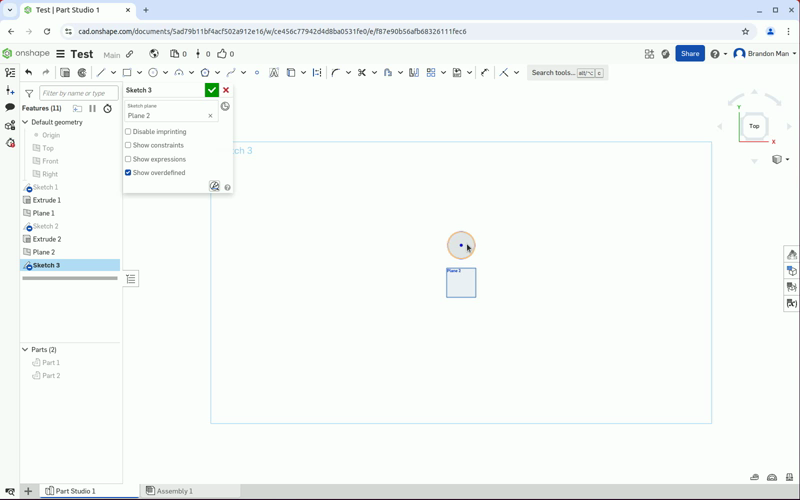
scroll(6)
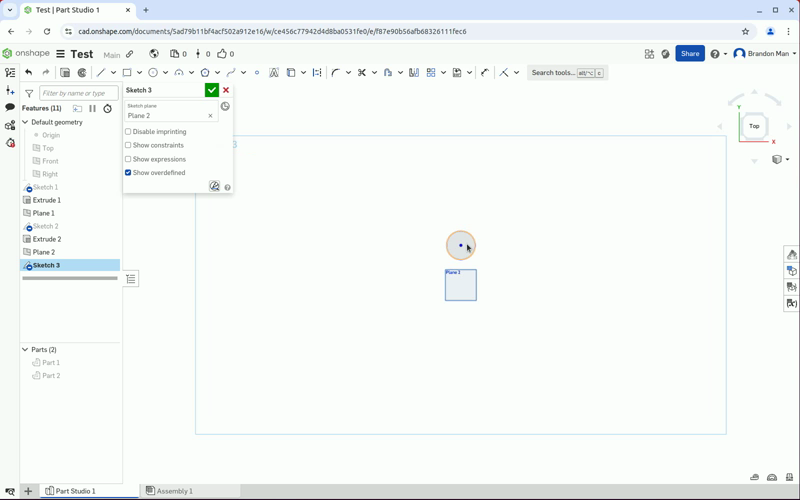
scroll(6)
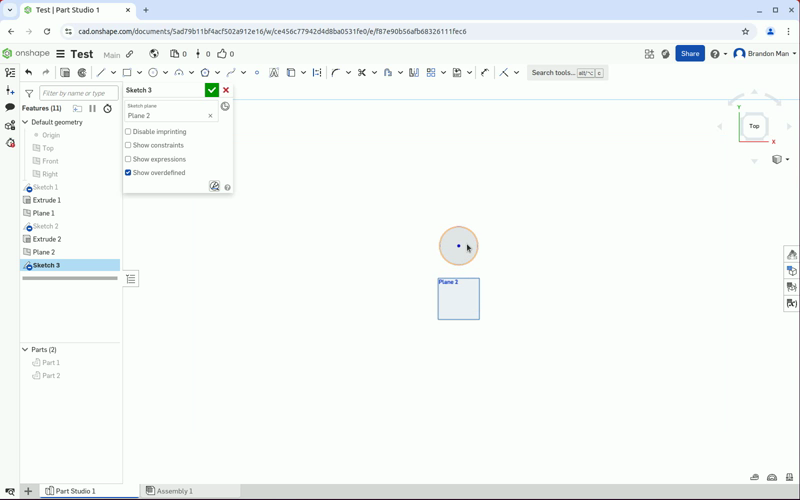
scroll(6)
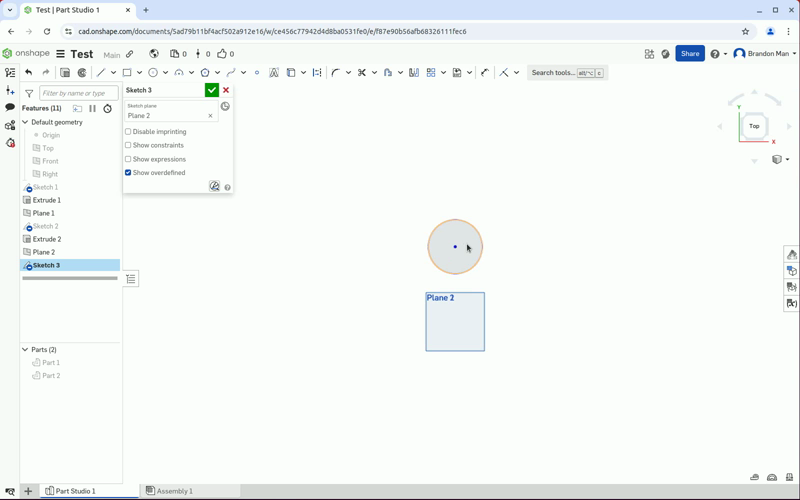
scroll(6)
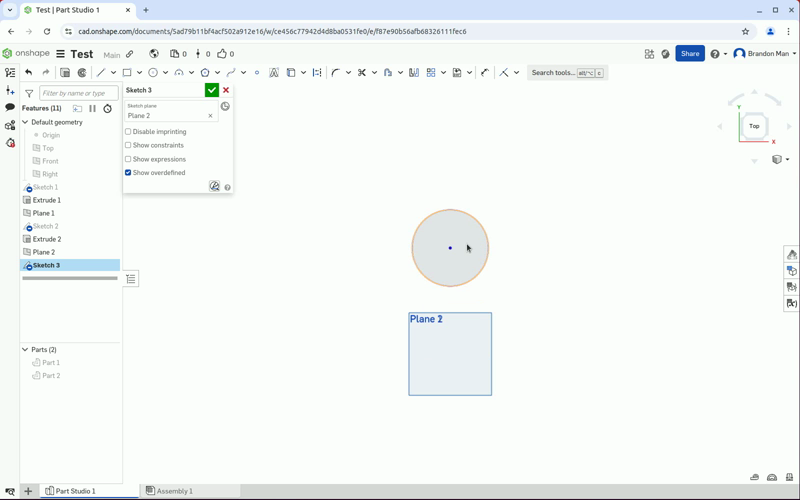
scroll(6)
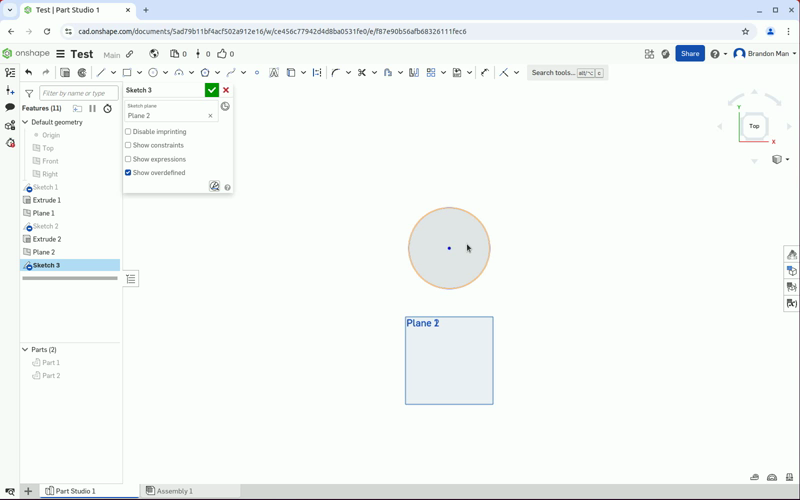
scroll(6)
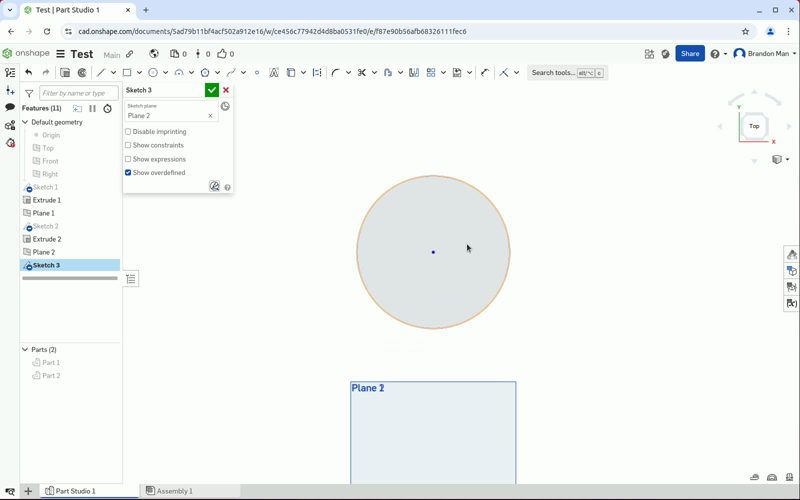
scroll(6)
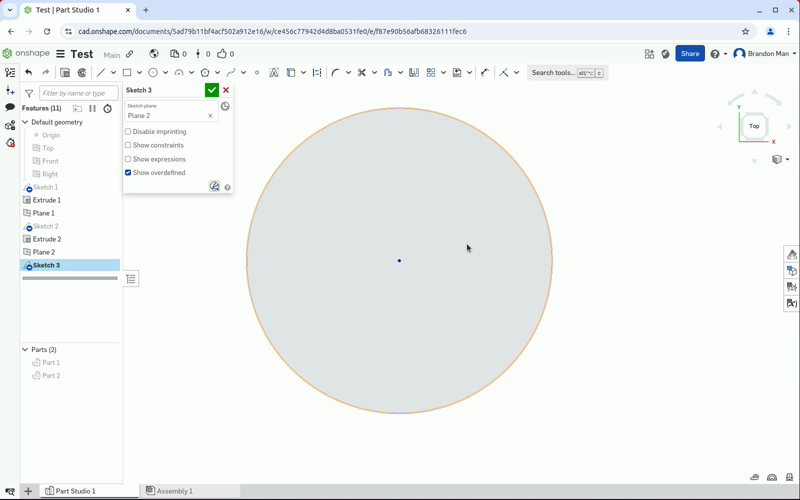
click(467, 243)
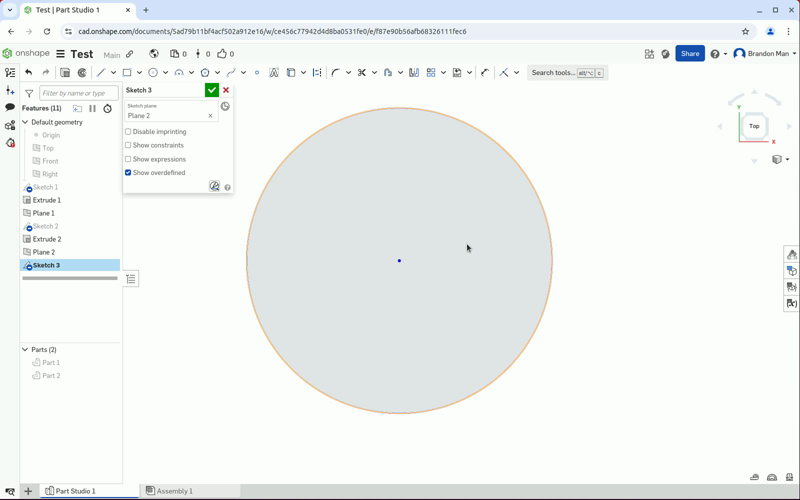
scroll(-6)
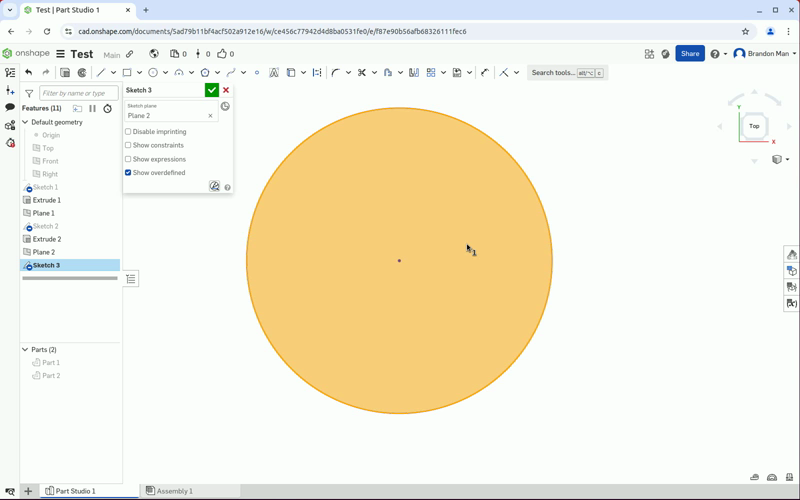
scroll(-6)
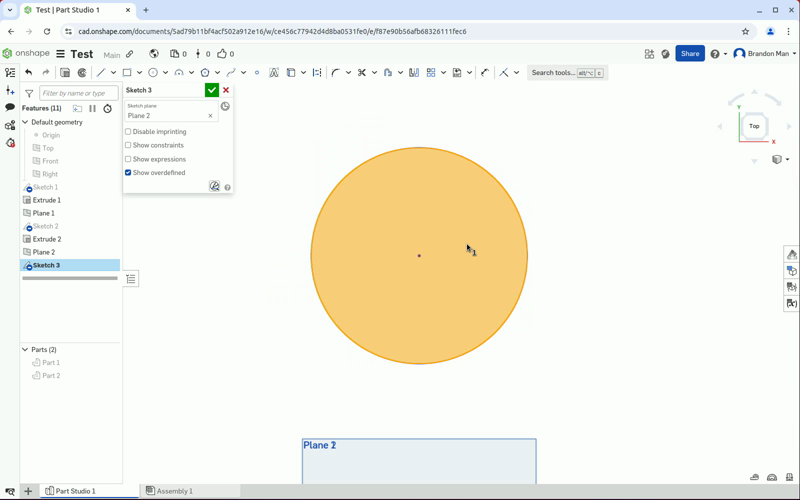
scroll(-6)
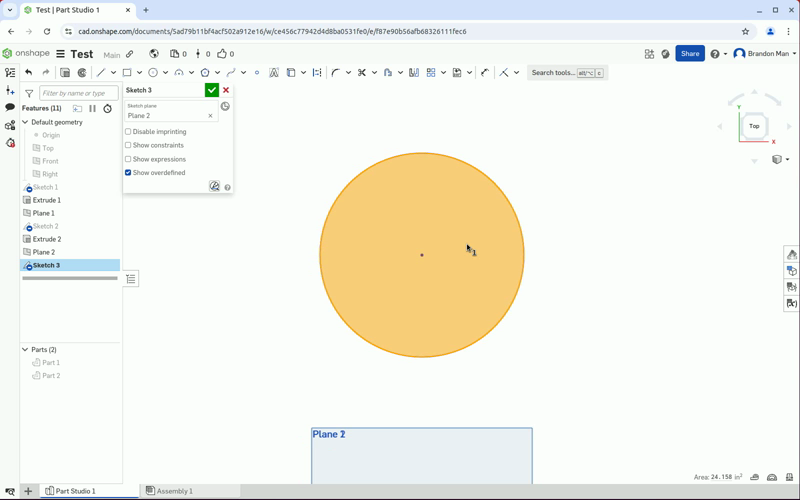
scroll(-6)
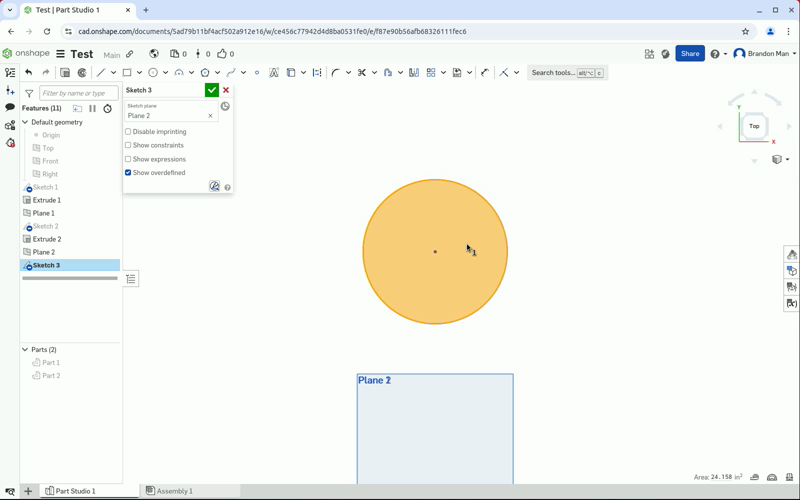
scroll(-6)
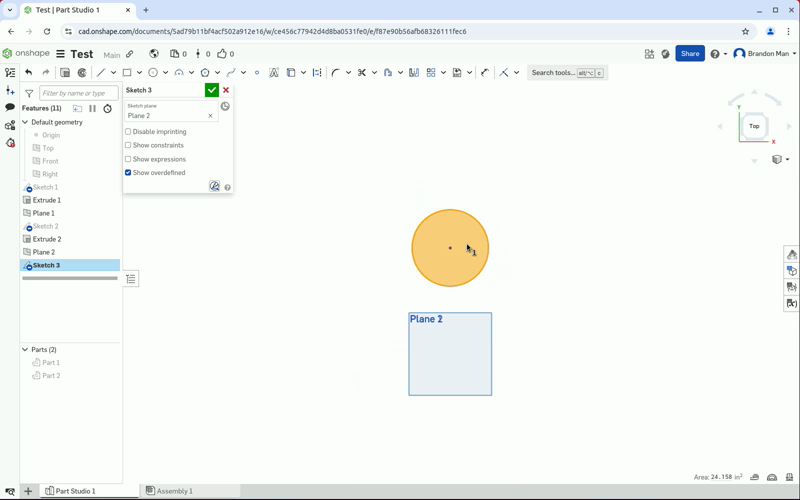
scroll(-6)
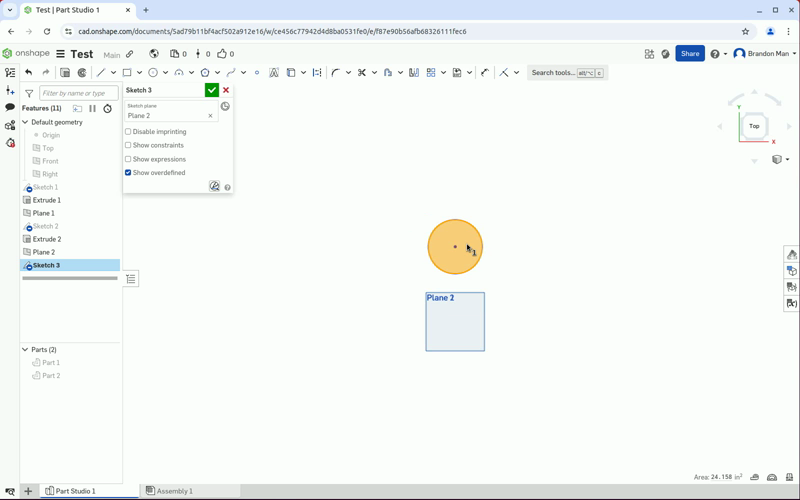
scroll(-6)
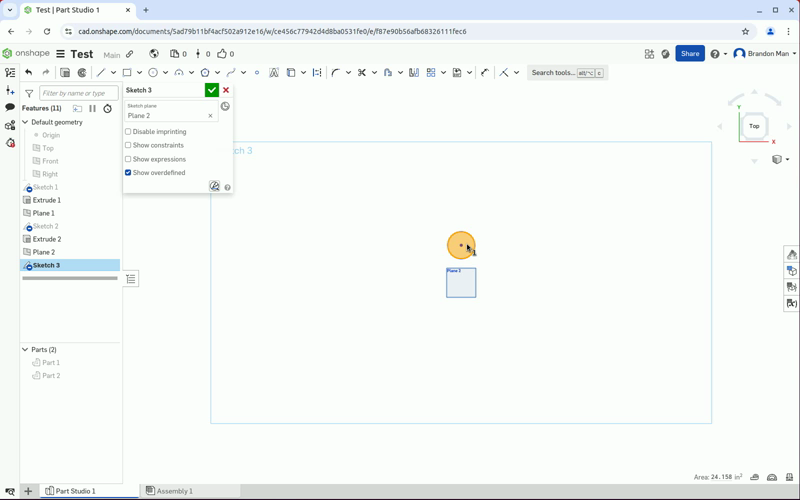
mouse_move(73, 352)
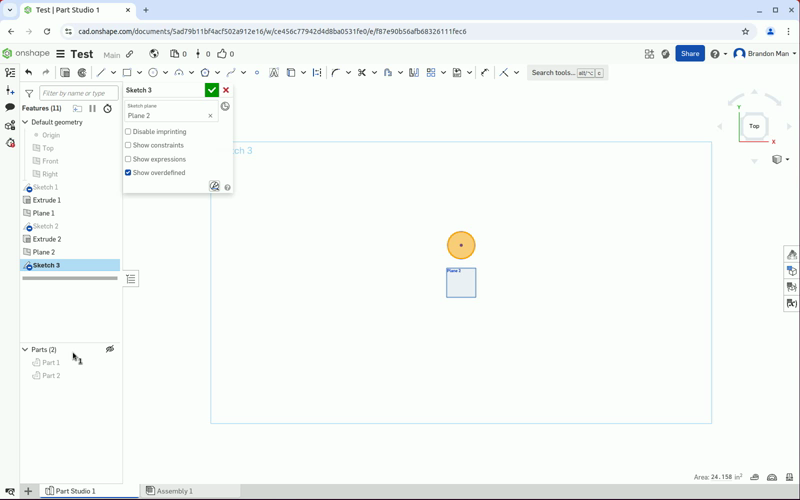
key(shift+y)
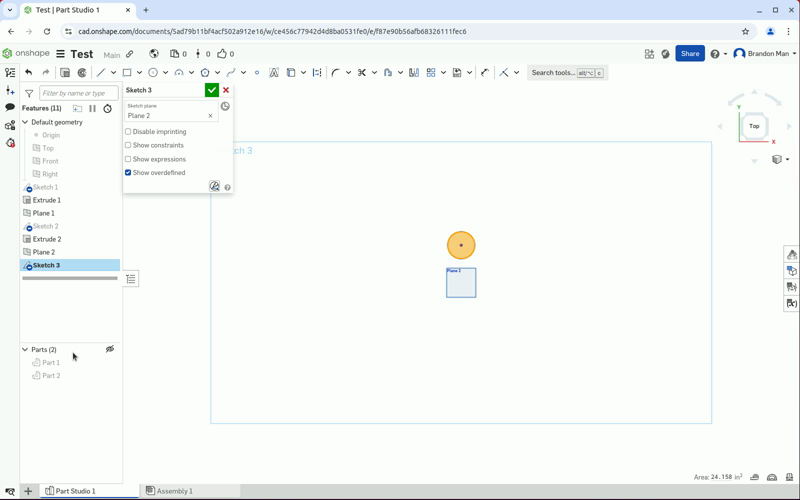
key(shift+e)
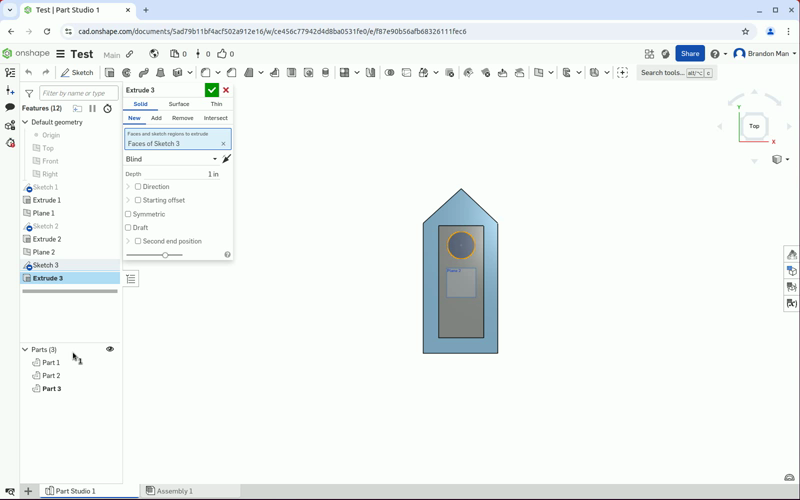
mouse_move(143, 106)
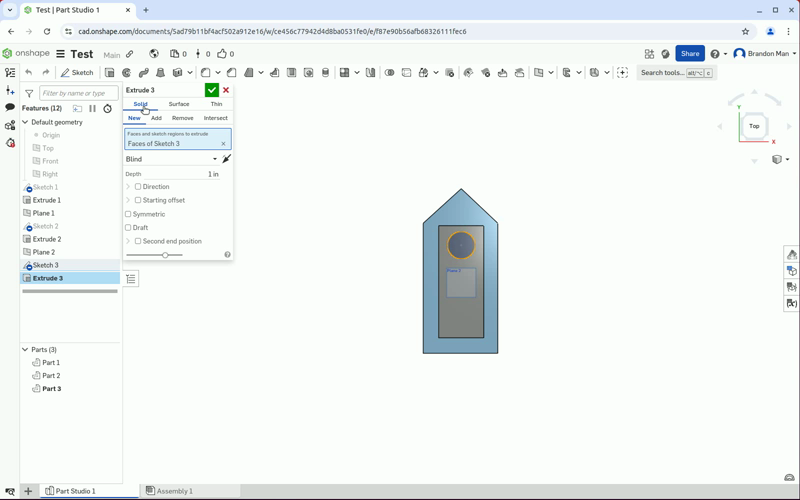
click(143, 106)
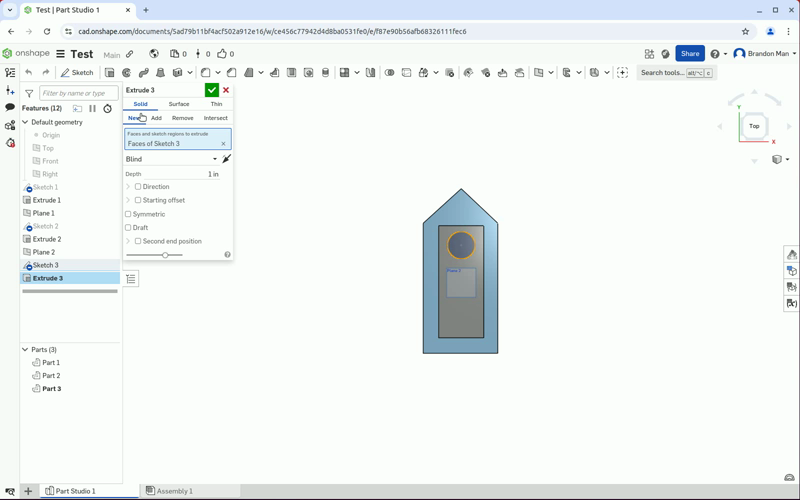
mouse_move(137, 120)
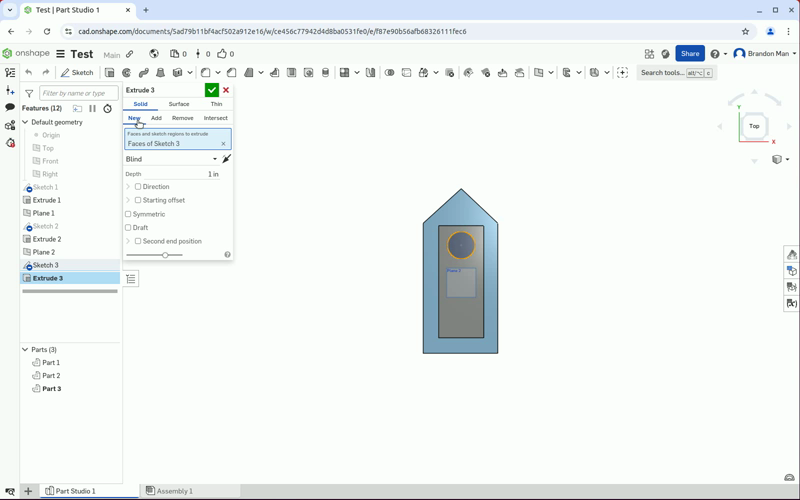
click(137, 120)
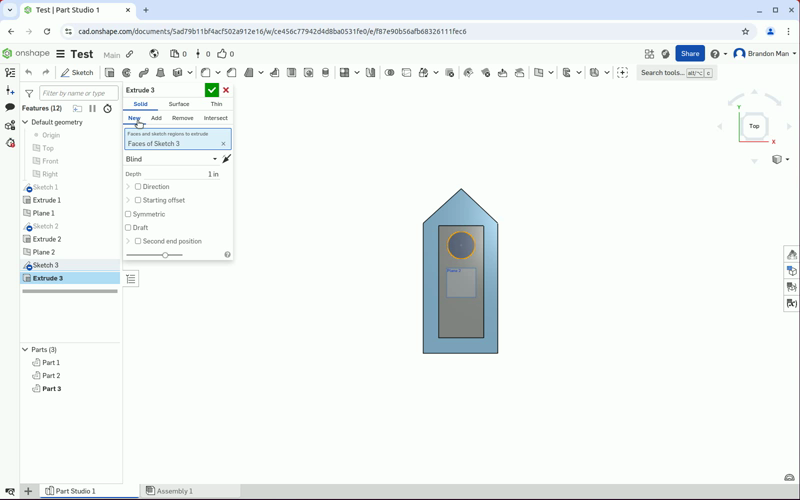
key(tab, 4)
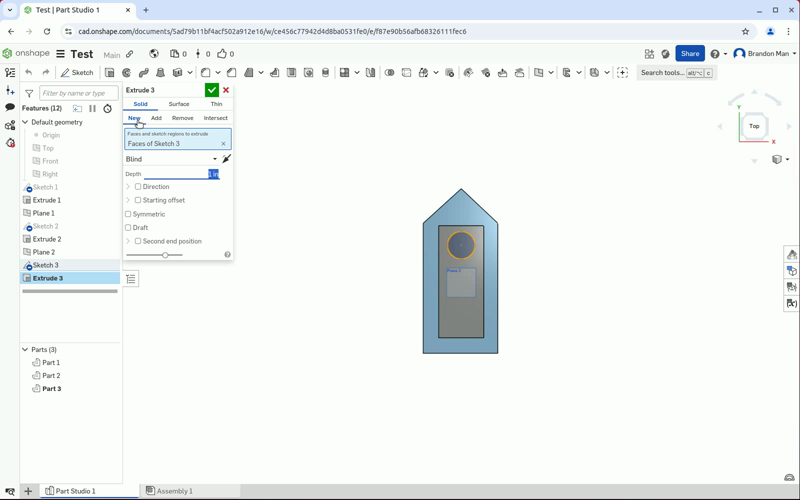
text(9.628)
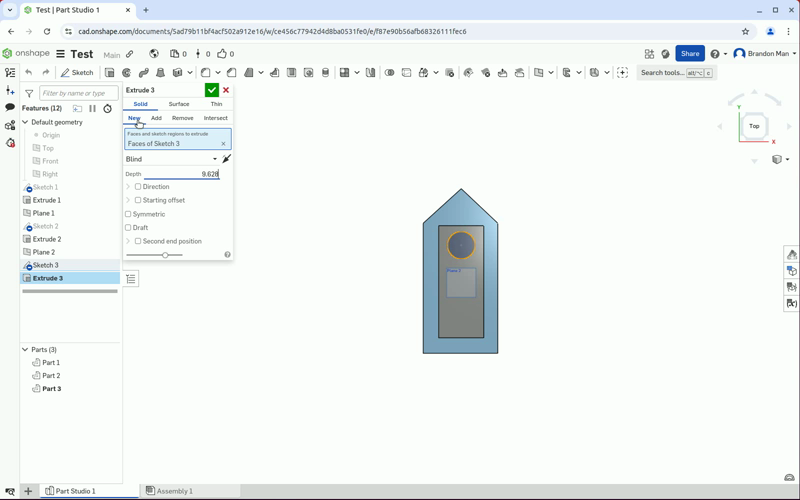
key(enter)
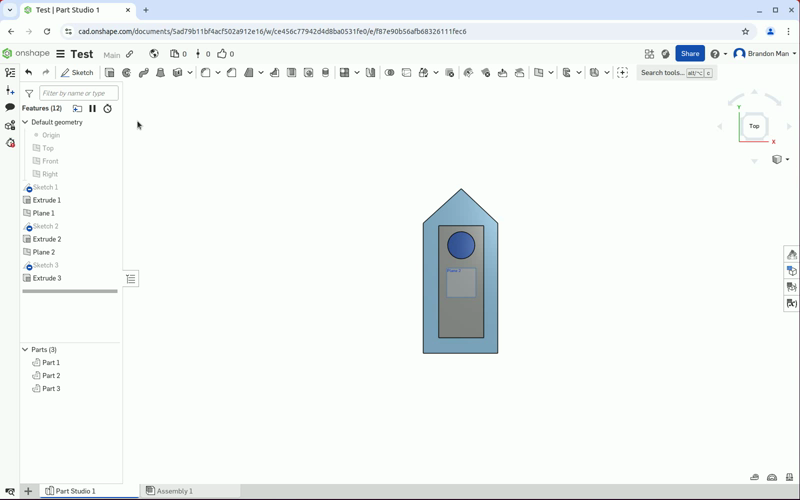
key(shift+h)
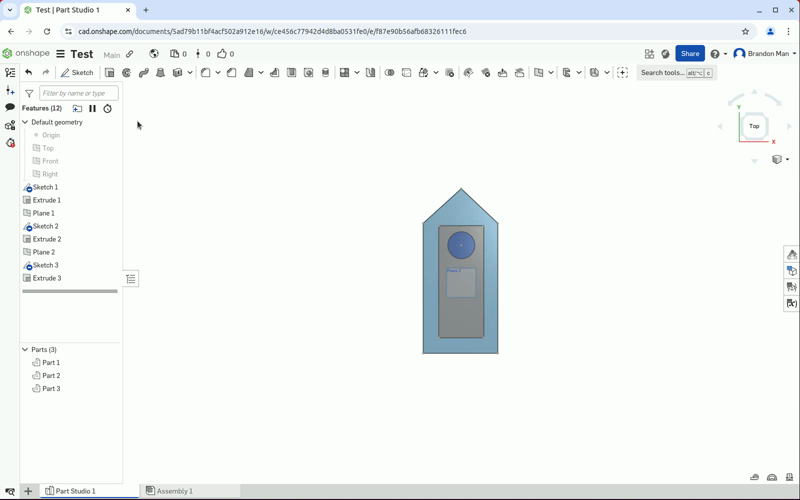
key(shift+h)
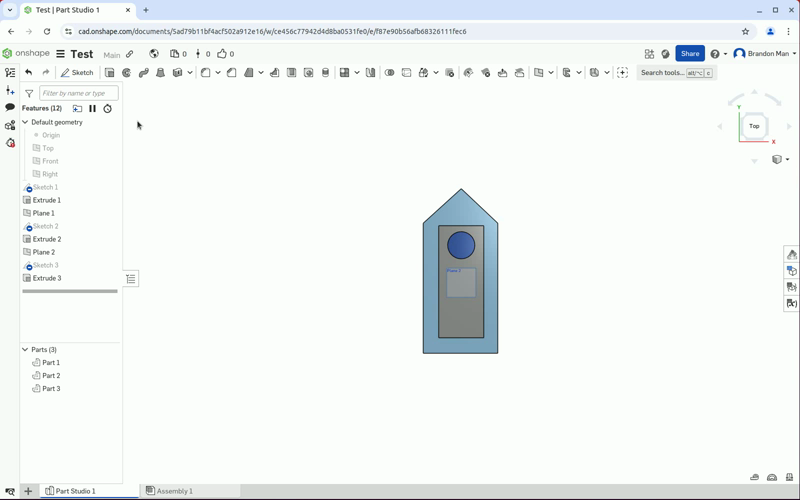
mouse_move(73, 189)
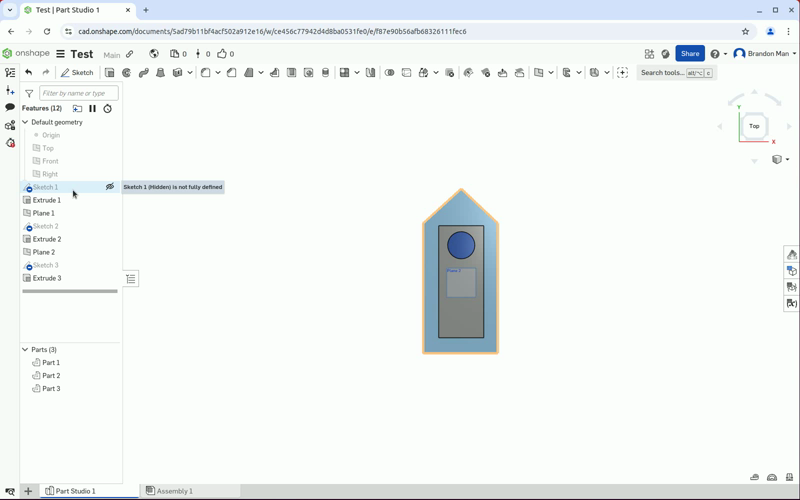
click(73, 189)
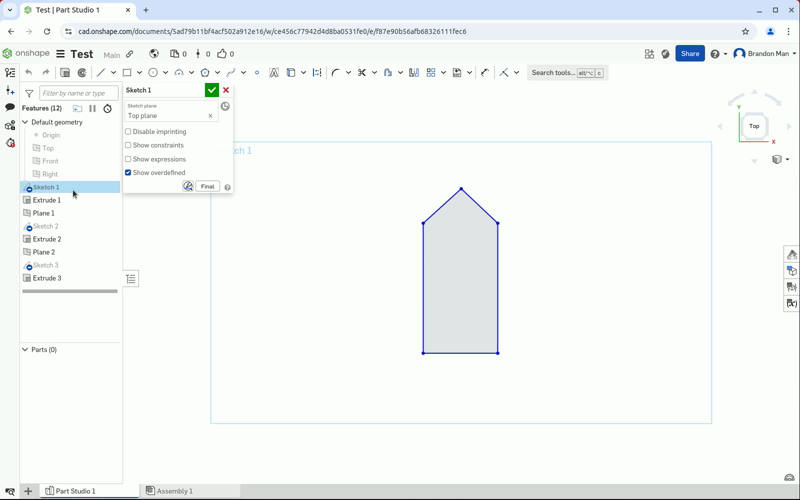
mouse_move(229, 92)
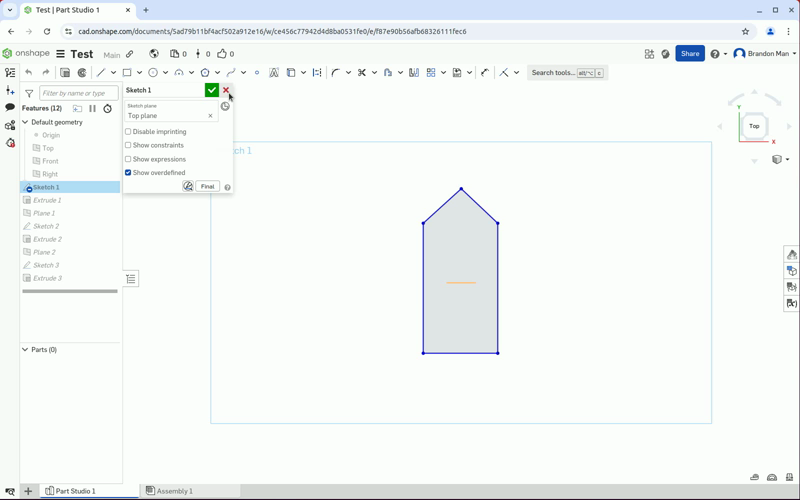
click(229, 92)
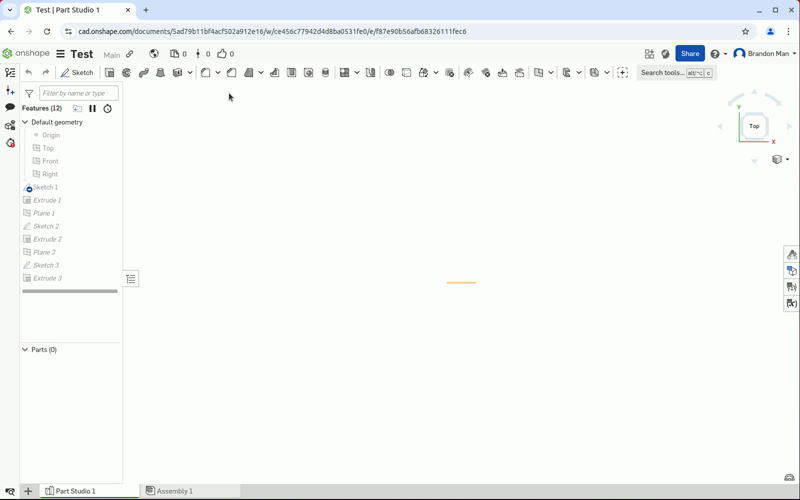
key(shift+s)
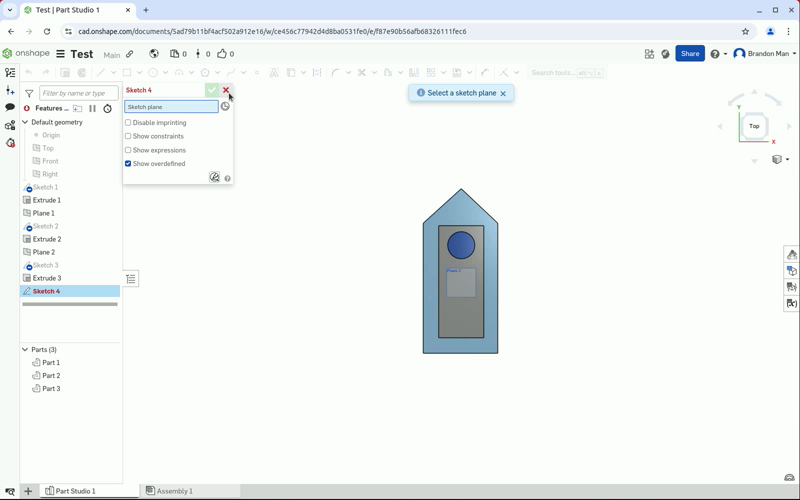
mouse_move(73, 254)
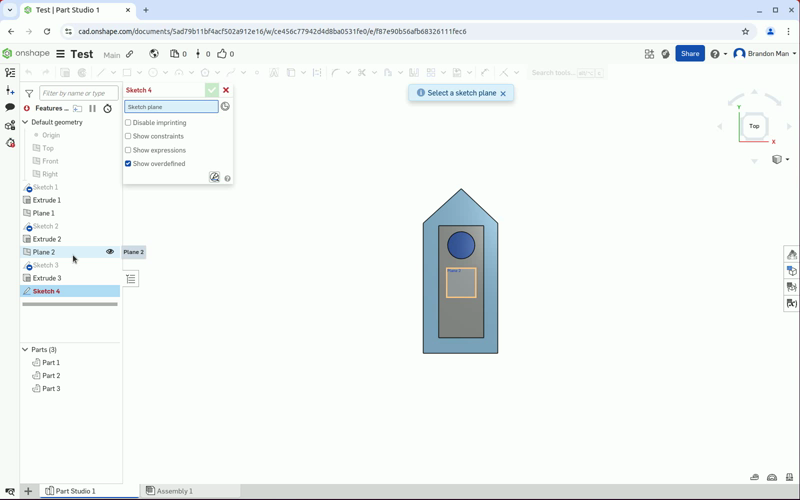
click(73, 254)
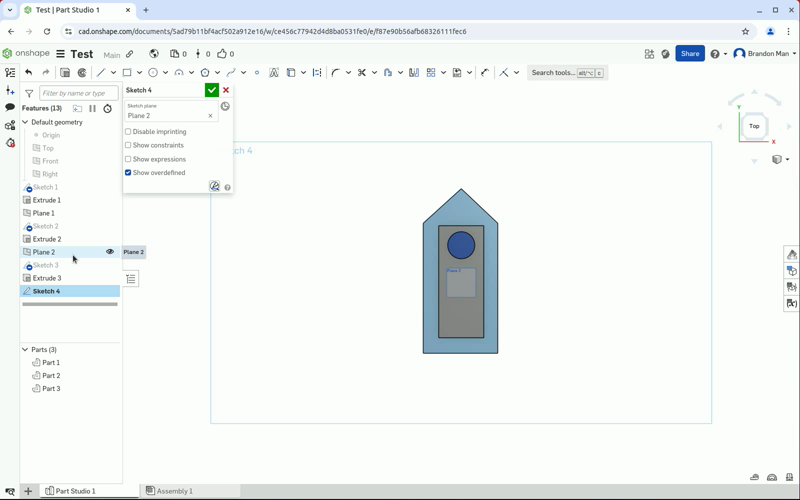
mouse_move(73, 352)
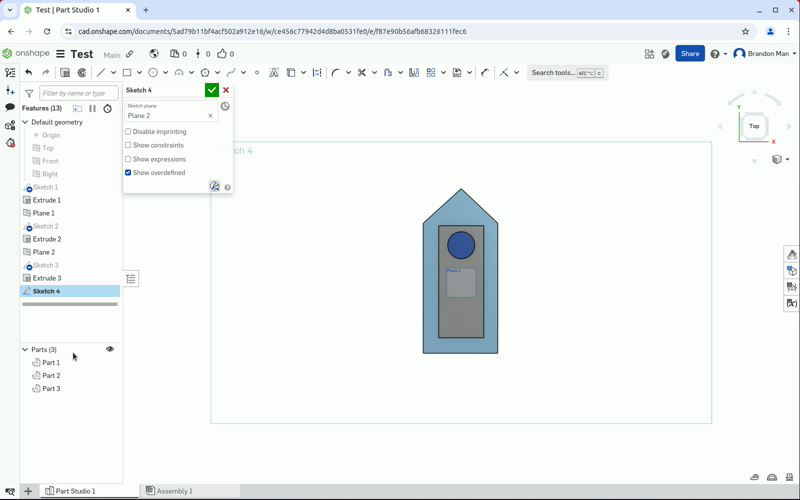
key(y)
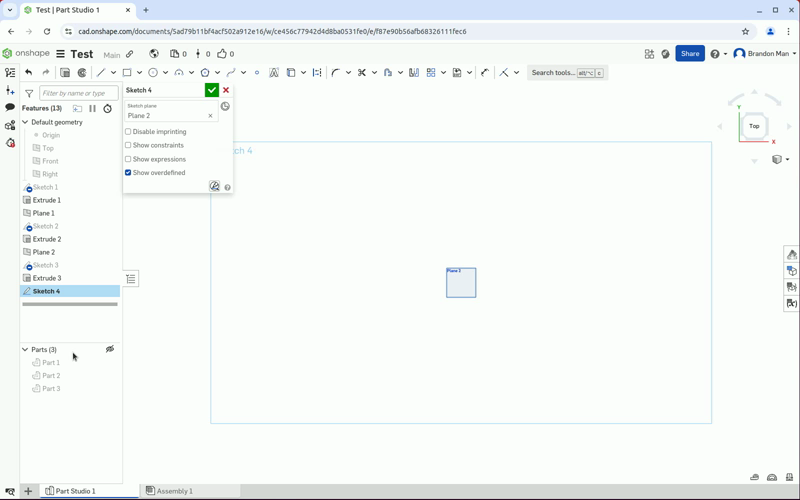
key(c)
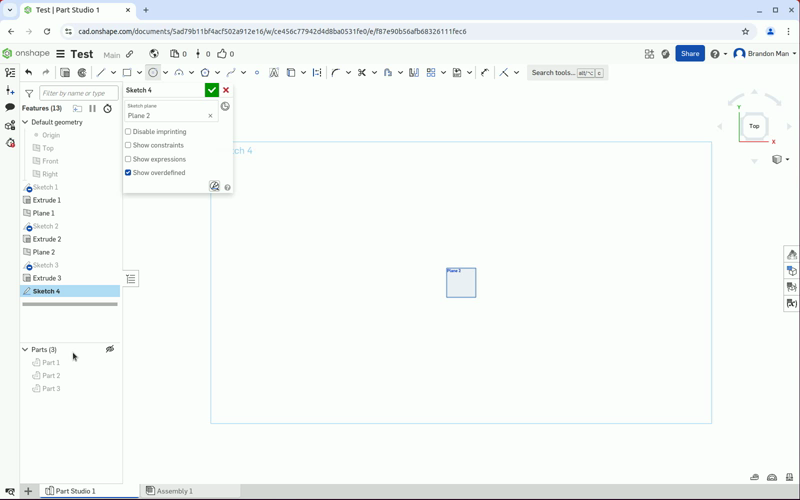
key_down(shift)
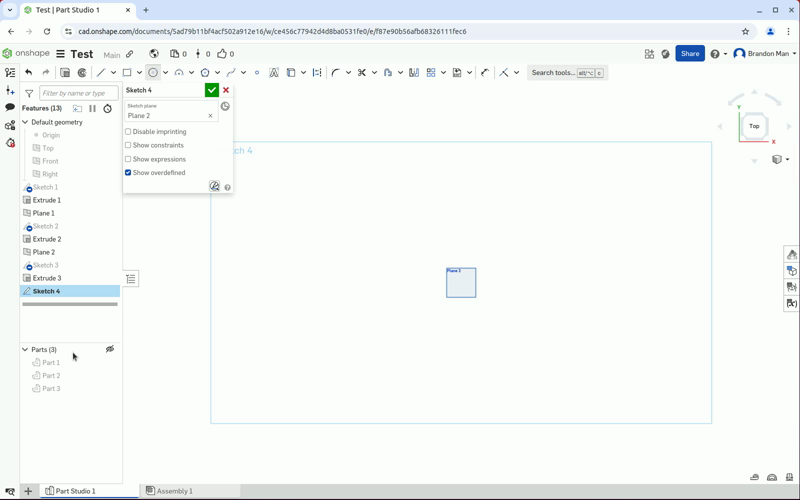
mouse_move(460, 282)
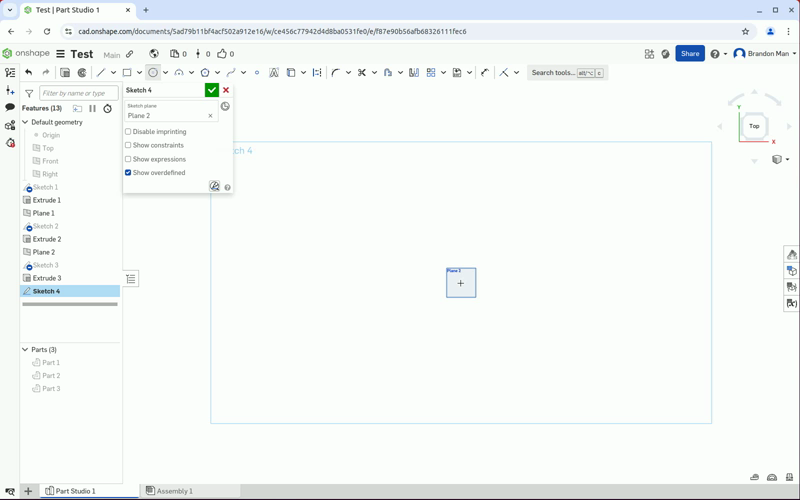
click(460, 282)
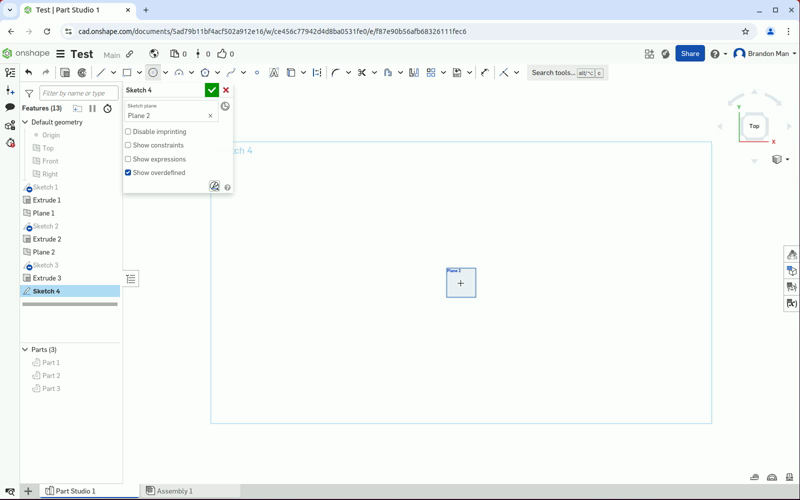
key_up(shift)
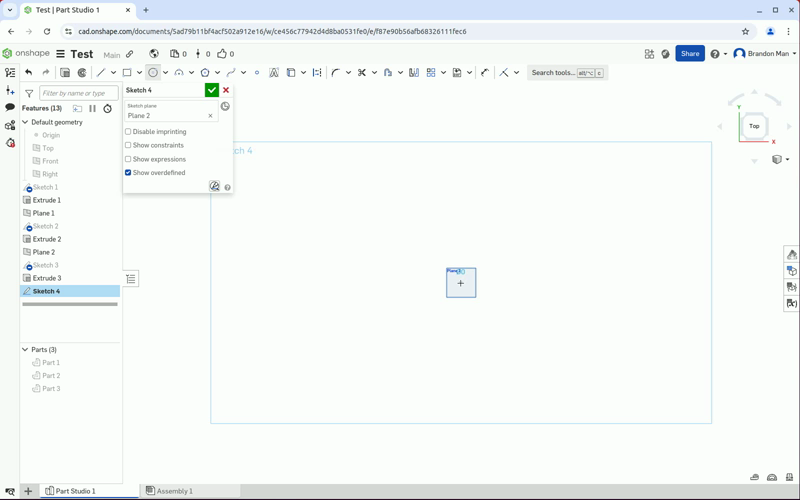
mouse_move(479, 282)
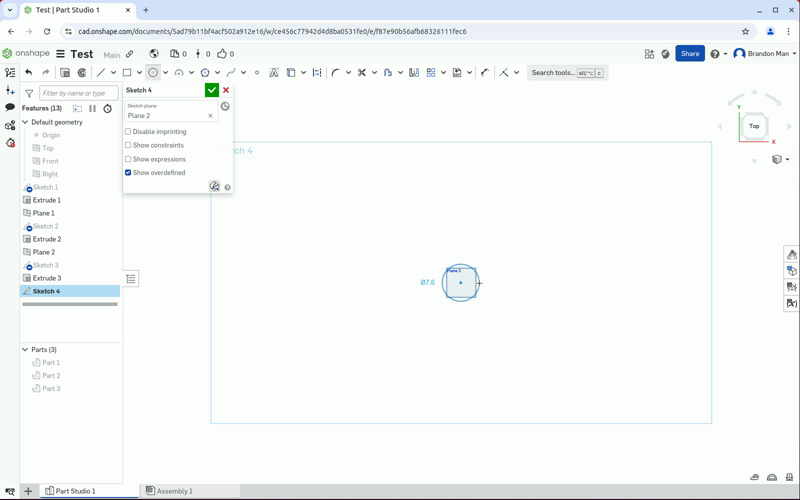
click(479, 282)
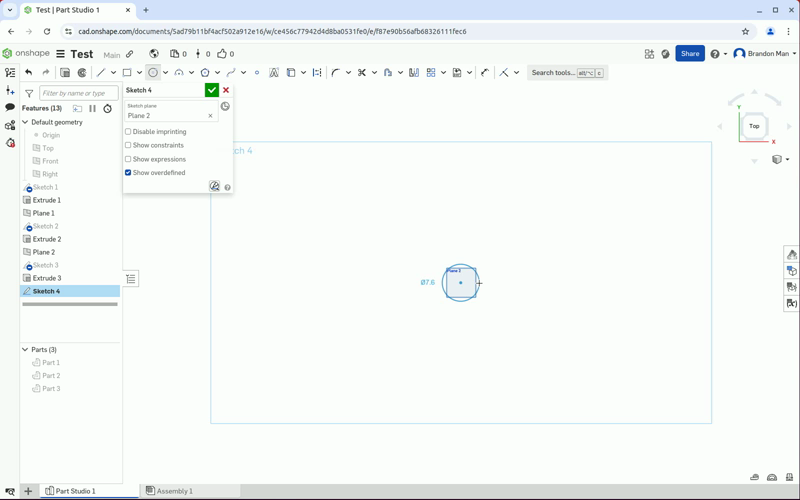
key(esc)
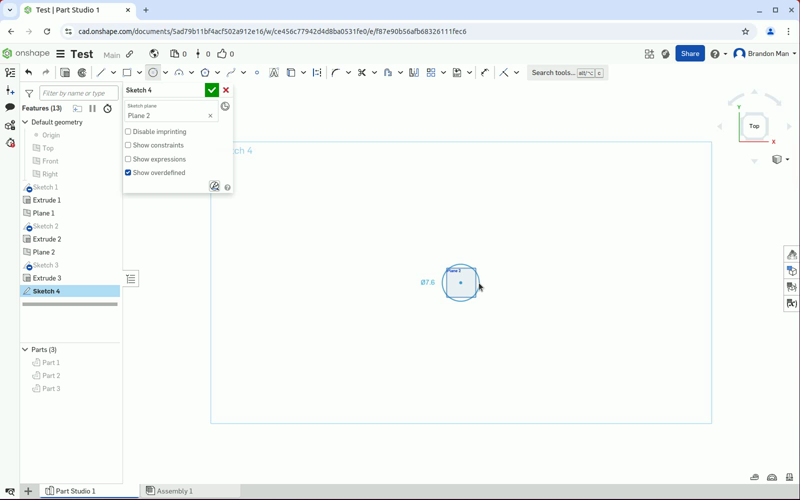
mouse_move(459, 287)
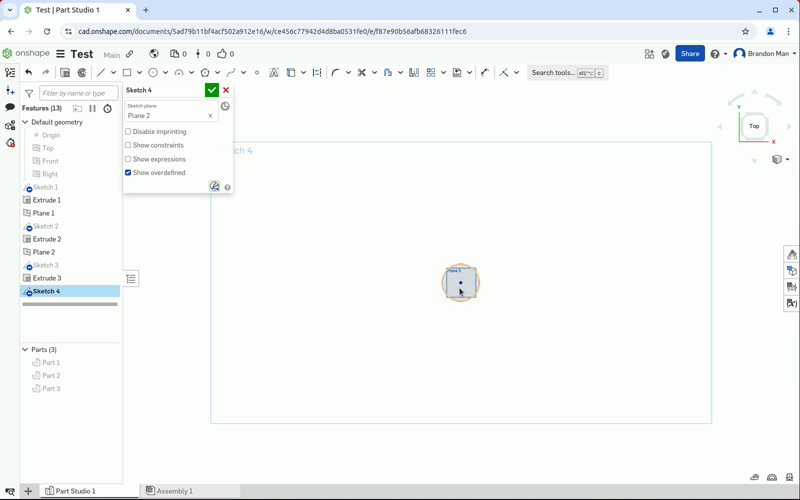
scroll(6)
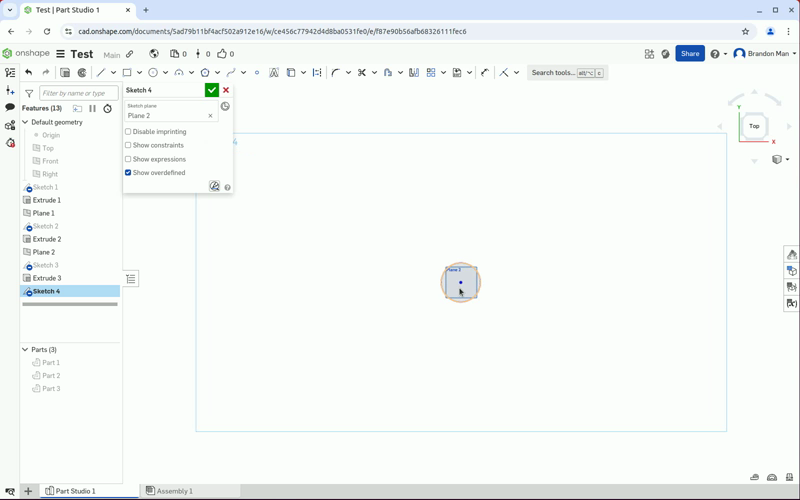
scroll(6)
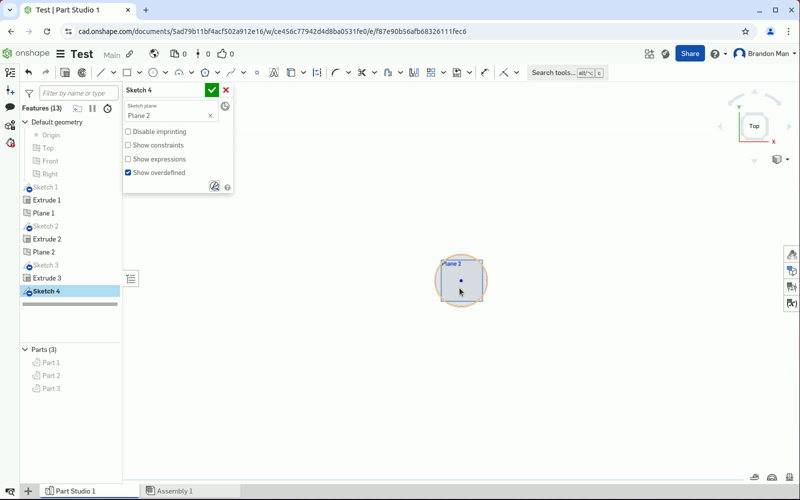
scroll(6)
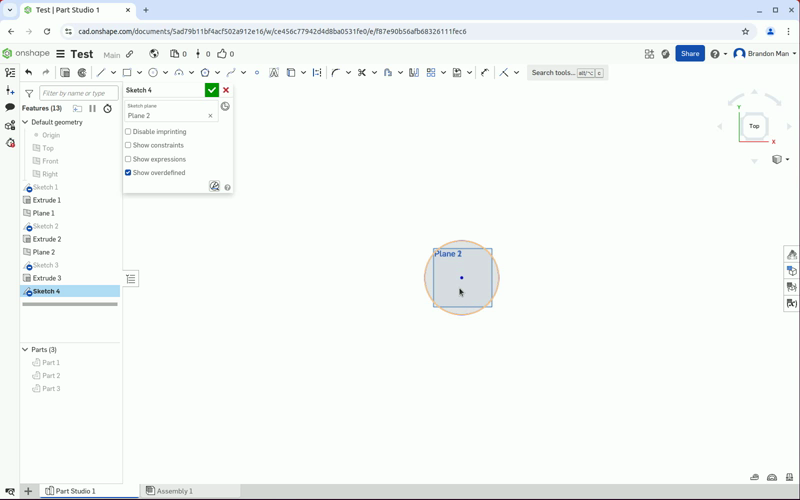
scroll(6)
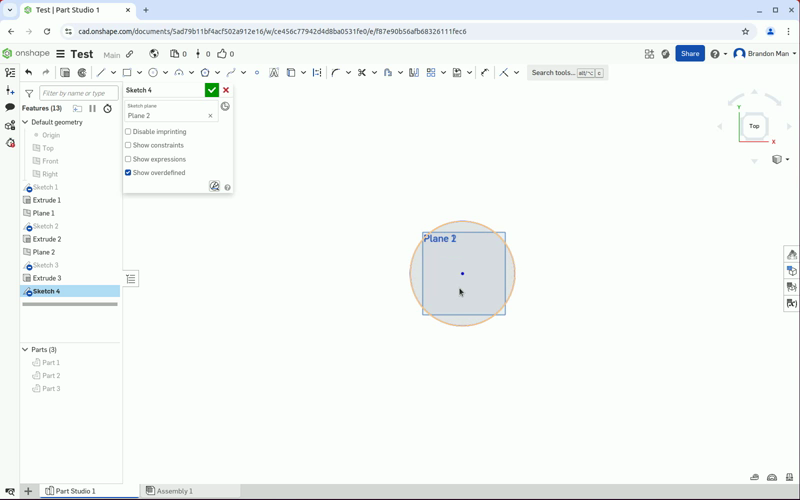
scroll(6)
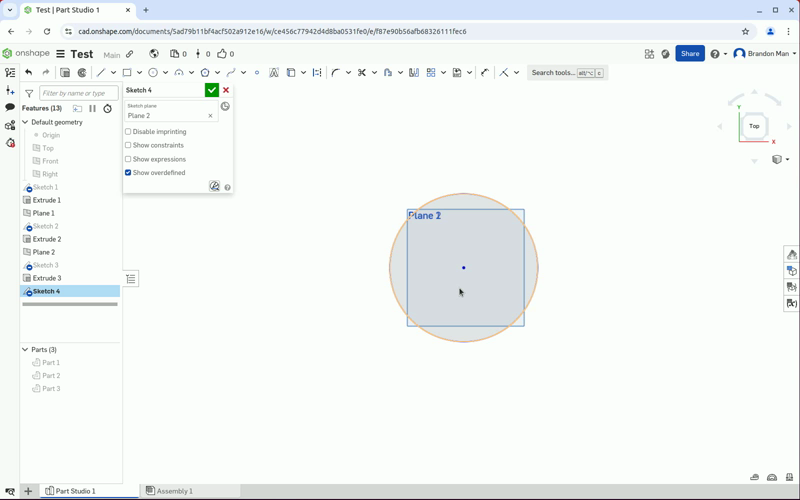
scroll(6)
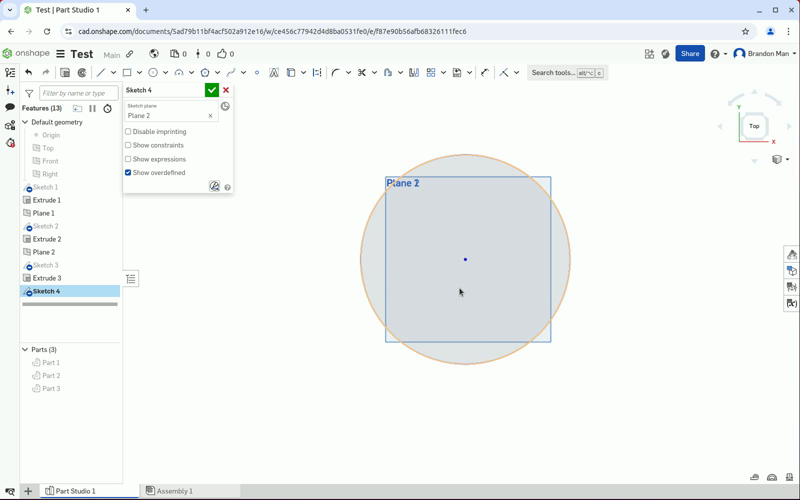
scroll(6)
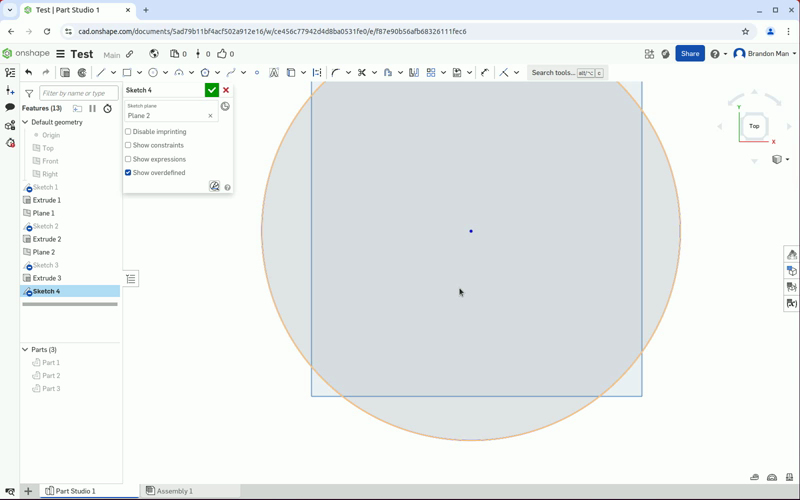
click(459, 287)
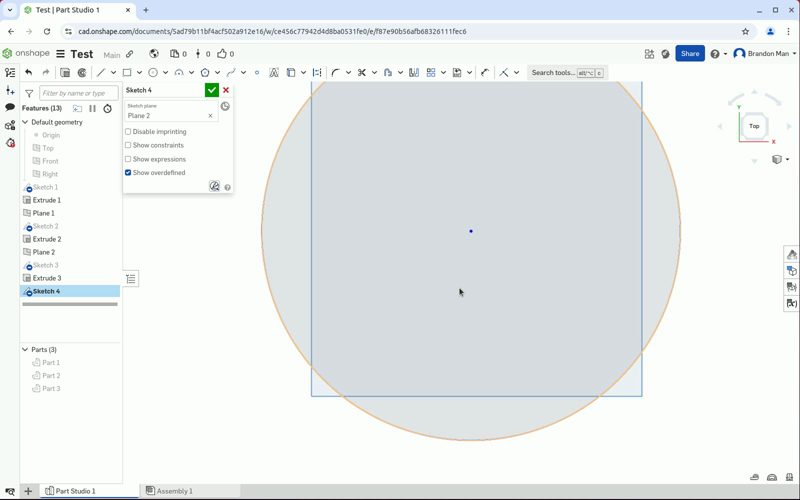
scroll(-6)
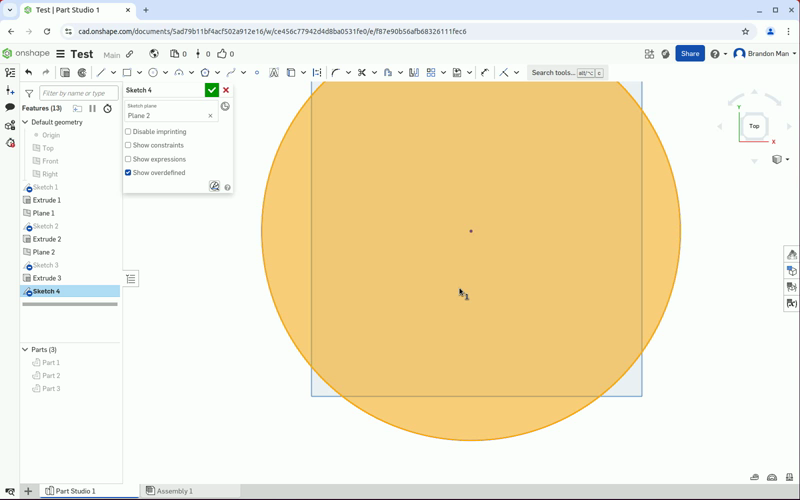
scroll(-6)
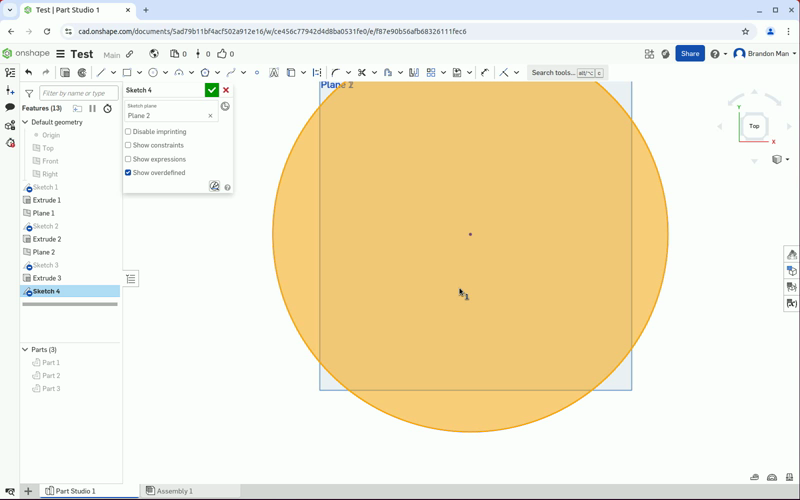
scroll(-6)
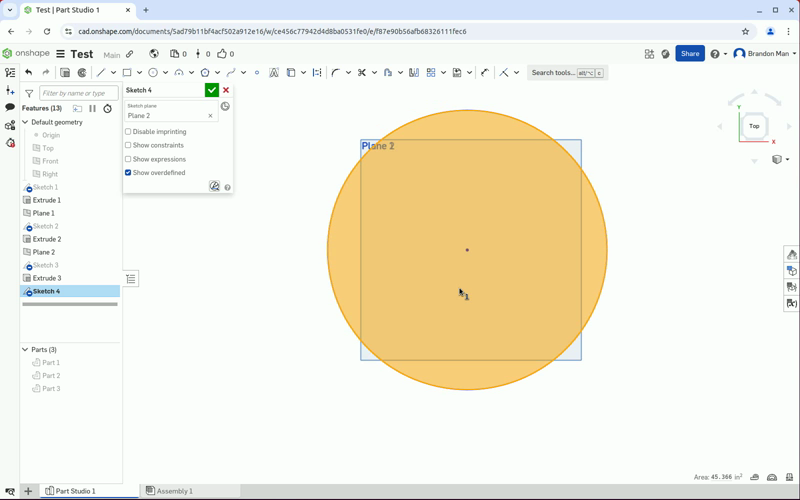
scroll(-6)
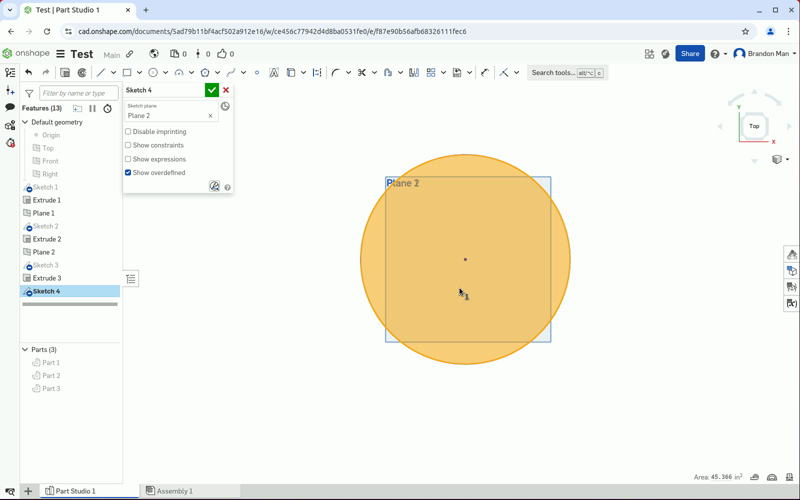
scroll(-6)
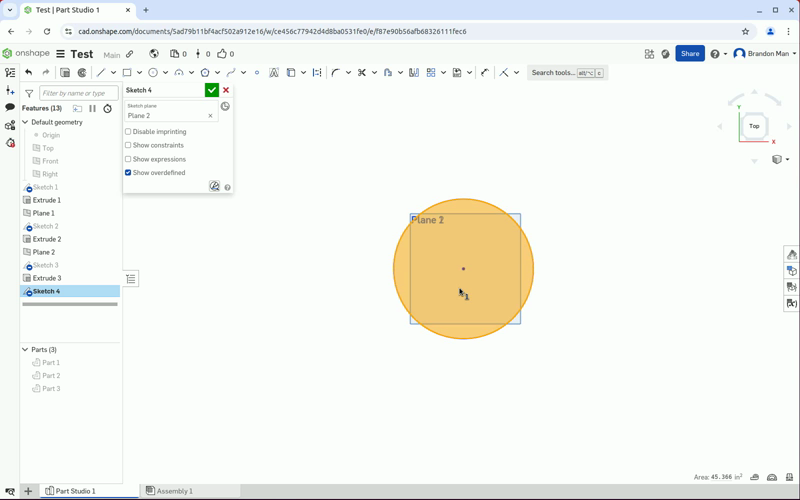
scroll(-6)
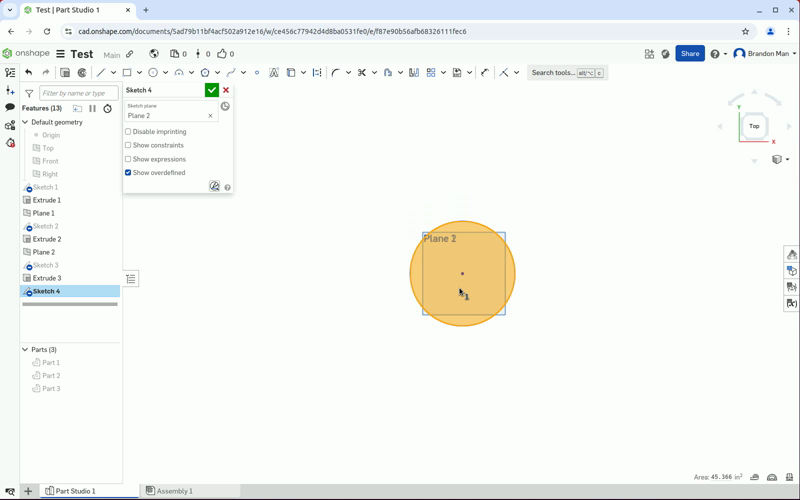
scroll(-6)
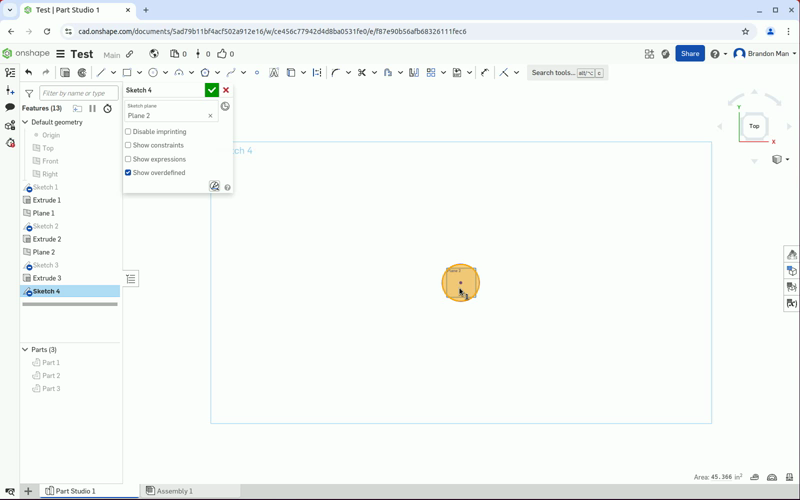
mouse_move(73, 352)
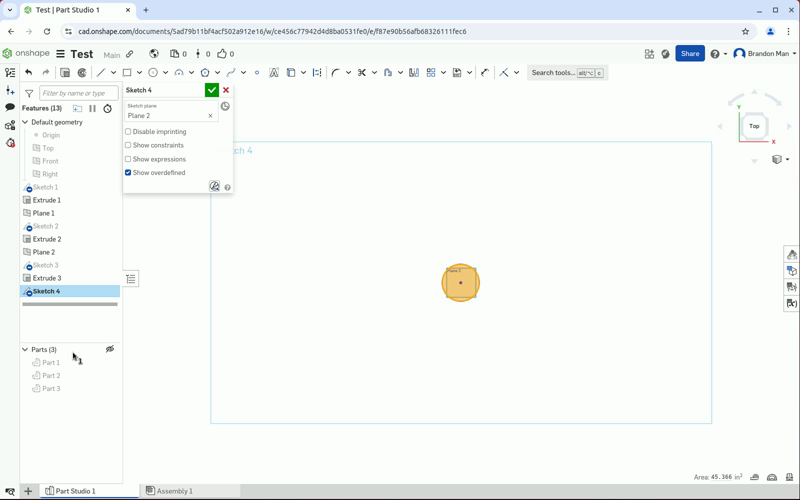
key(shift+y)
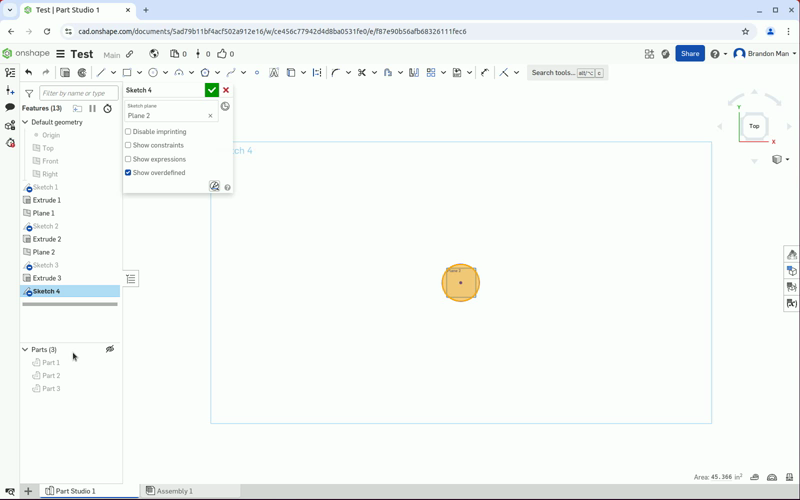
key(shift+e)
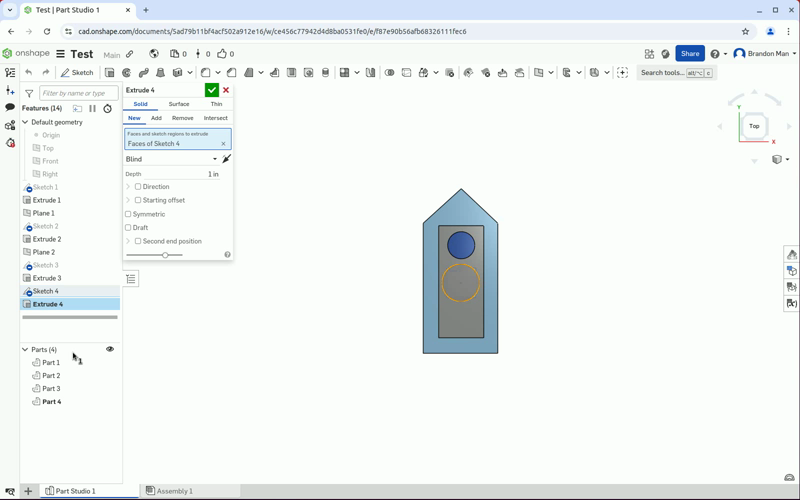
mouse_move(143, 106)
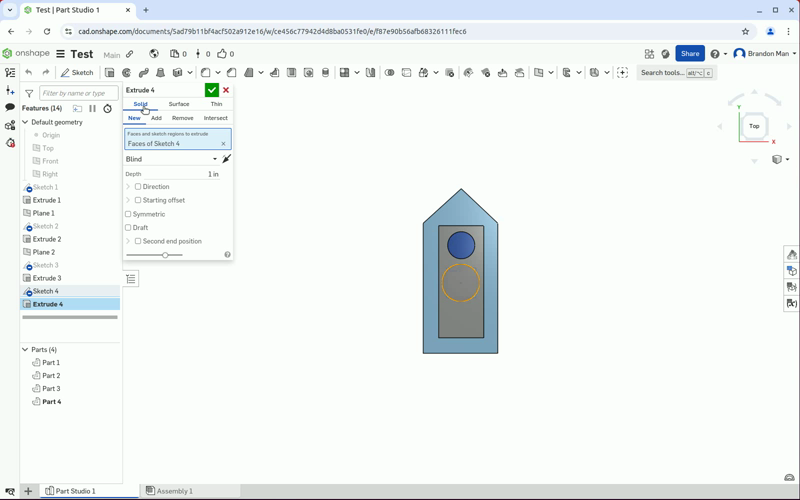
click(143, 106)
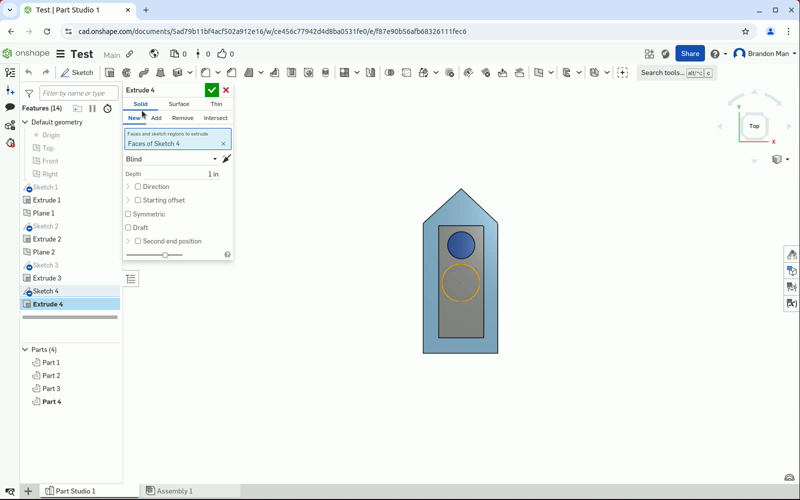
mouse_move(137, 120)
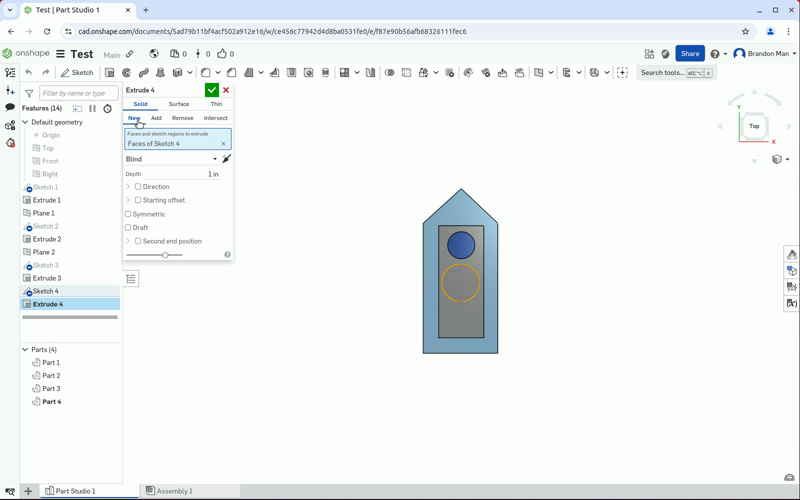
click(137, 120)
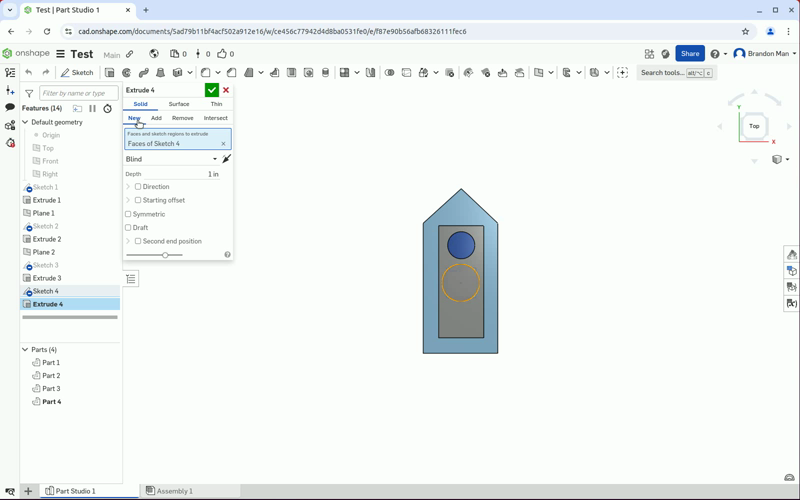
key(tab, 4)
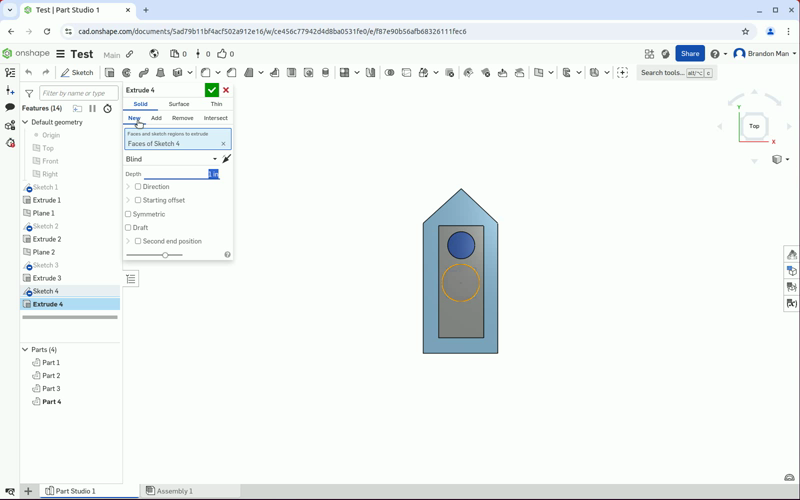
text(9.628)
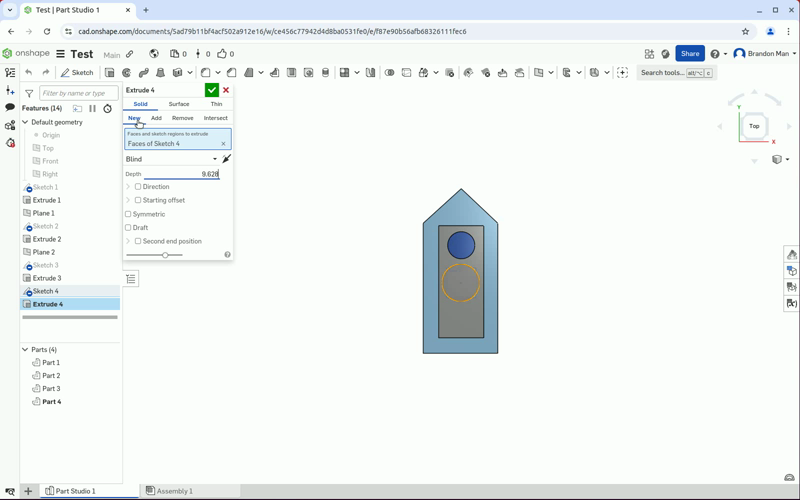
key(enter)
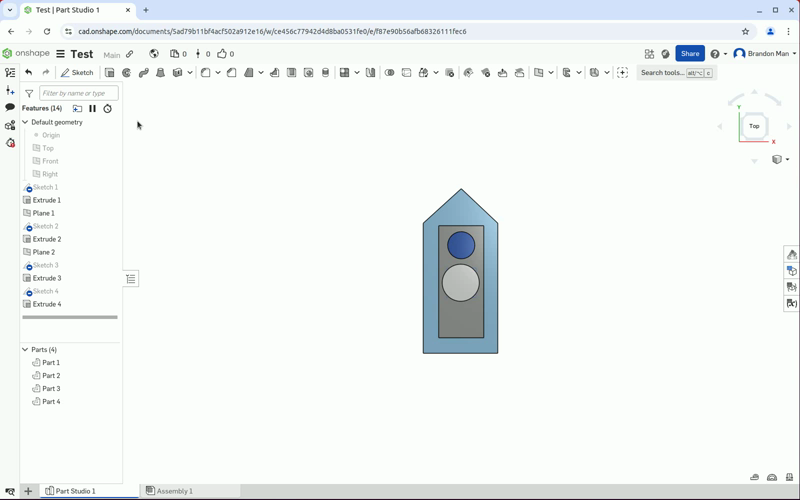
key(shift+h)
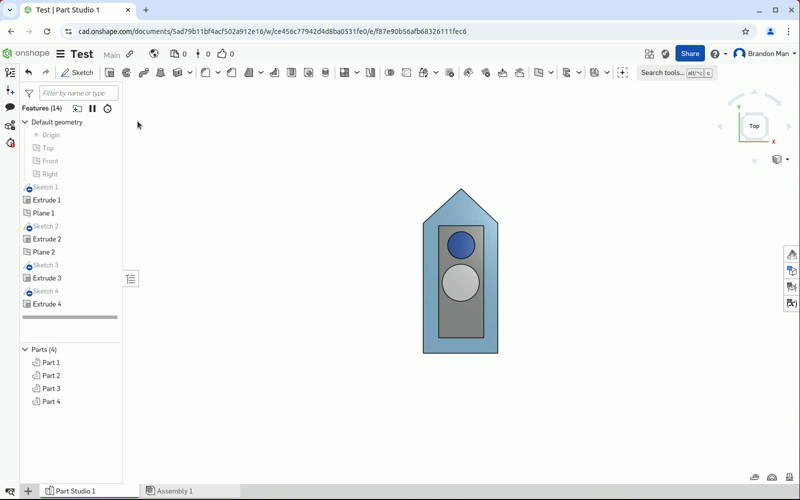
key(shift+h)
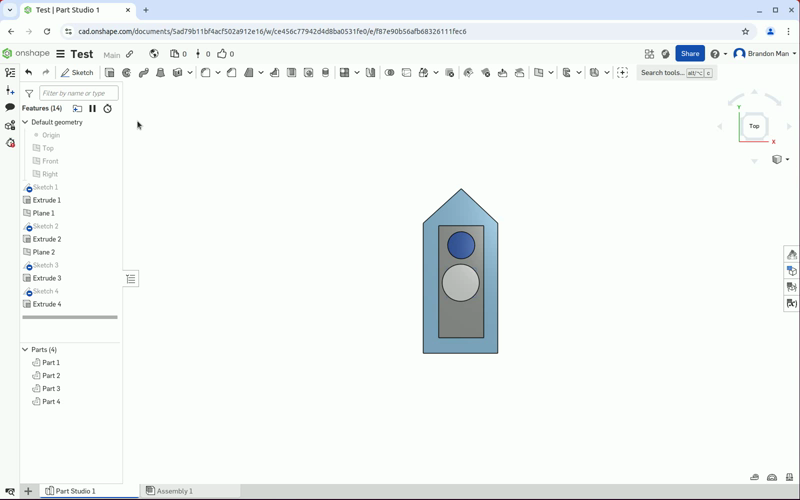
mouse_move(73, 189)
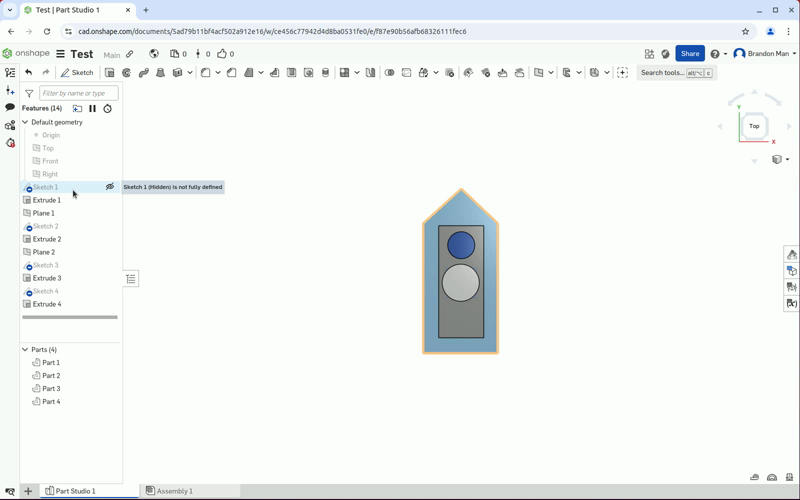
click(73, 189)
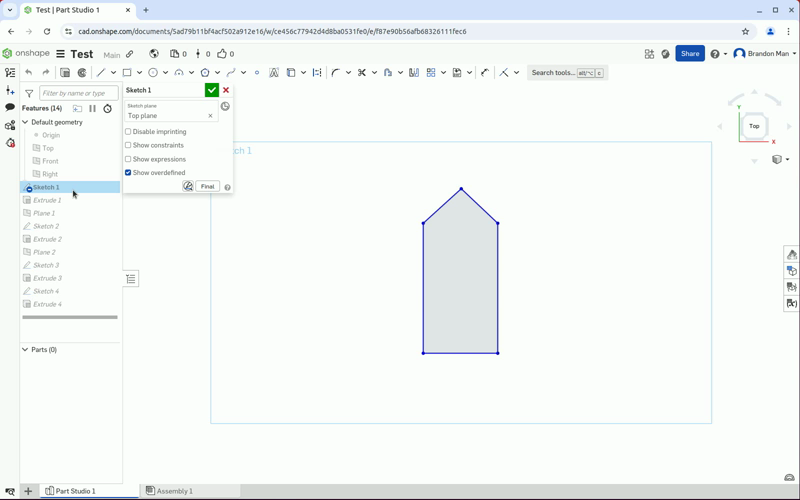
mouse_move(229, 92)
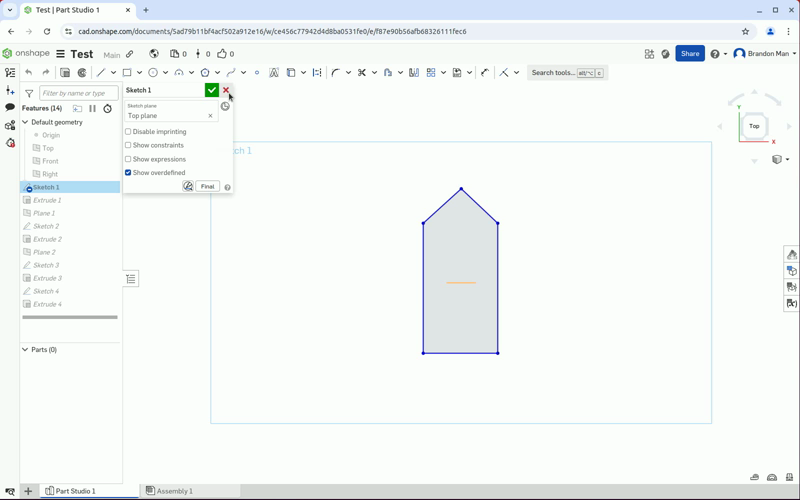
click(229, 92)
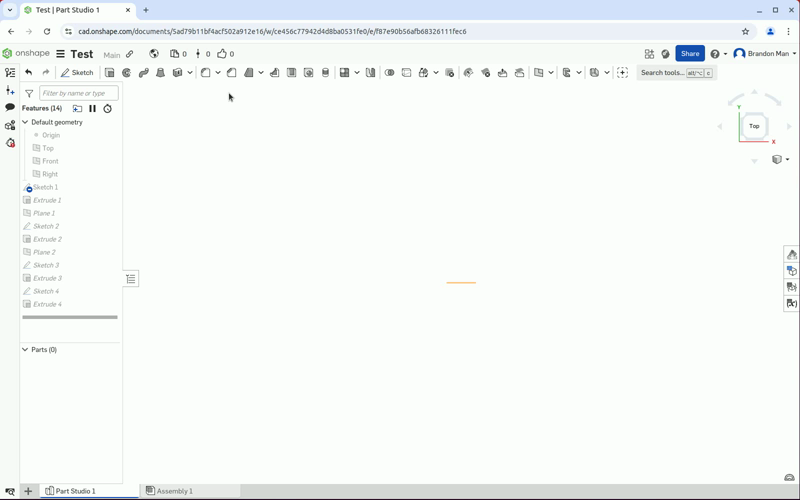
key(shift+s)
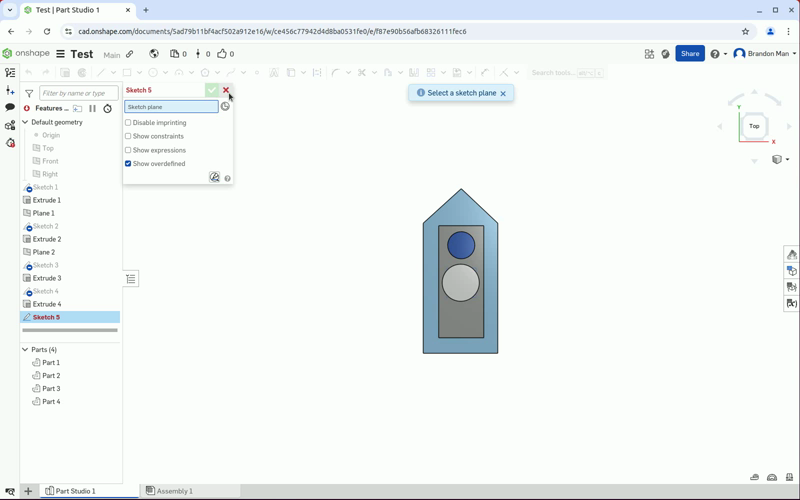
mouse_move(73, 254)
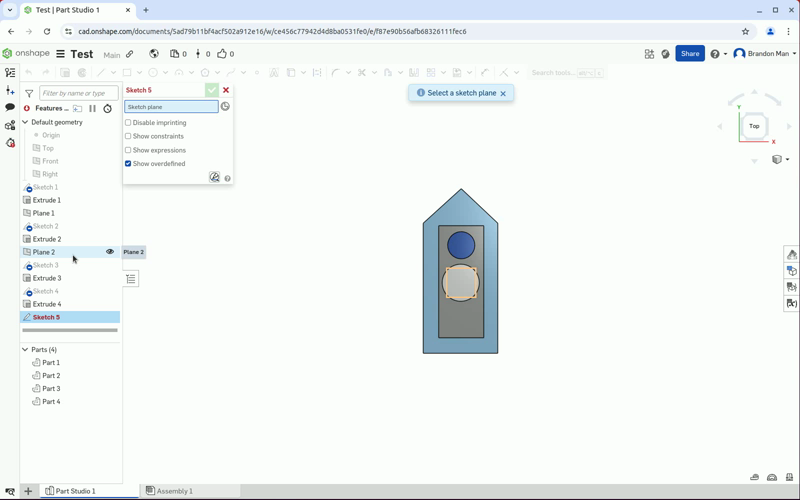
click(73, 254)
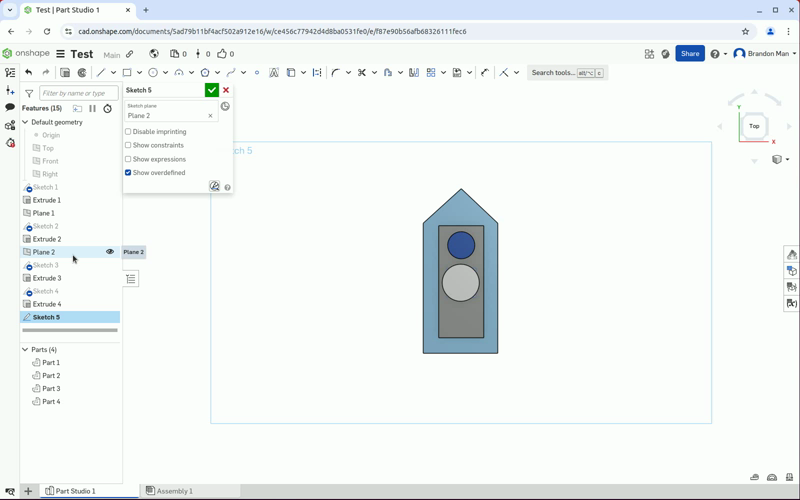
mouse_move(73, 352)
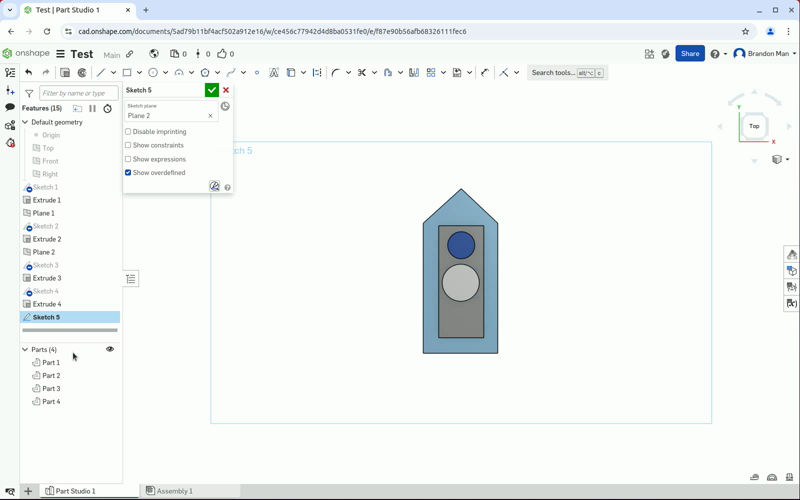
key(y)
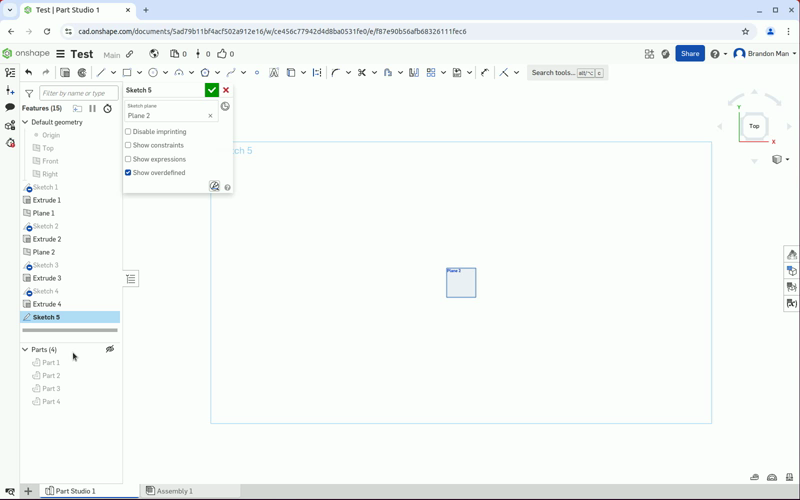
key(c)
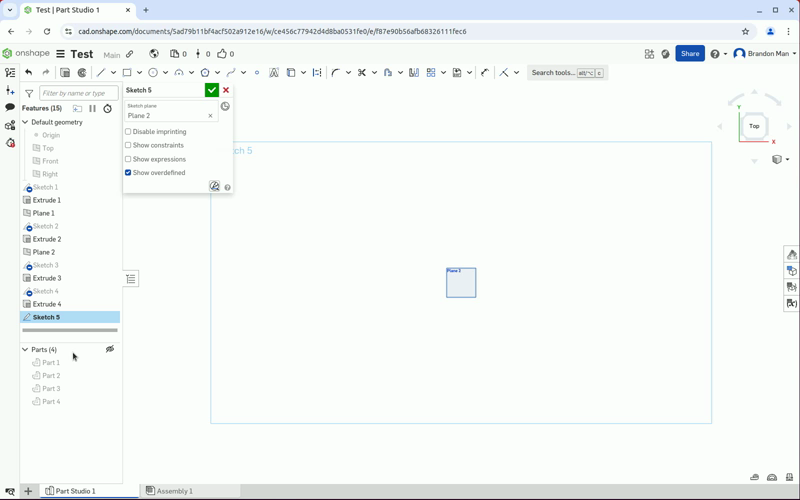
key_down(shift)
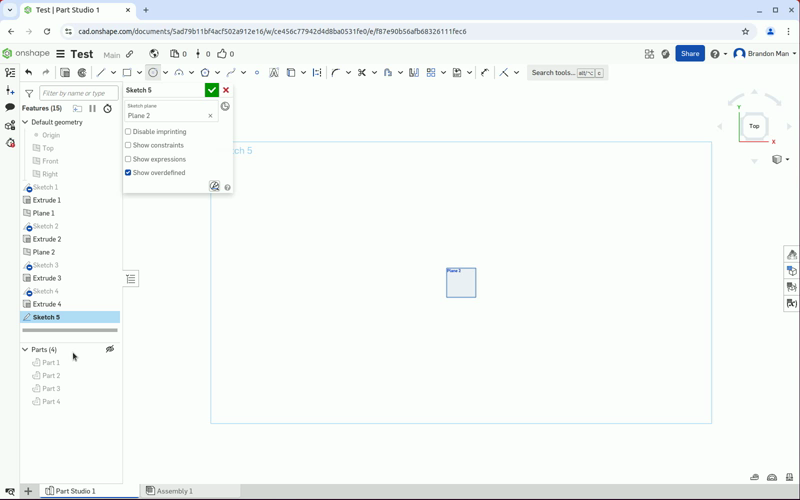
mouse_move(461, 320)
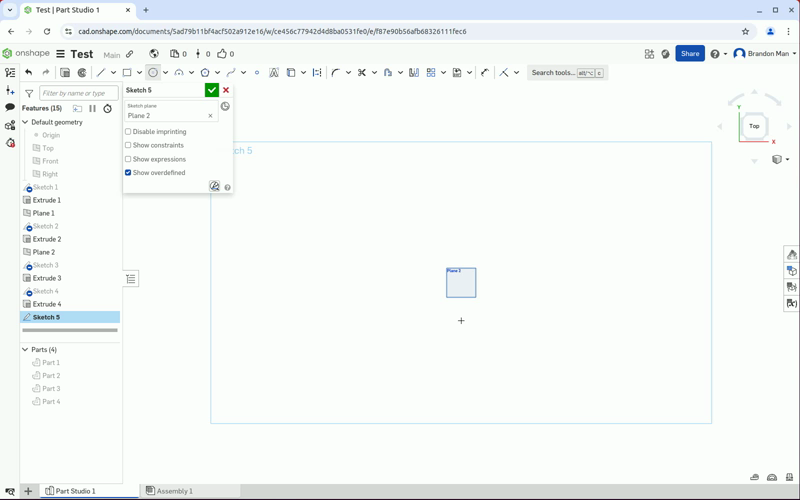
click(461, 320)
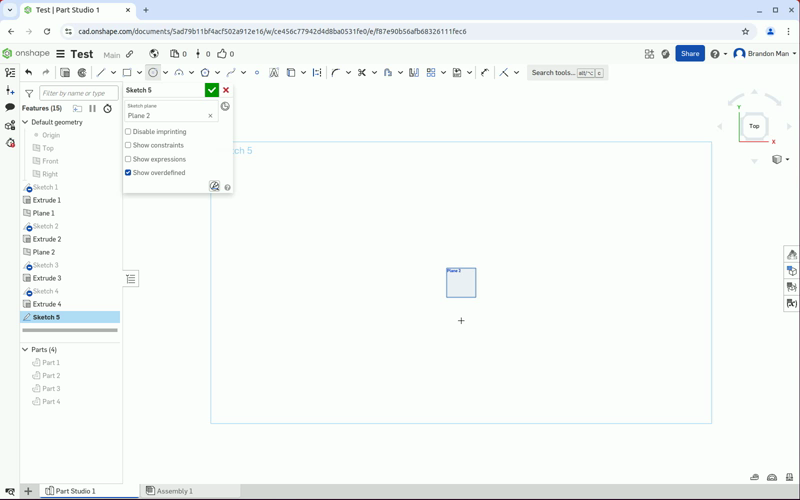
key_up(shift)
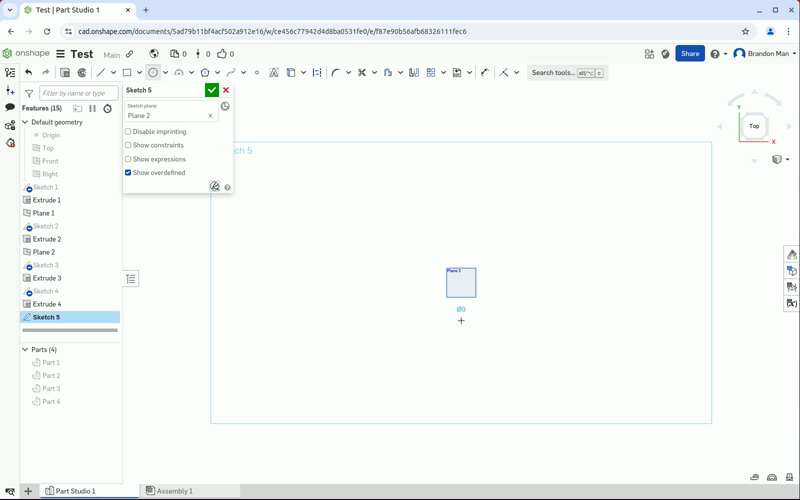
mouse_move(474, 320)
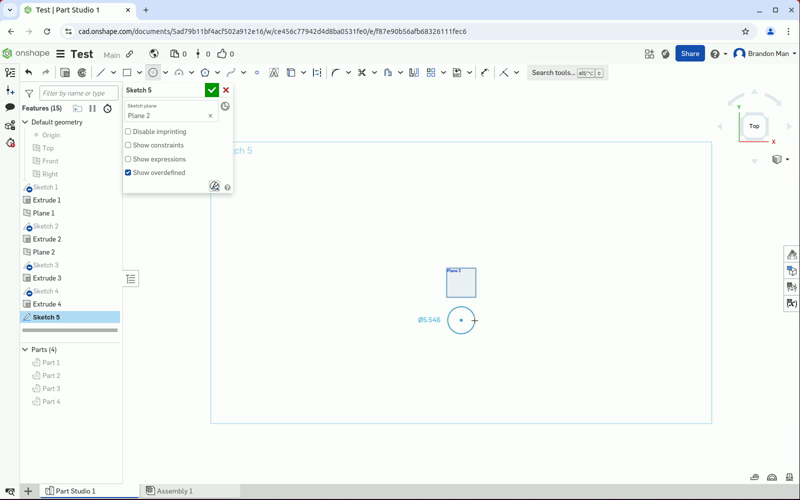
click(474, 320)
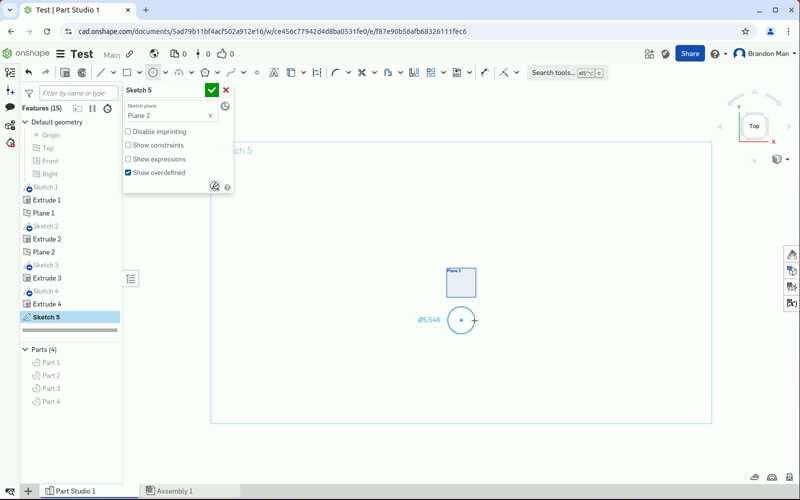
key(esc)
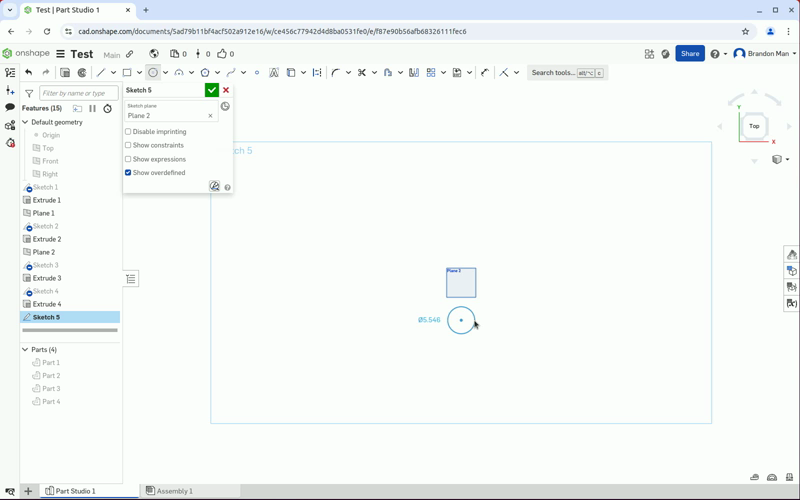
mouse_move(469, 320)
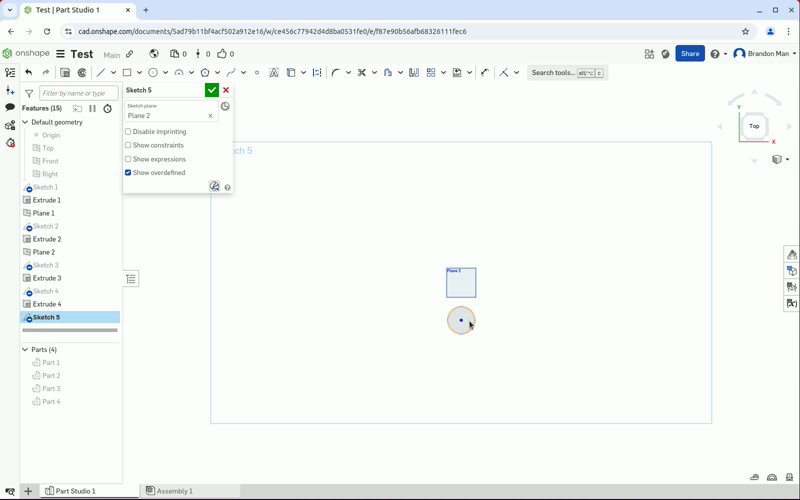
scroll(6)
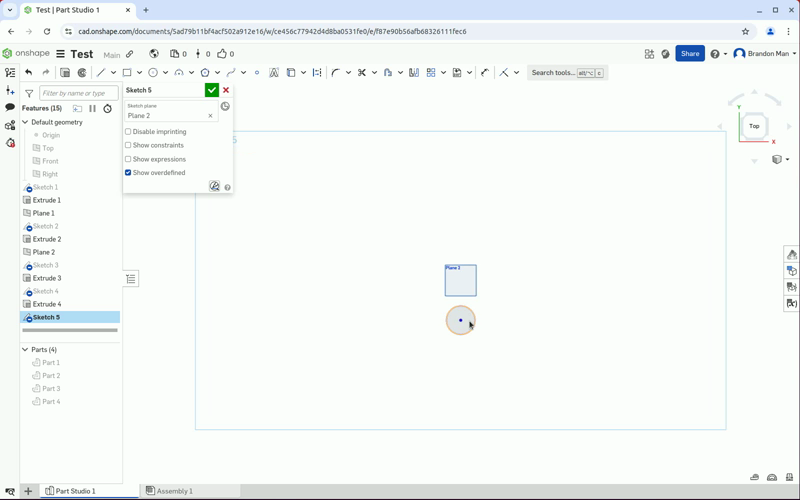
scroll(6)
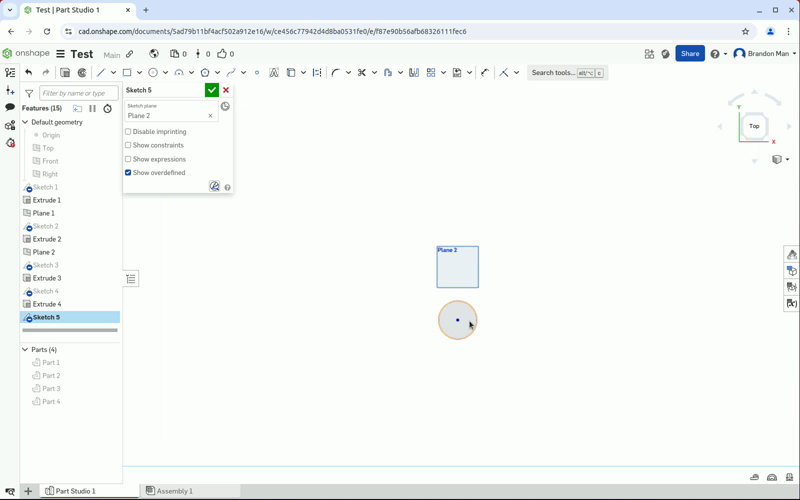
scroll(6)
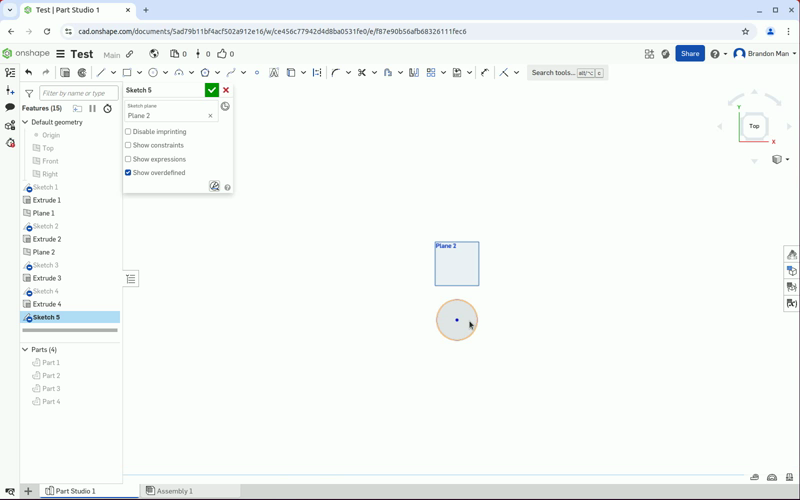
scroll(6)
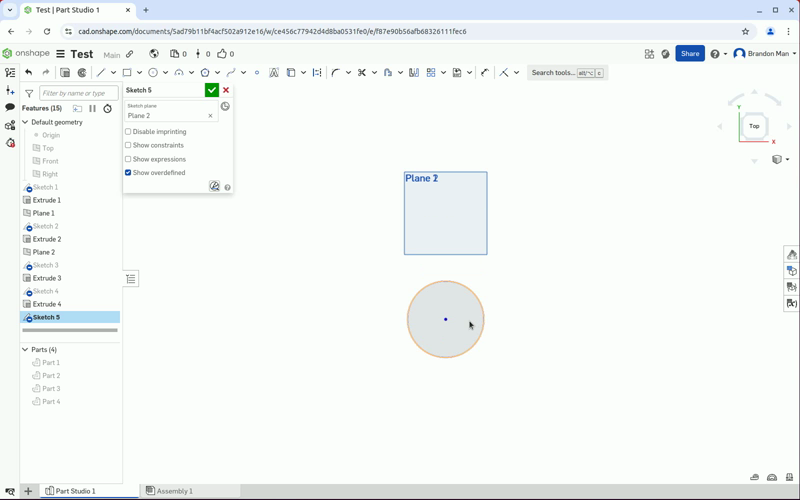
scroll(6)
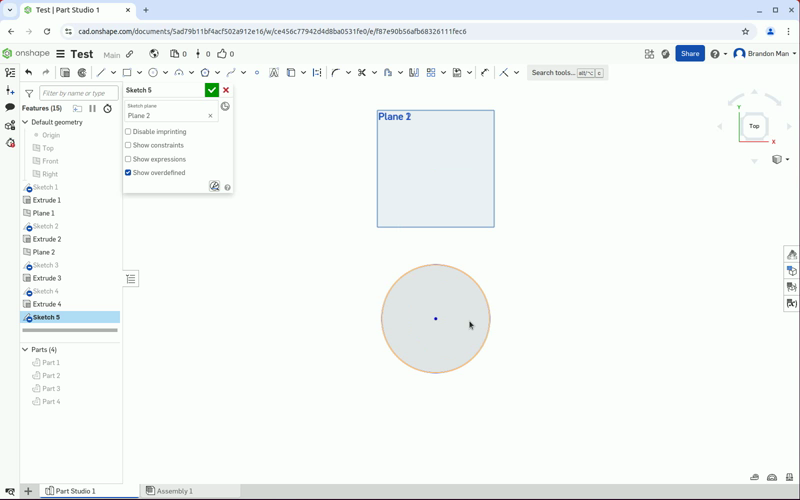
scroll(6)
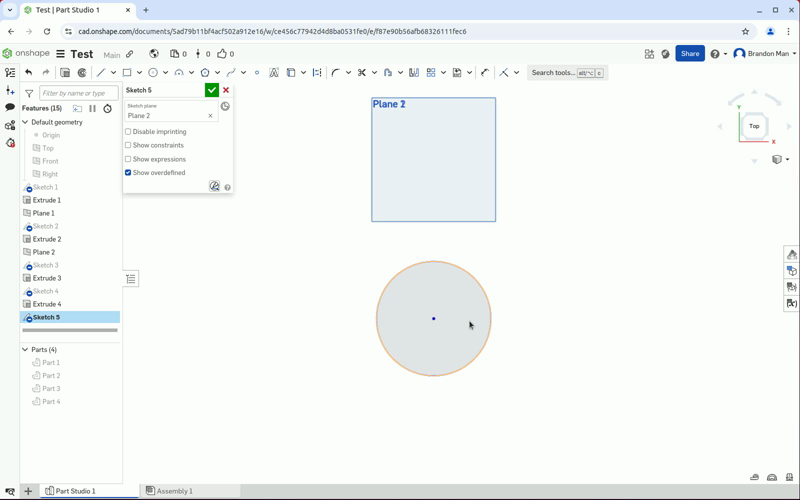
scroll(6)
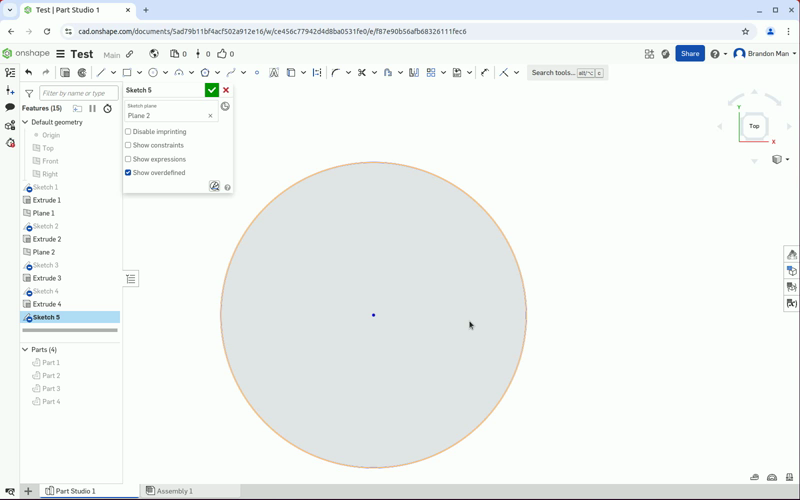
click(469, 320)
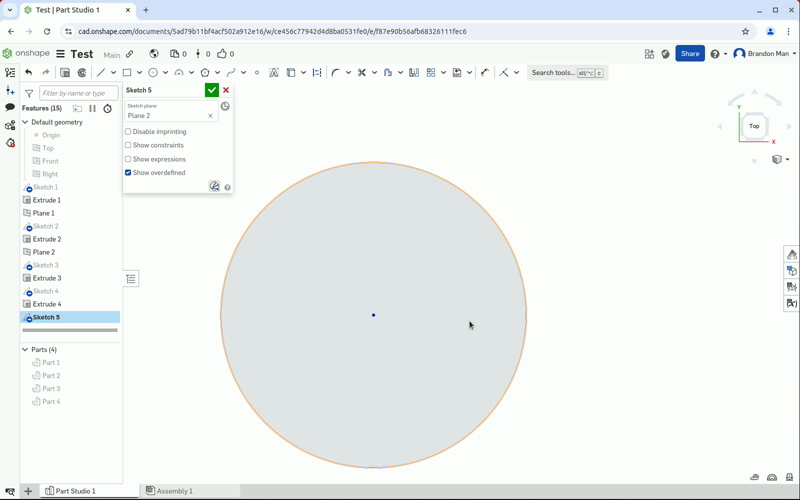
scroll(-6)
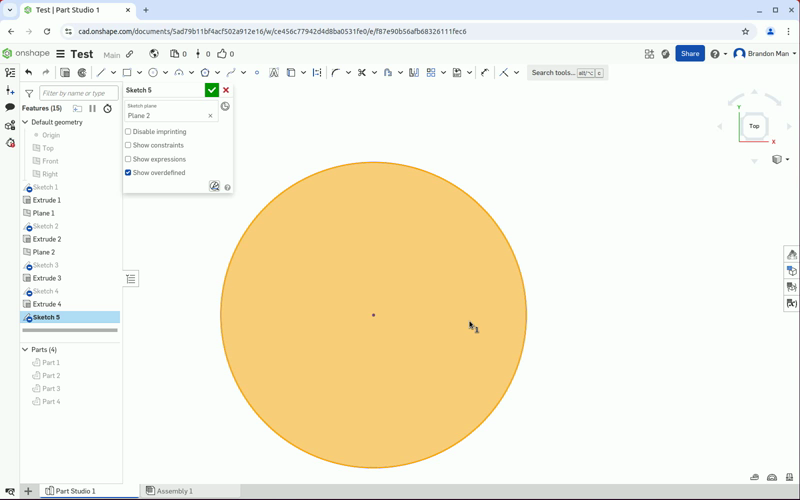
scroll(-6)
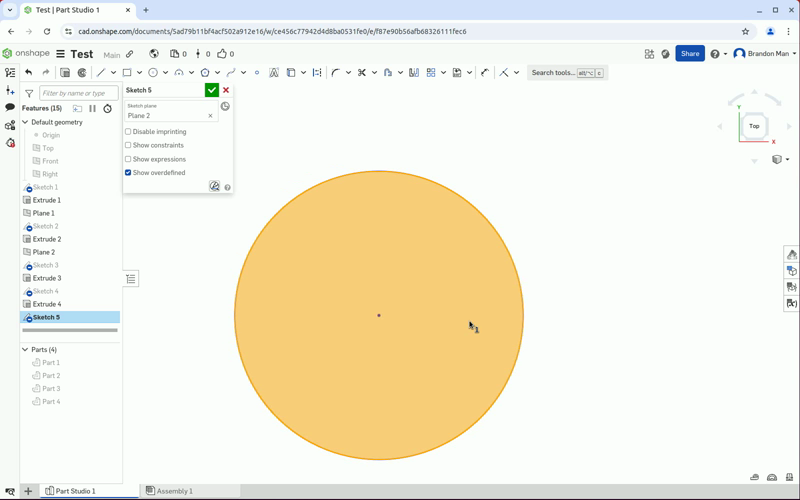
scroll(-6)
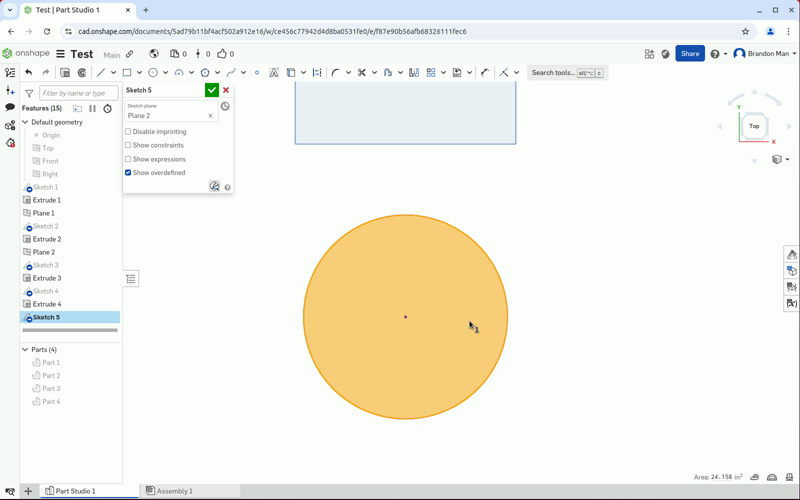
scroll(-6)
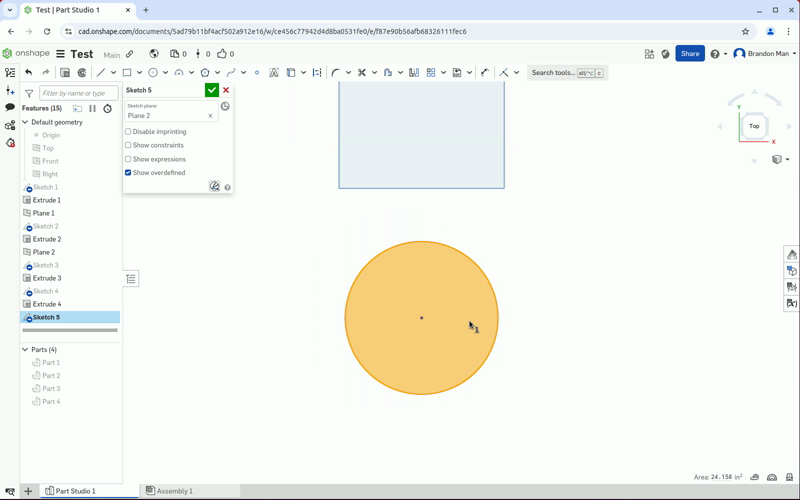
scroll(-6)
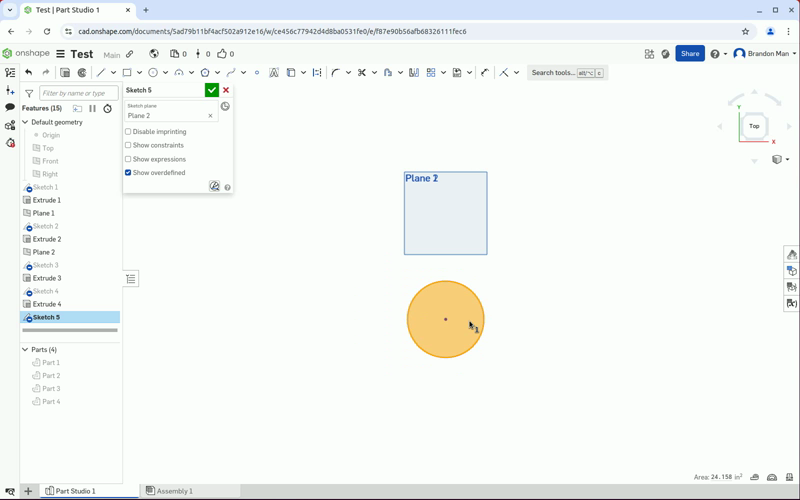
scroll(-6)
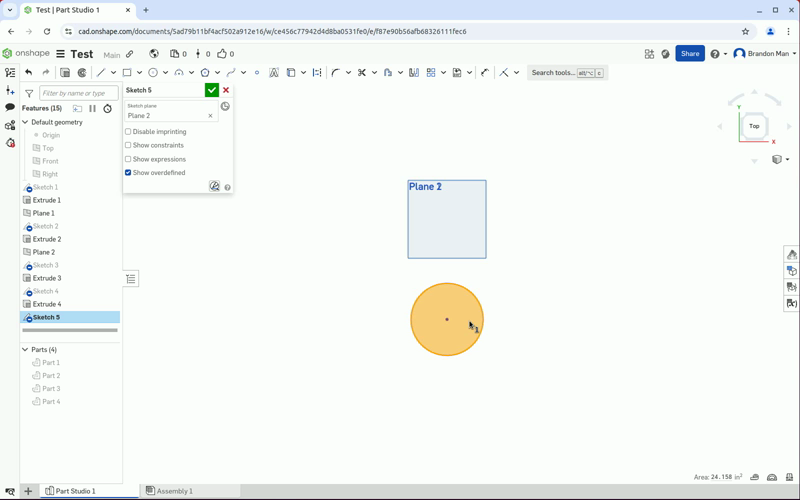
scroll(-6)
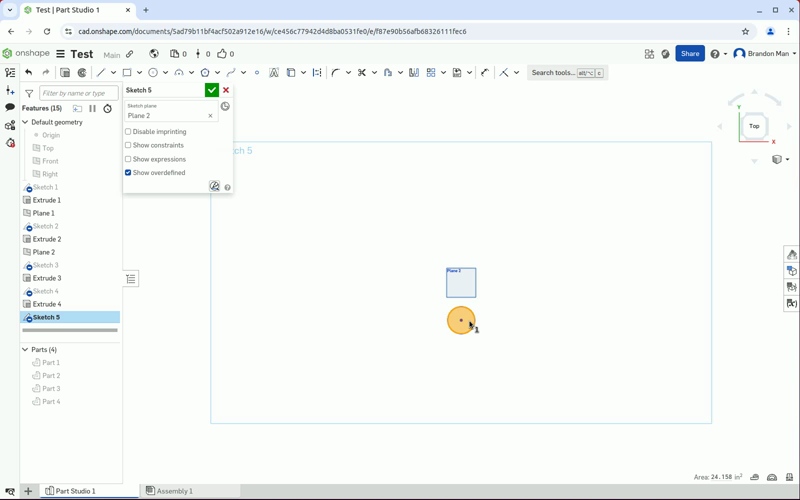
mouse_move(73, 352)
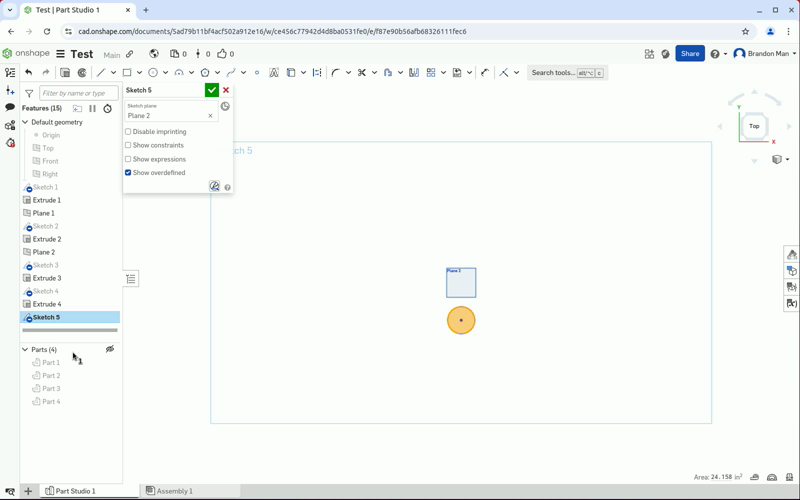
key(shift+y)
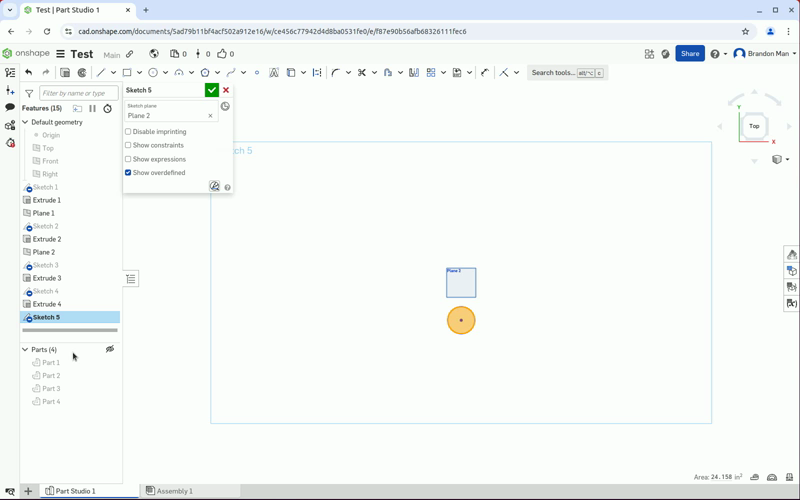
key(shift+e)
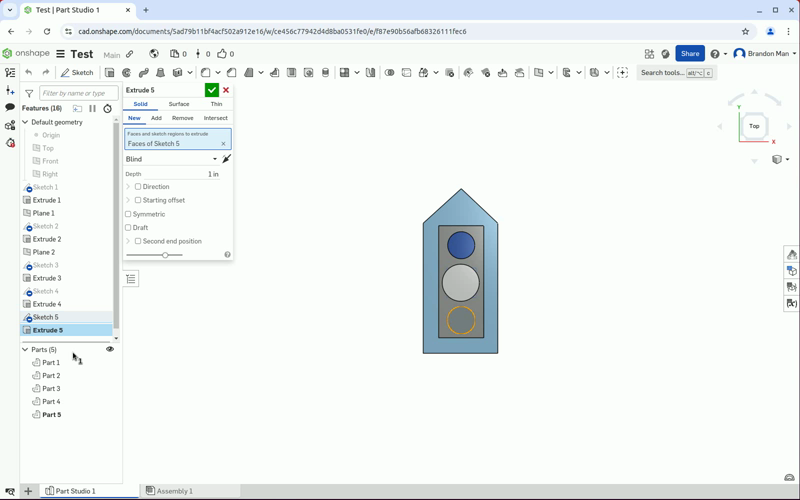
mouse_move(143, 106)
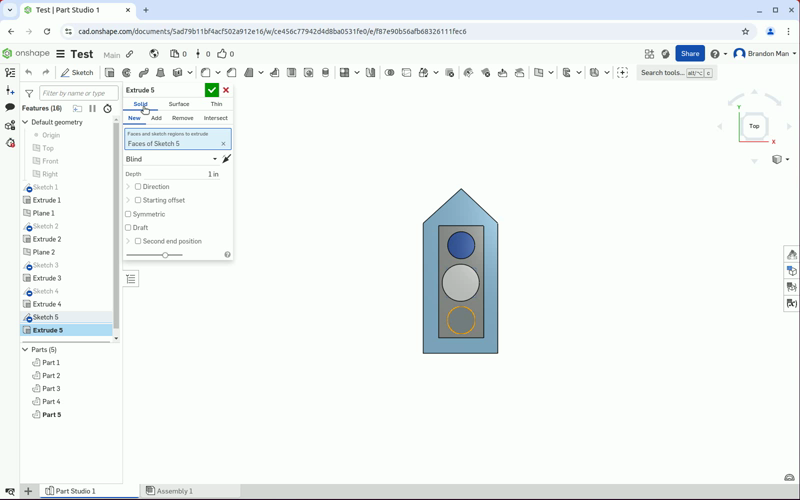
click(143, 106)
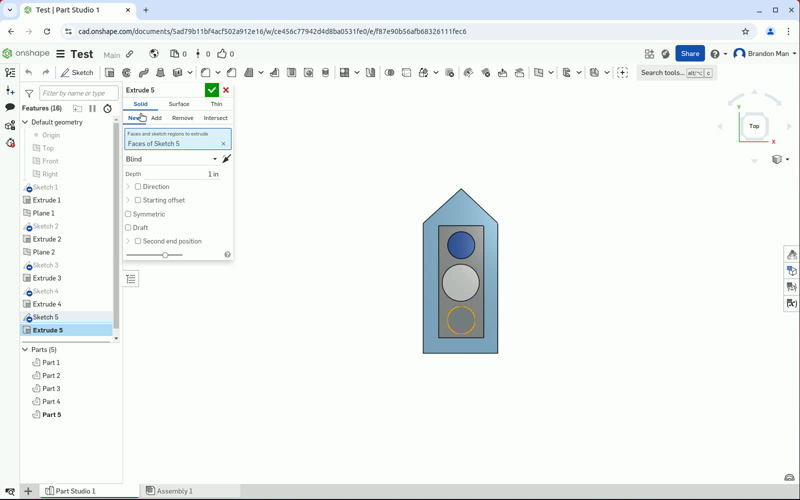
mouse_move(137, 120)
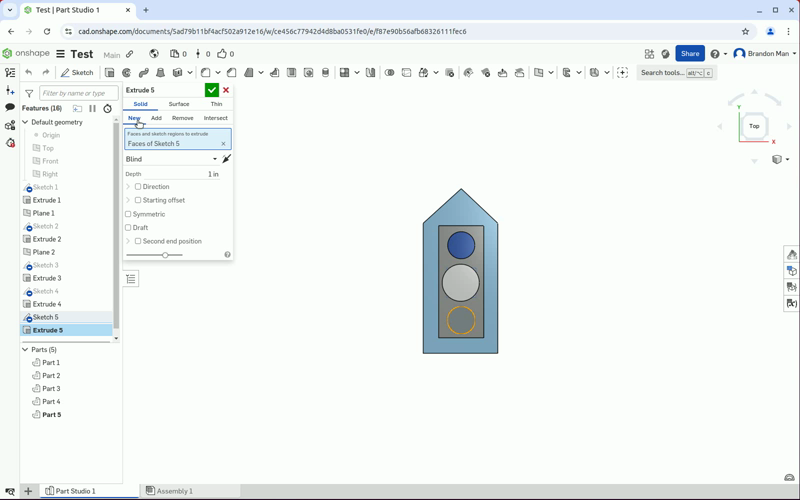
click(137, 120)
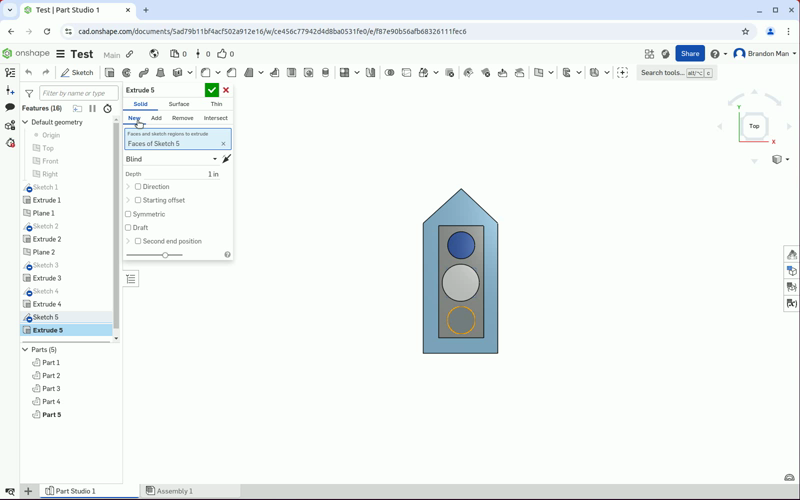
key(tab, 4)
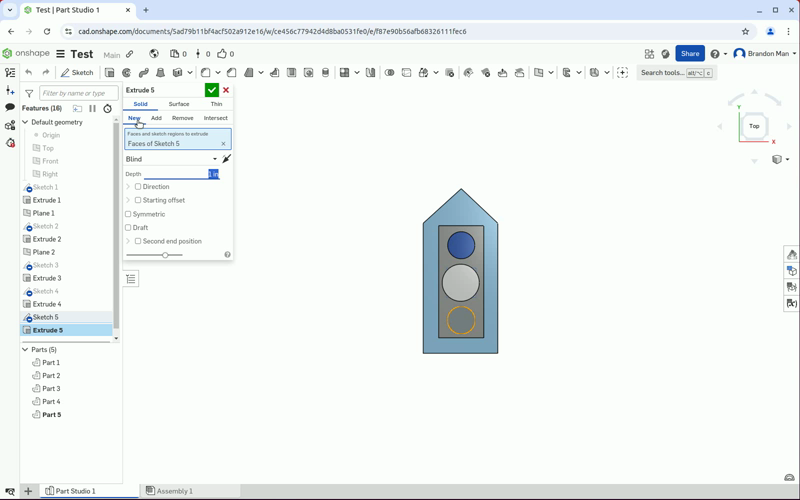
text(9.628)
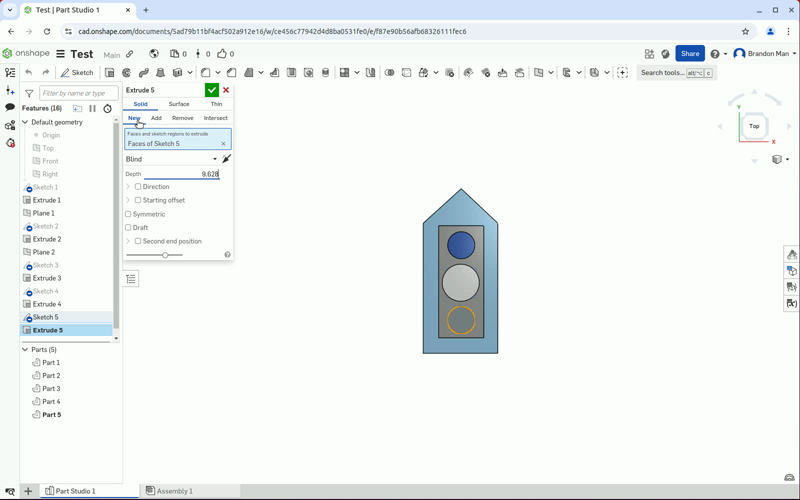
key(enter)
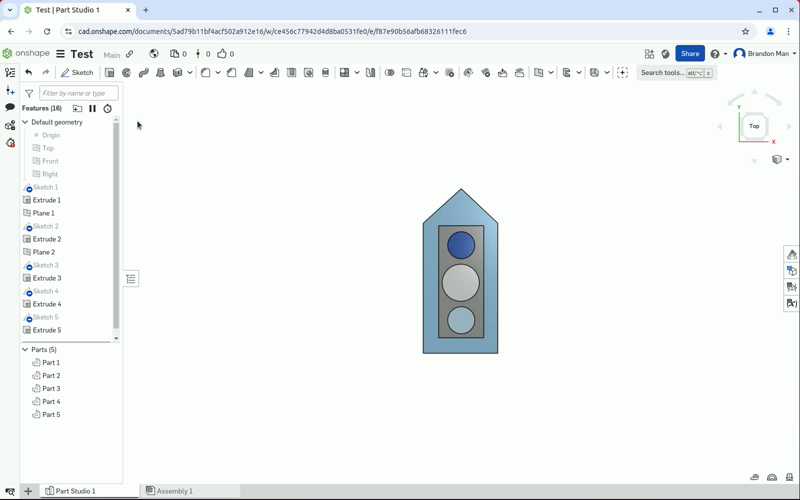
key(shift+h)
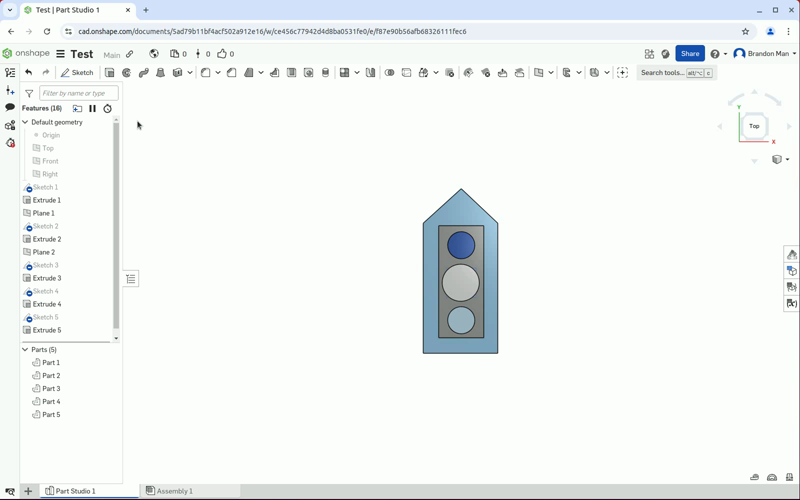
key(shift+h)
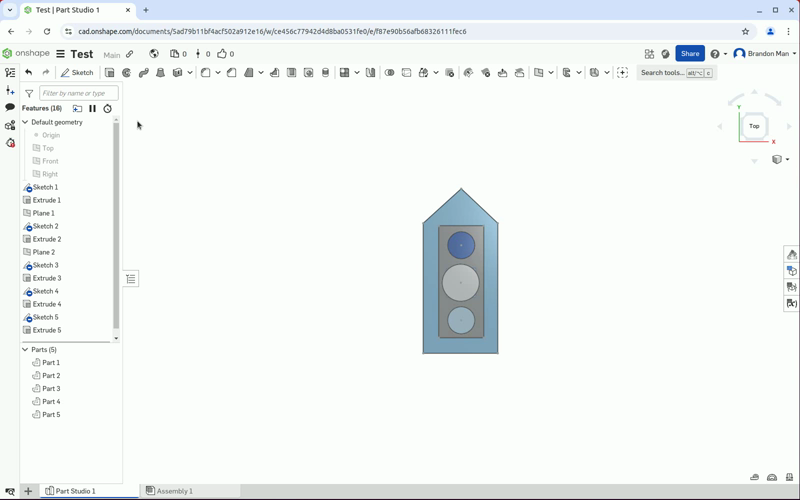
key(shift+7)
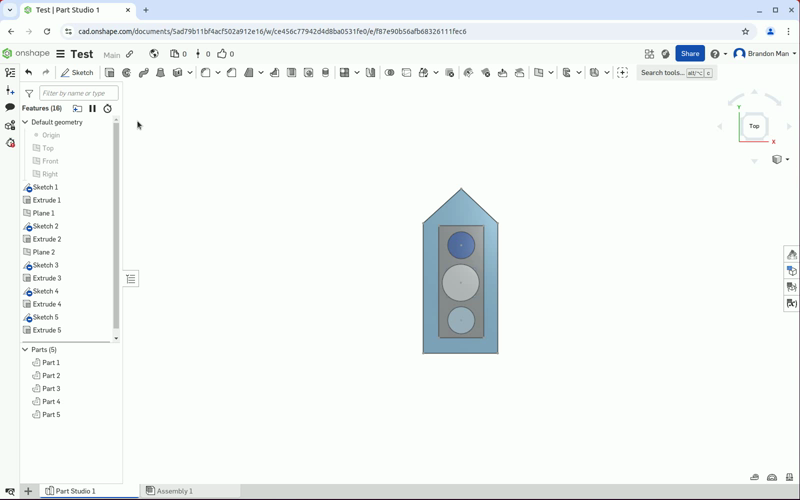
key(up, 3)
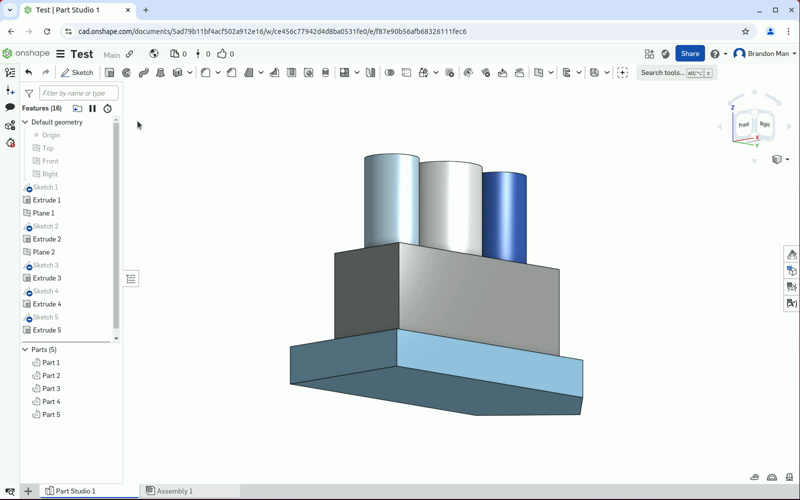
key(left, 3)
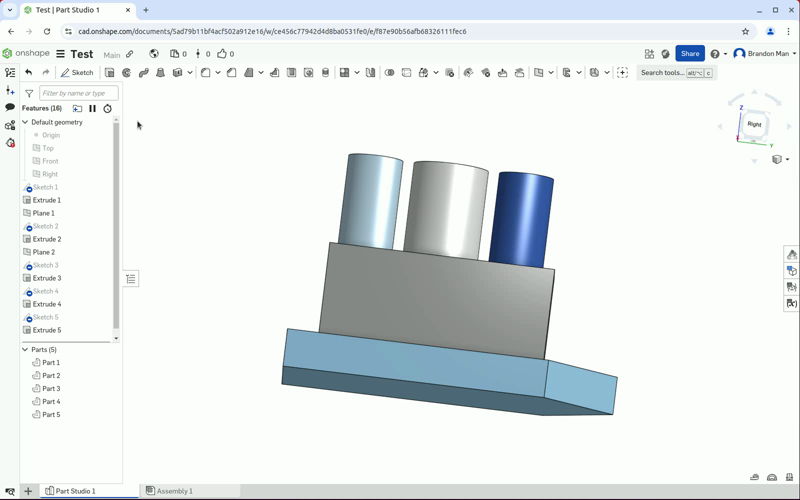
key(right, 3)
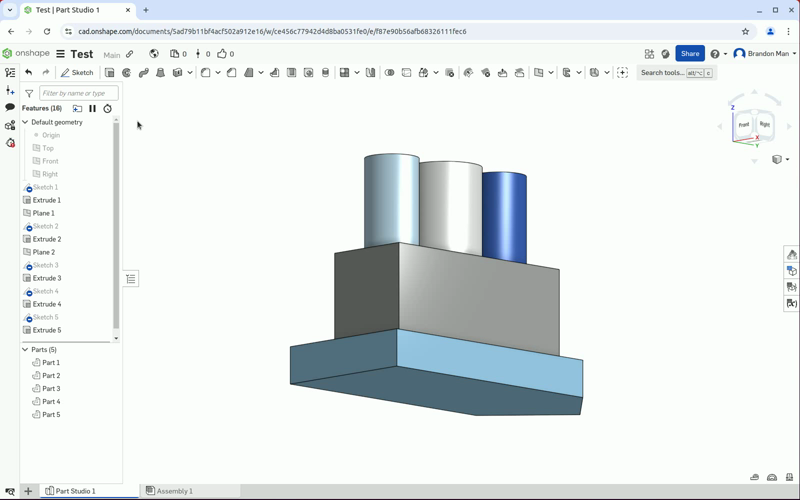
key(down, 3)
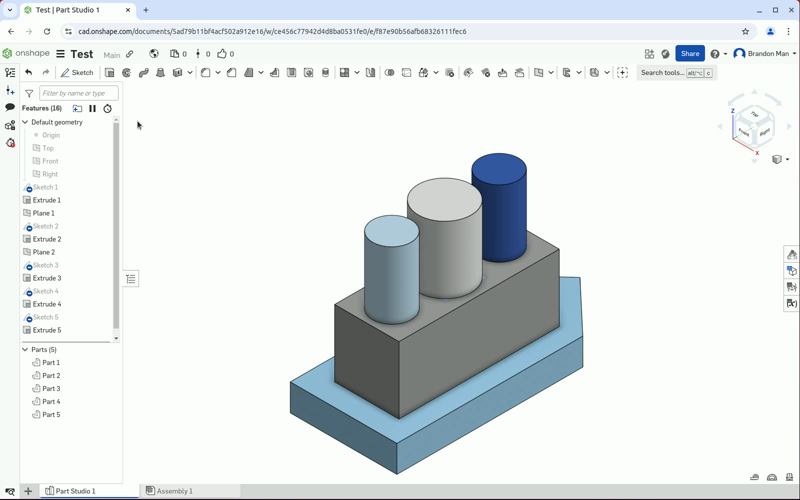
mouse_move(69, 189)
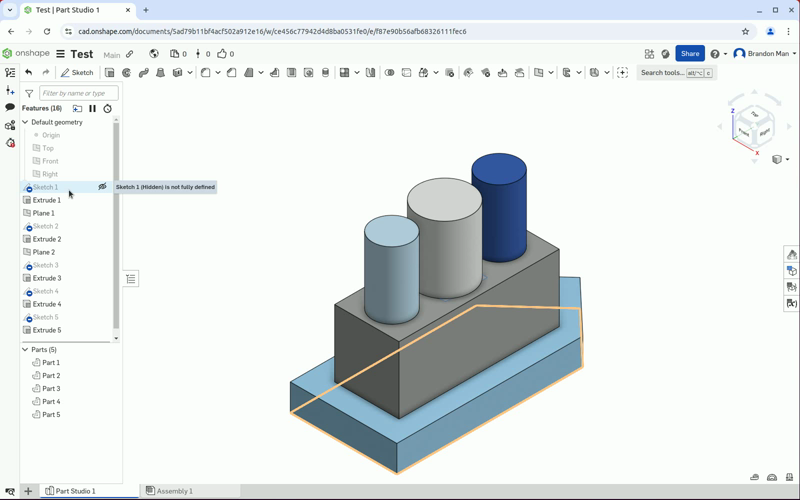
click(69, 189)